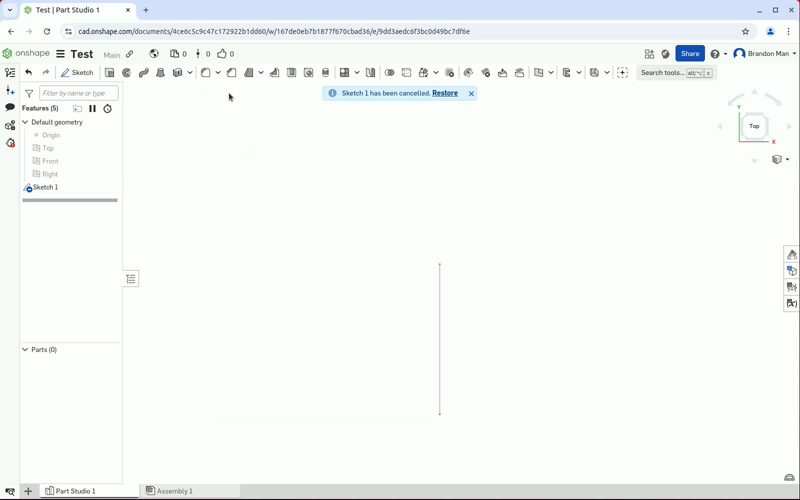
key(shift+h)
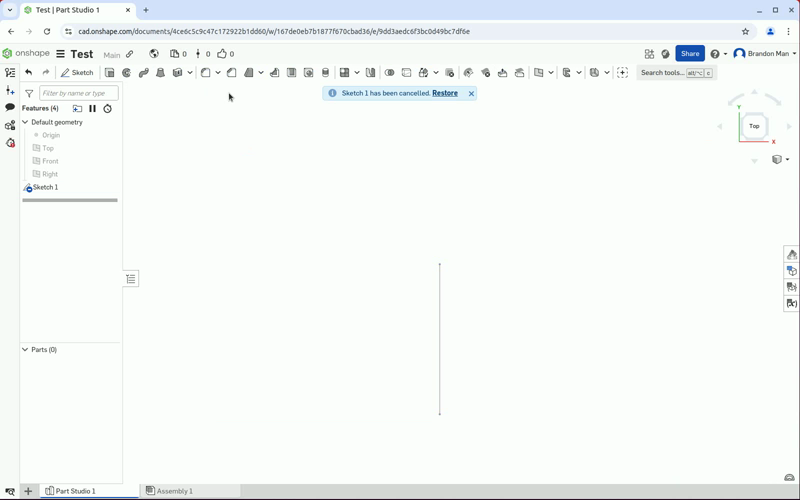
key(shift+s)
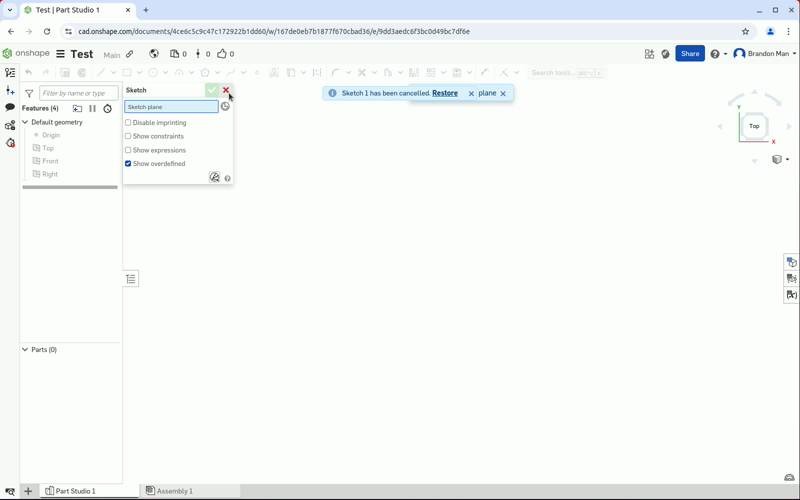
mouse_move(73, 150)
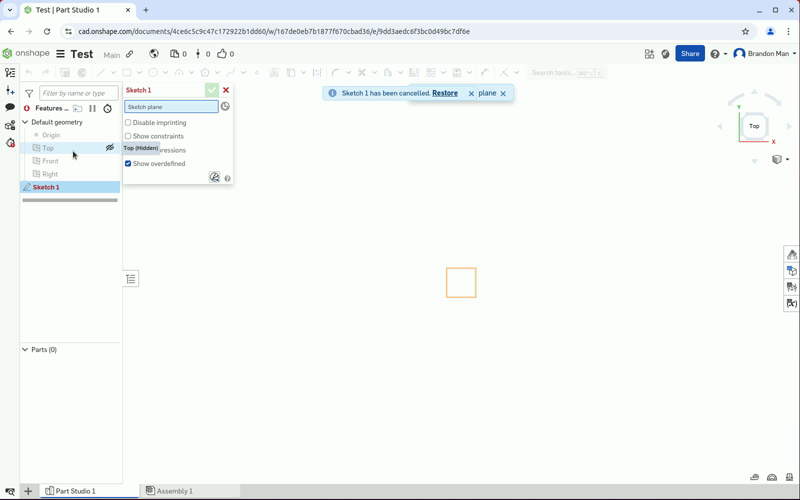
click(73, 150)
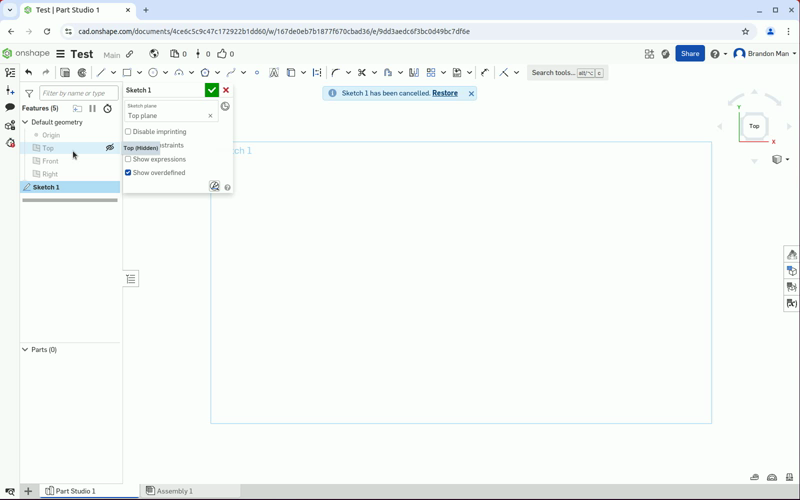
mouse_move(73, 352)
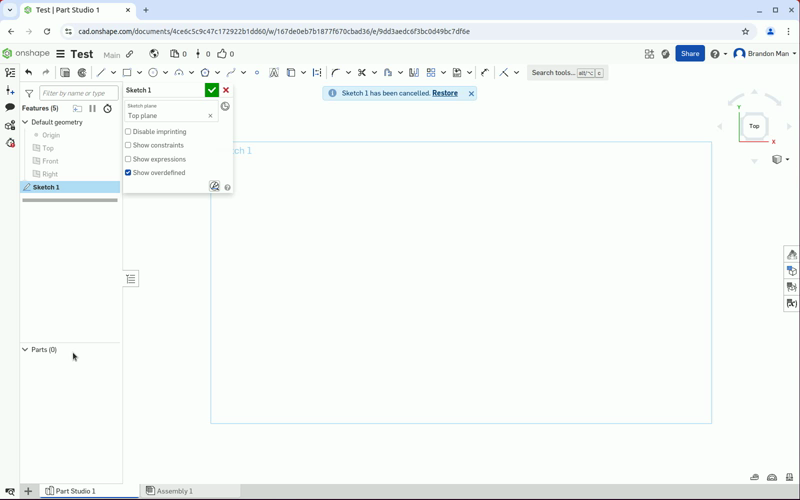
key(y)
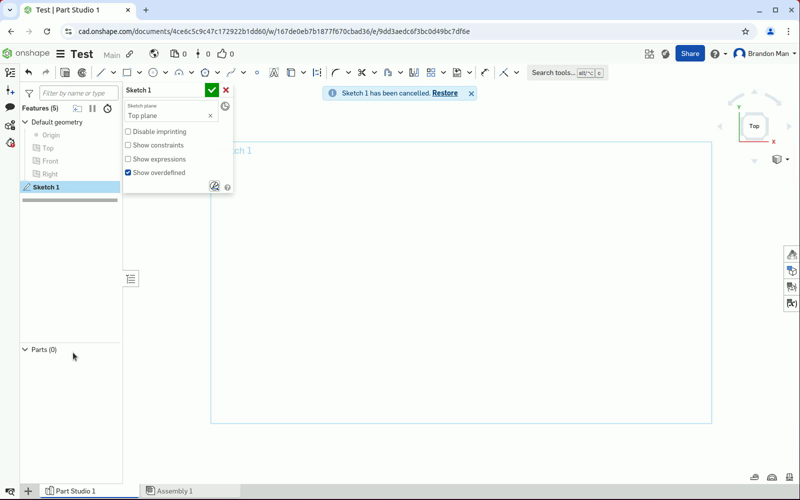
key(l)
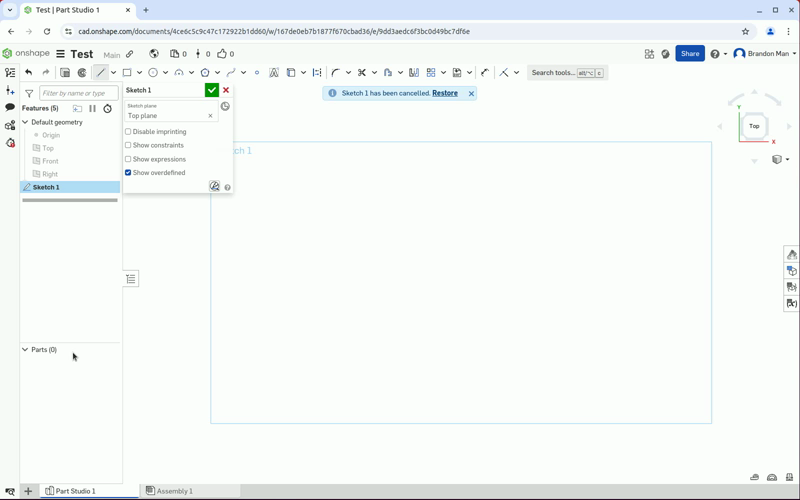
key_down(shift)
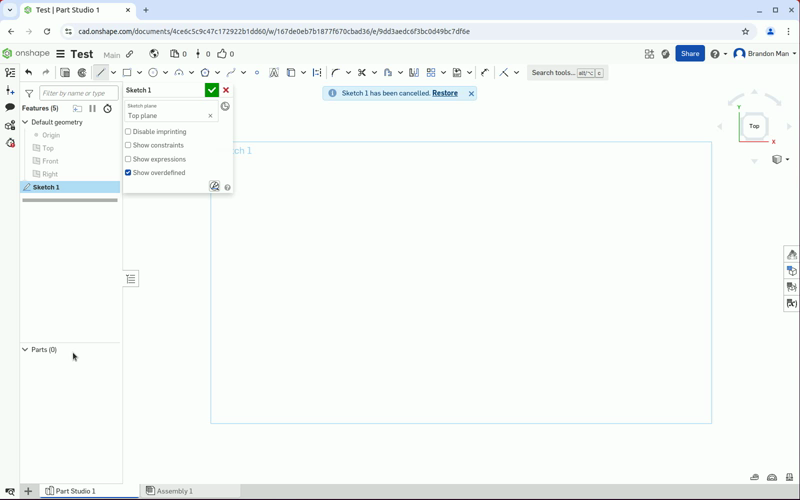
mouse_move(395, 348)
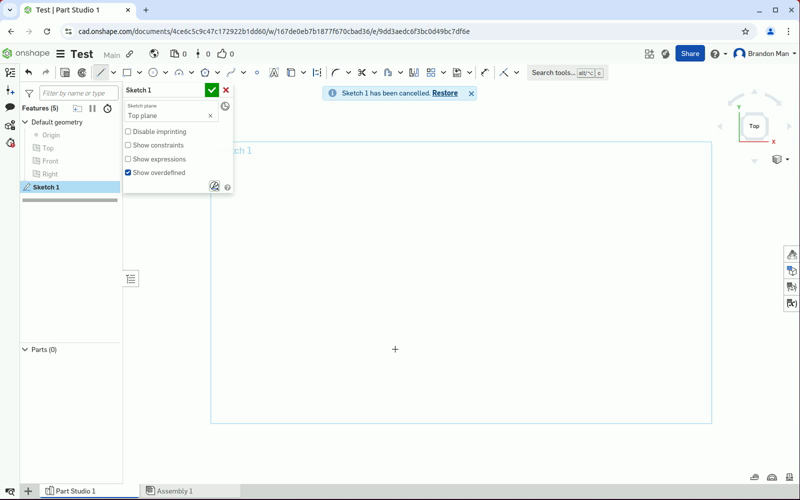
click(395, 348)
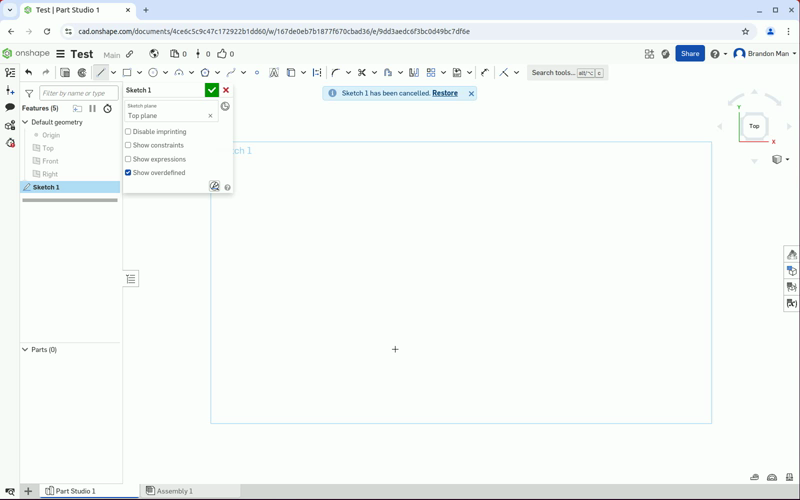
key_up(shift)
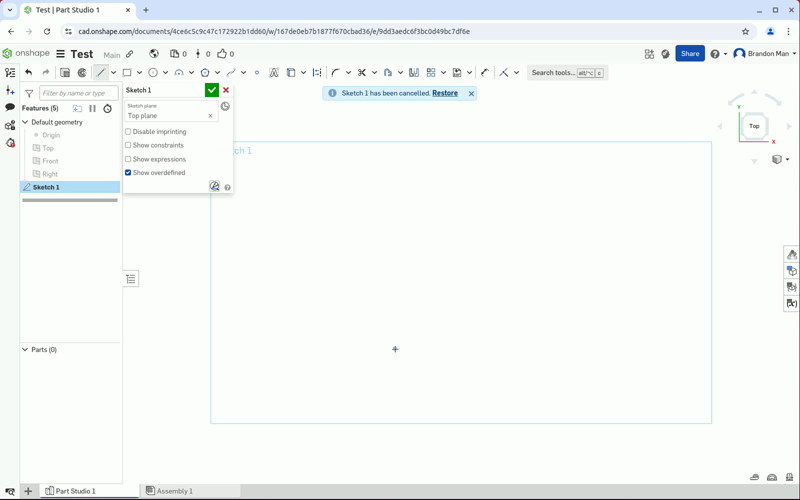
key_down(shift)
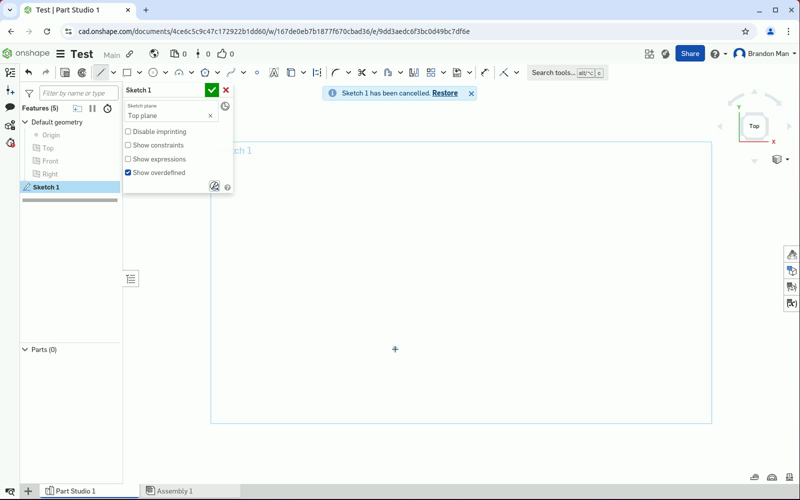
mouse_move(572, 348)
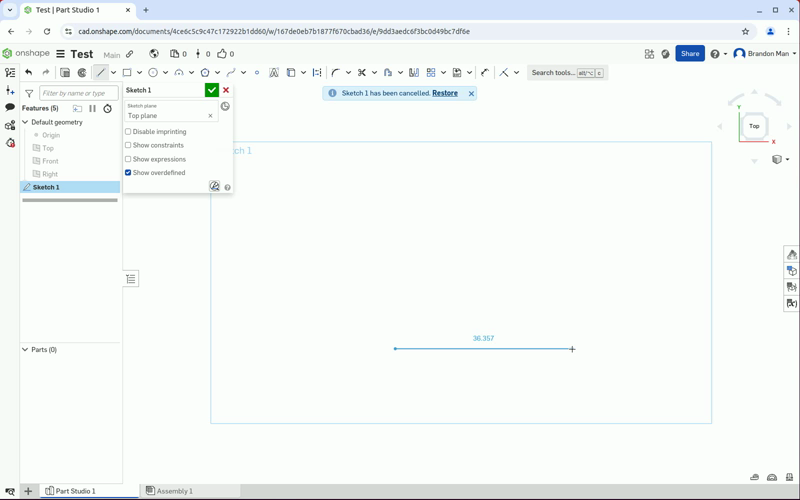
click(572, 348)
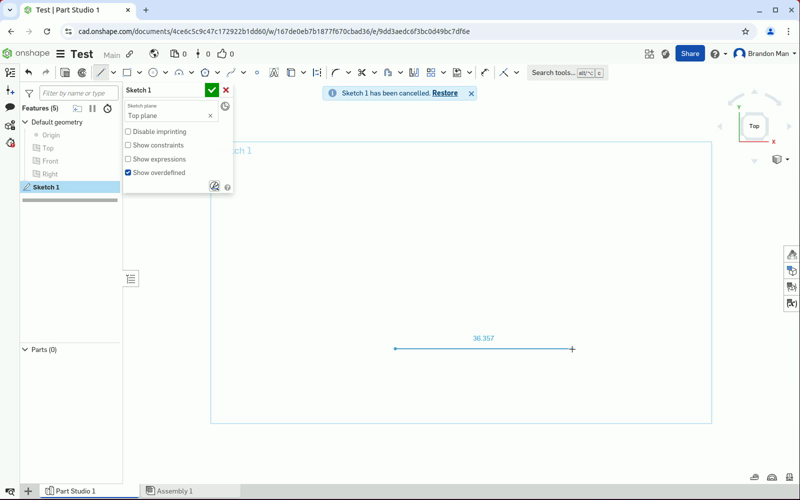
key_up(shift)
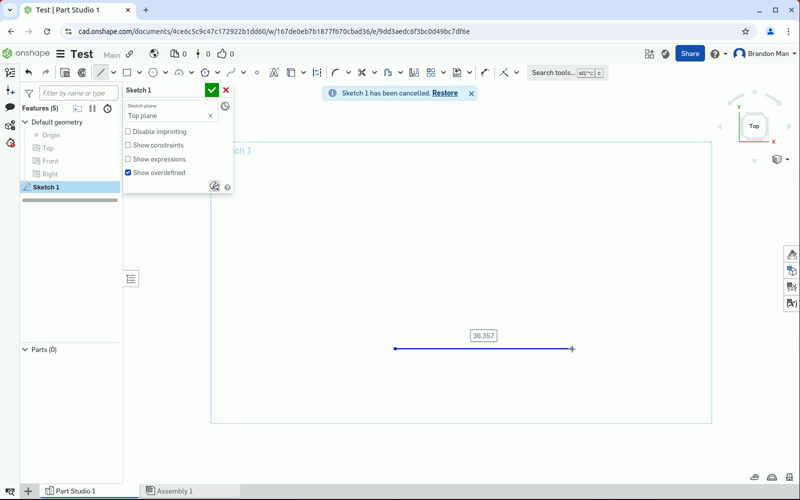
key_down(shift)
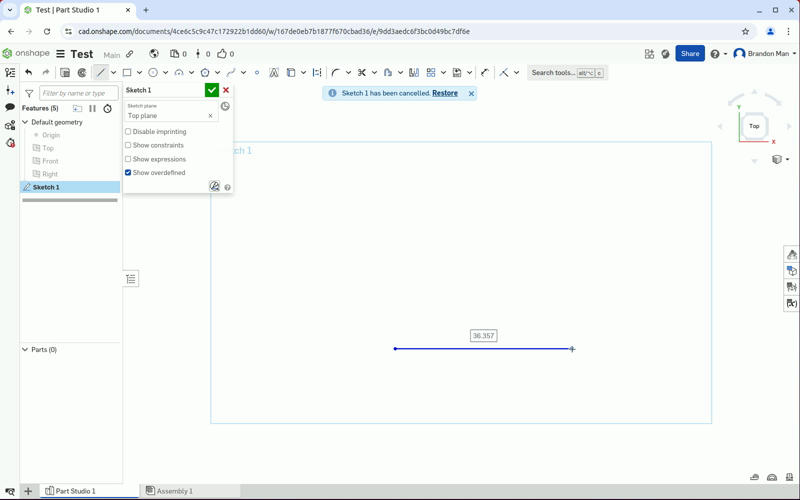
mouse_move(572, 238)
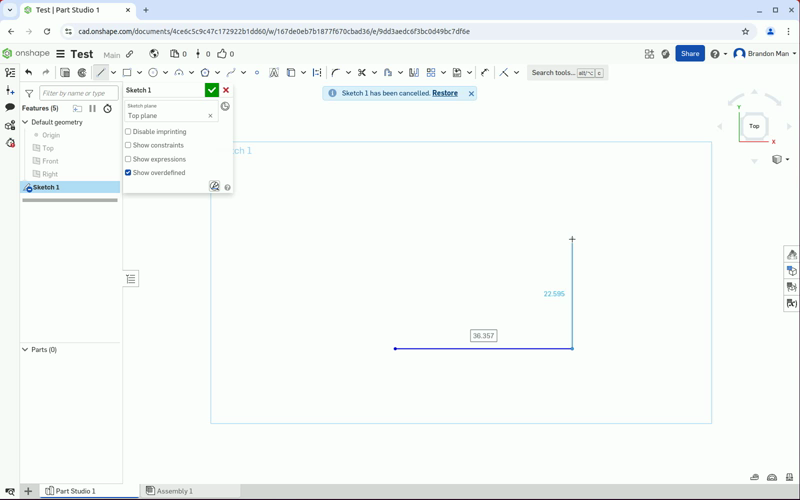
click(572, 238)
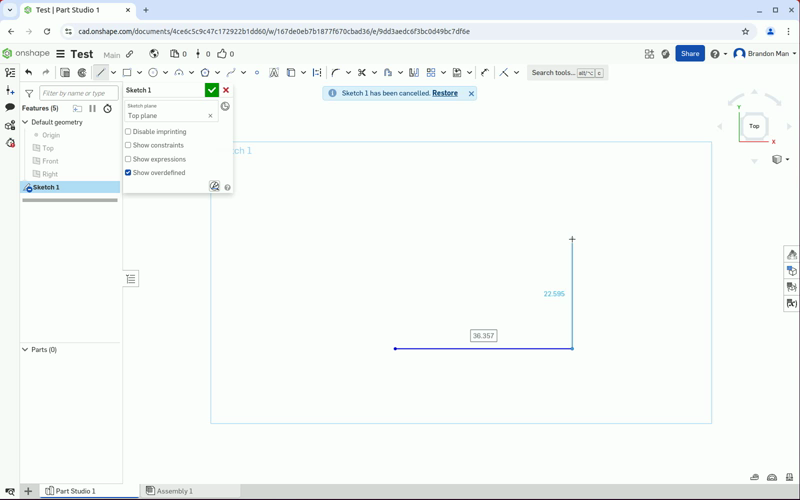
key_up(shift)
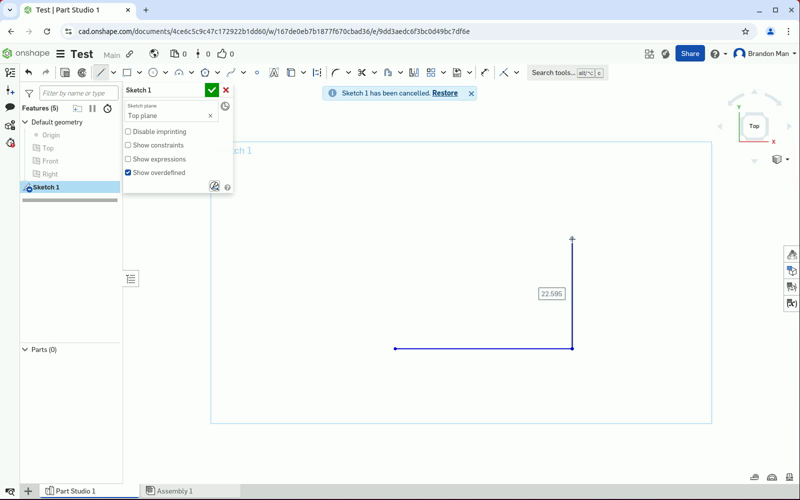
key_down(shift)
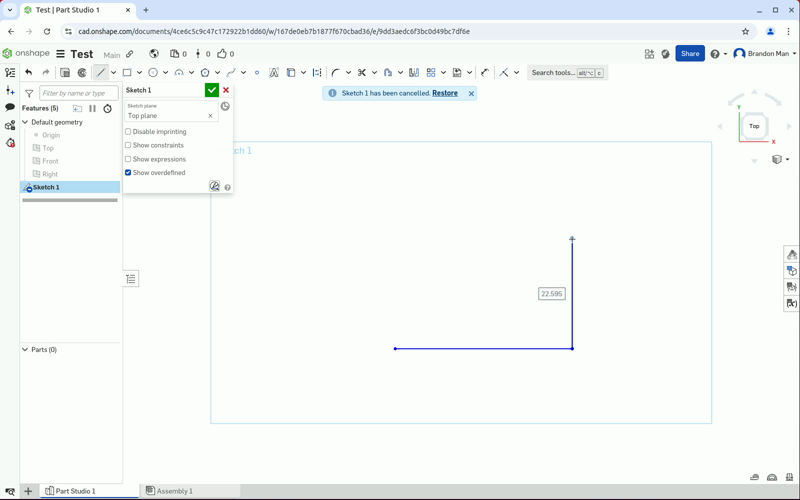
mouse_move(395, 238)
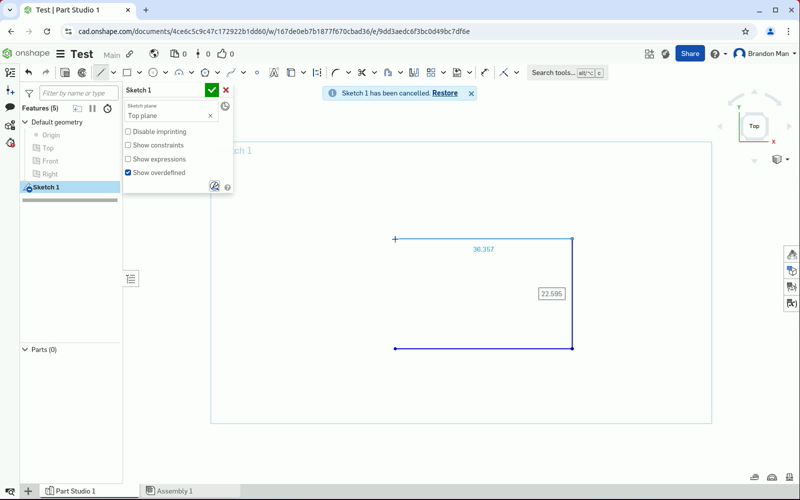
click(395, 238)
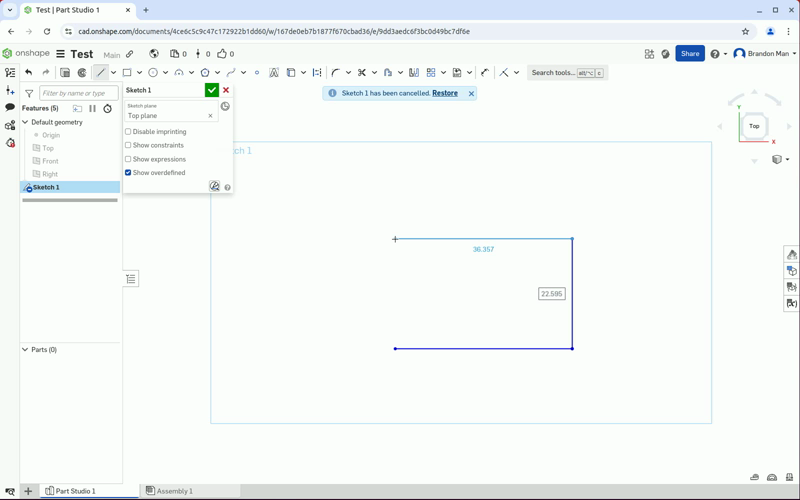
key_up(shift)
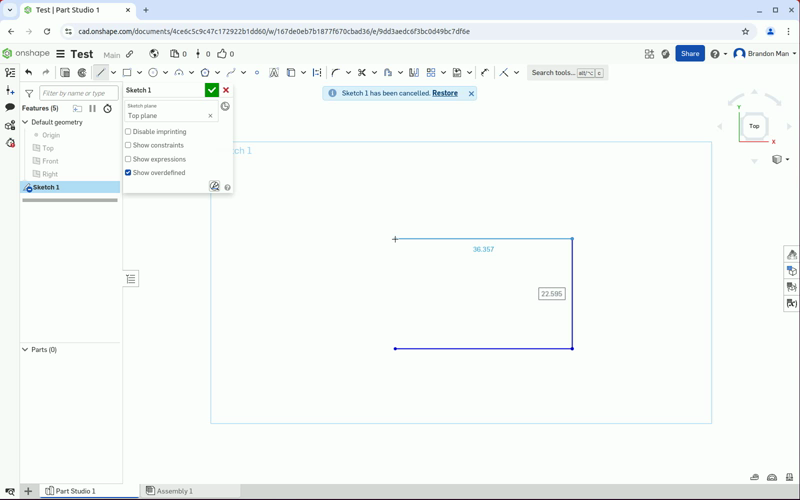
key_down(shift)
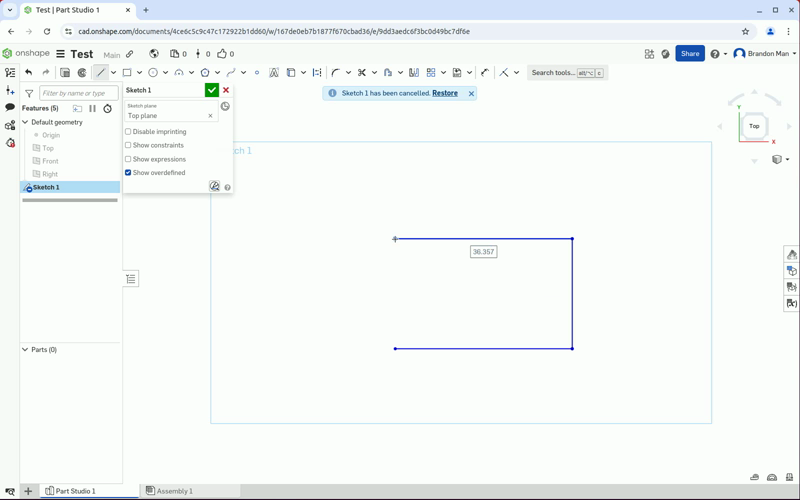
mouse_move(395, 348)
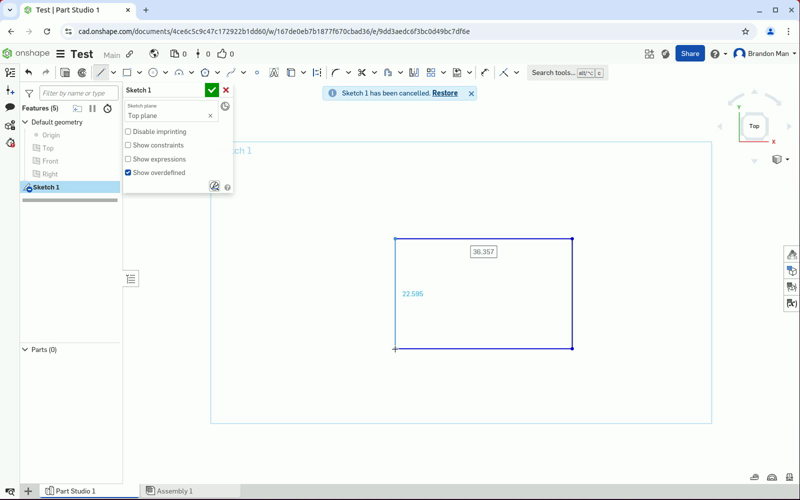
key_up(shift)
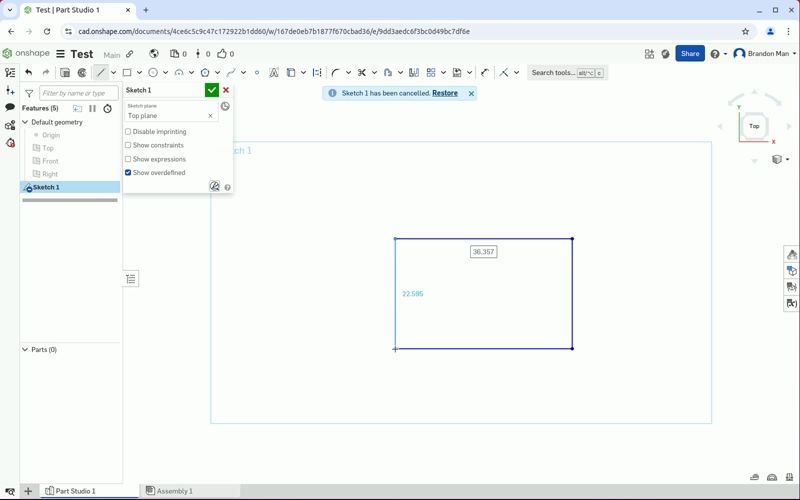
click(395, 348)
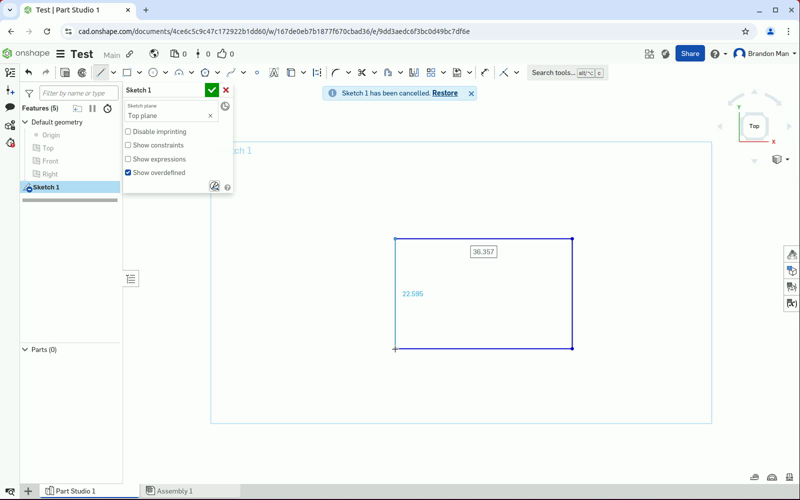
key(esc)
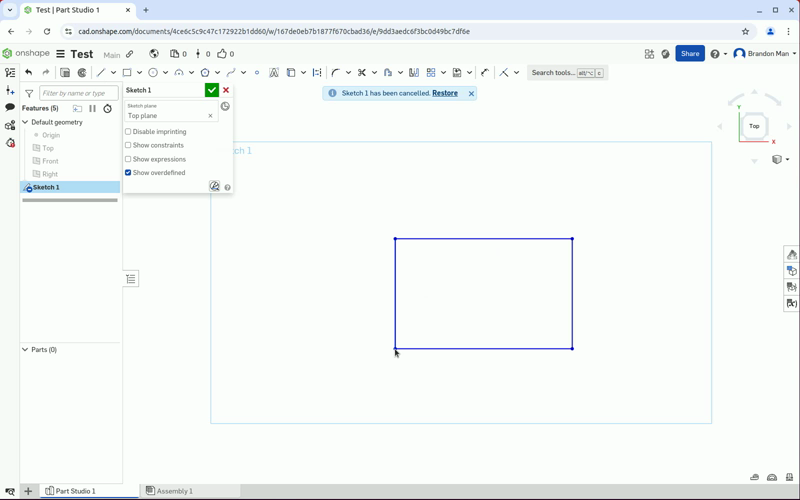
mouse_move(417, 277)
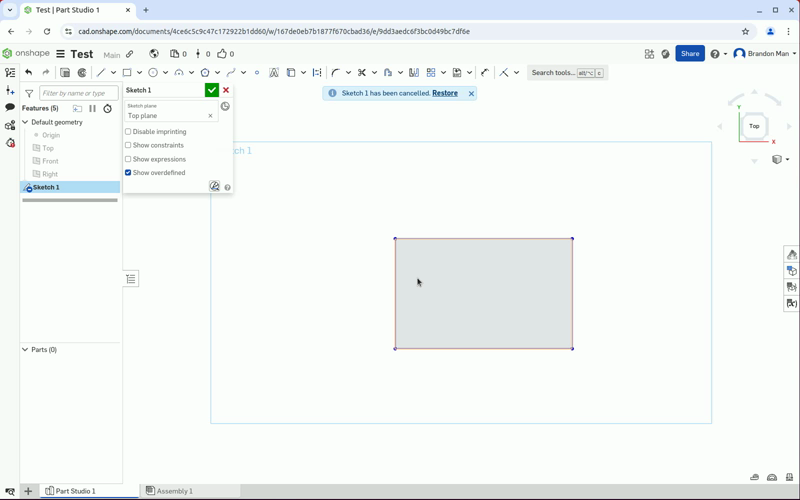
click(417, 277)
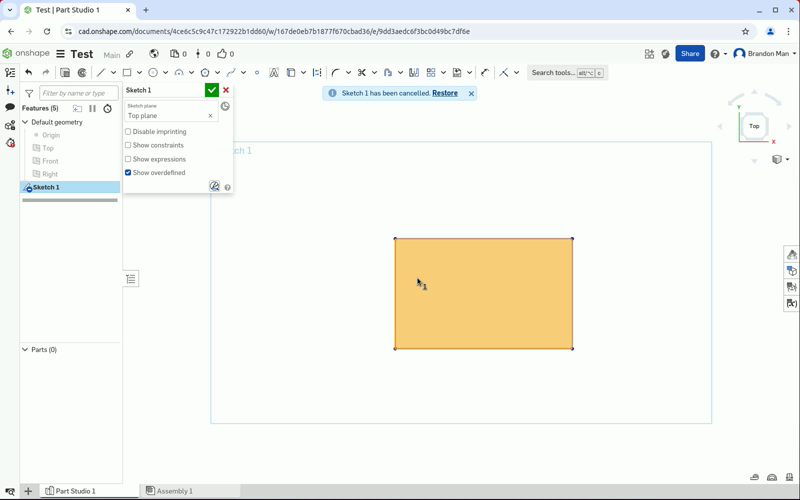
mouse_move(73, 352)
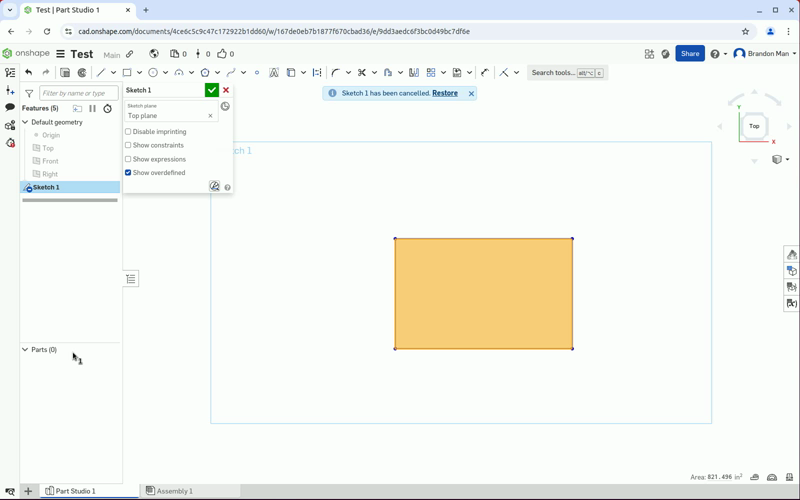
key(shift+y)
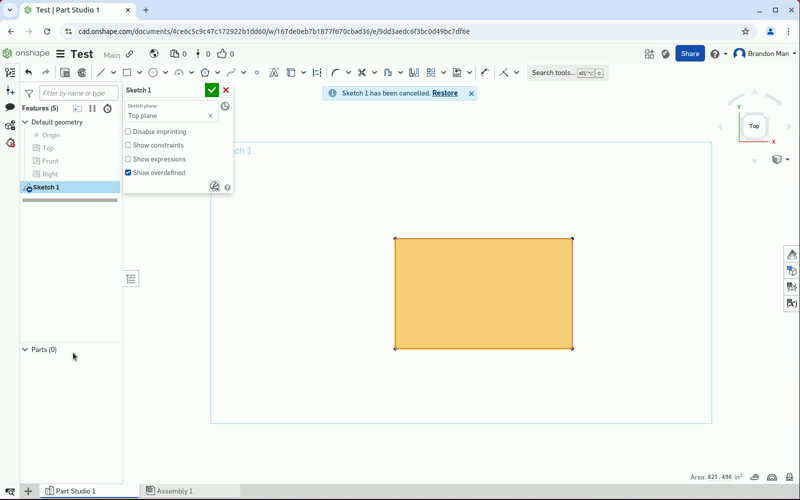
key(shift+e)
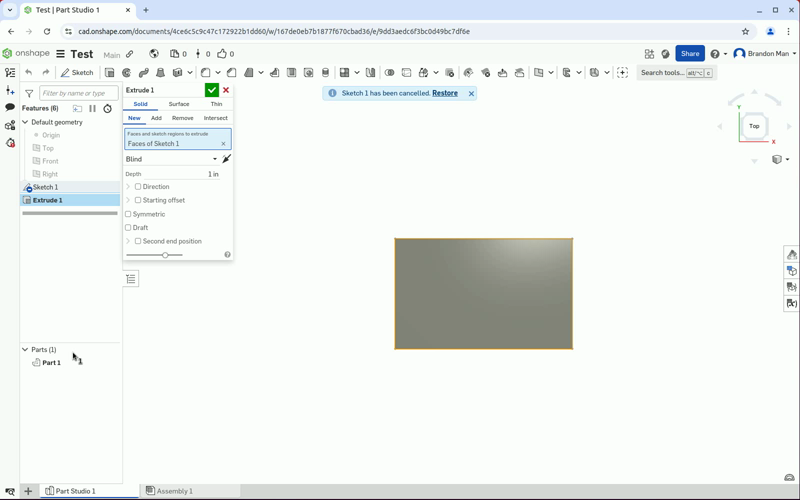
mouse_move(143, 106)
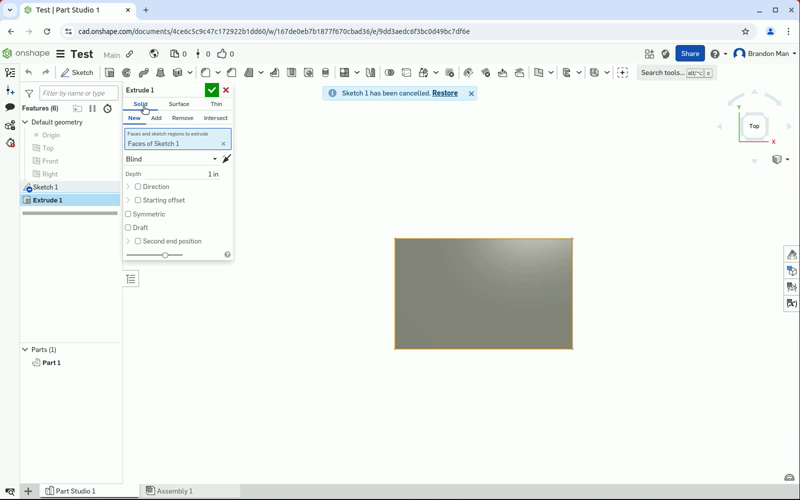
click(143, 106)
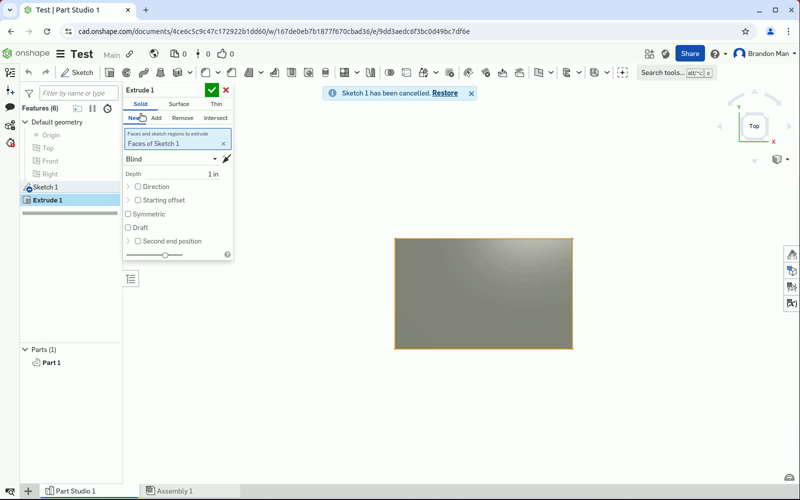
mouse_move(137, 120)
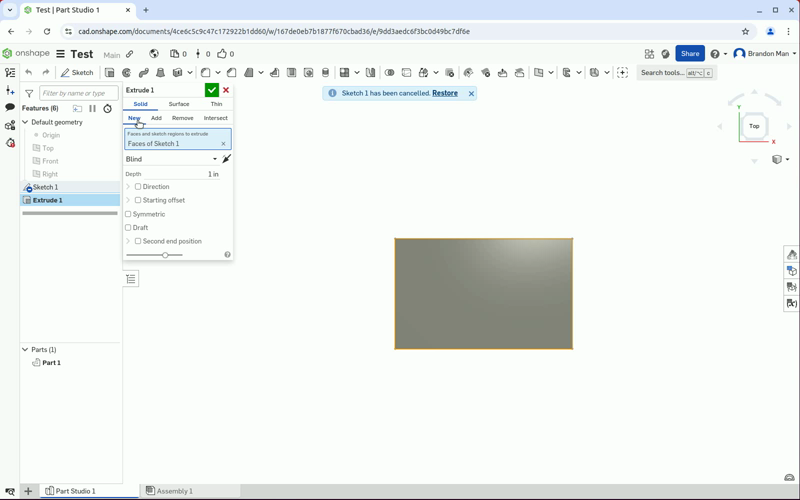
click(137, 120)
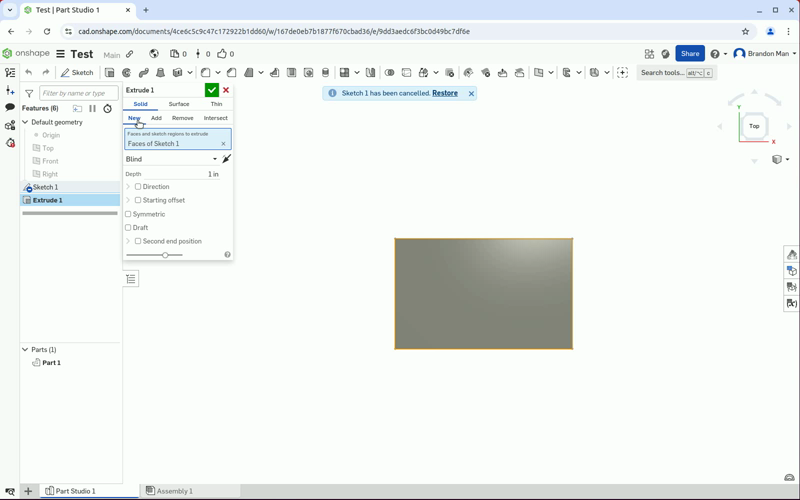
key(tab, 4)
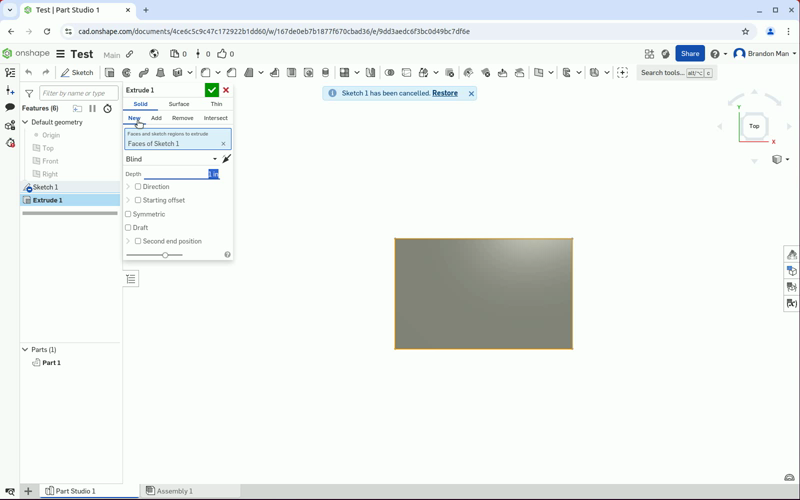
text(-1.685)
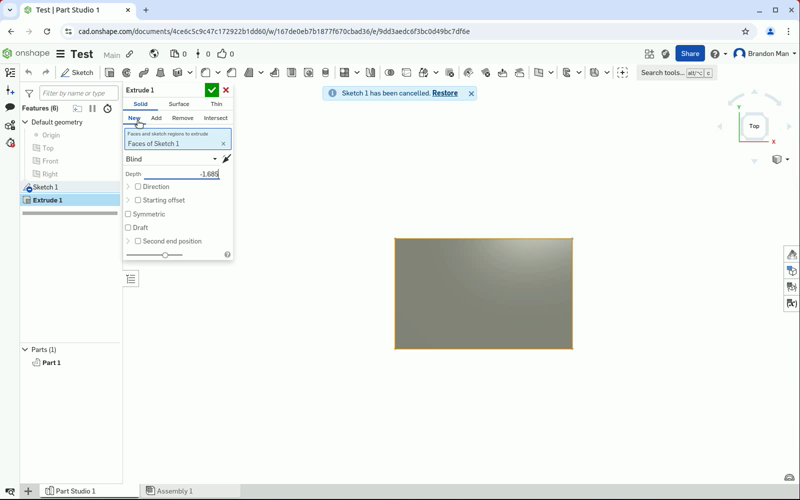
key(enter)
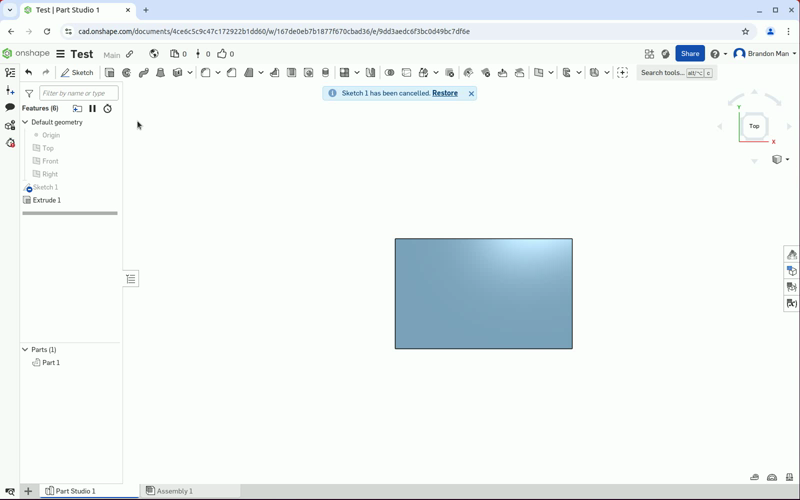
key(shift+h)
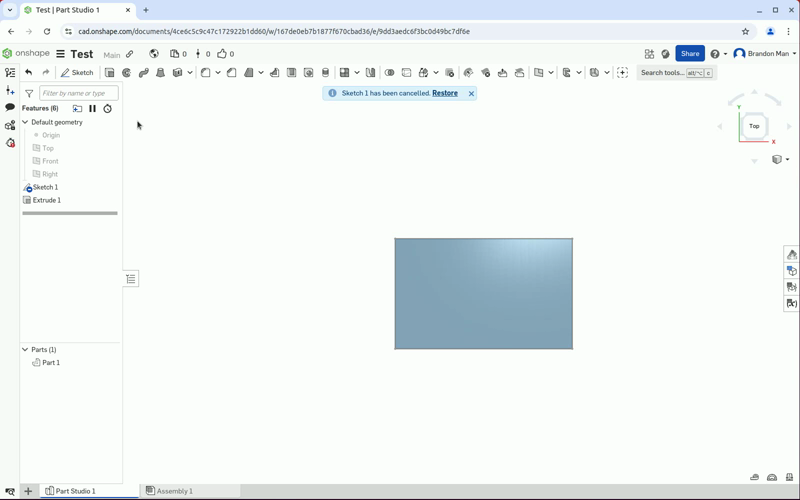
key(shift+h)
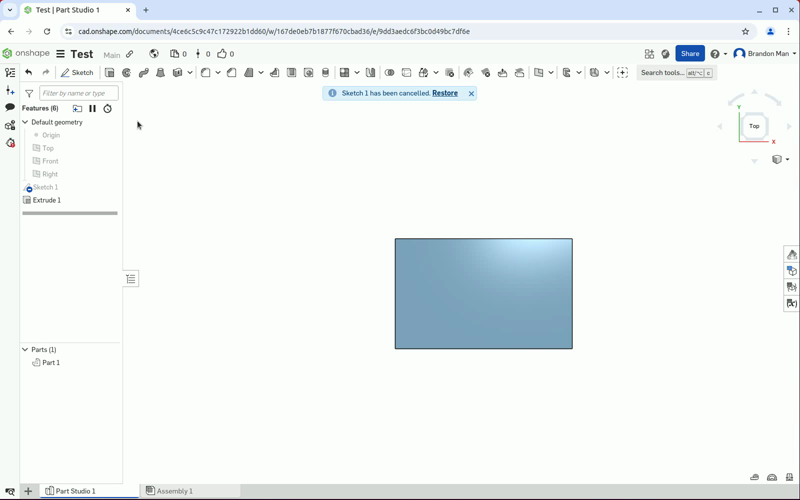
mouse_move(73, 189)
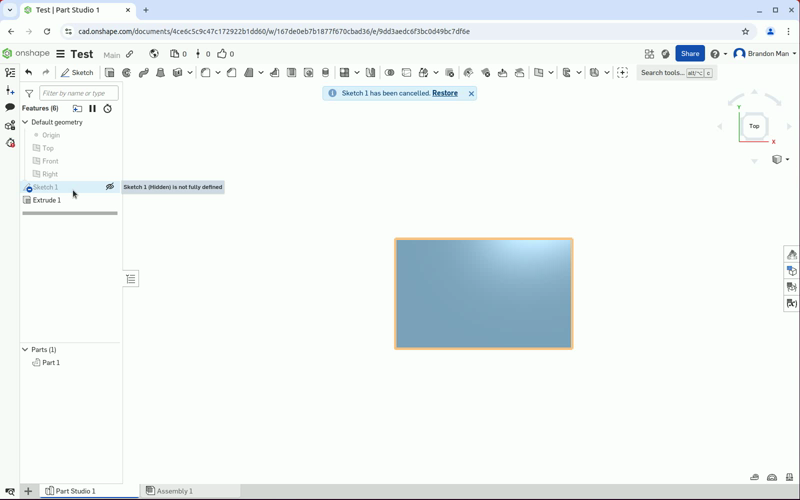
click(73, 189)
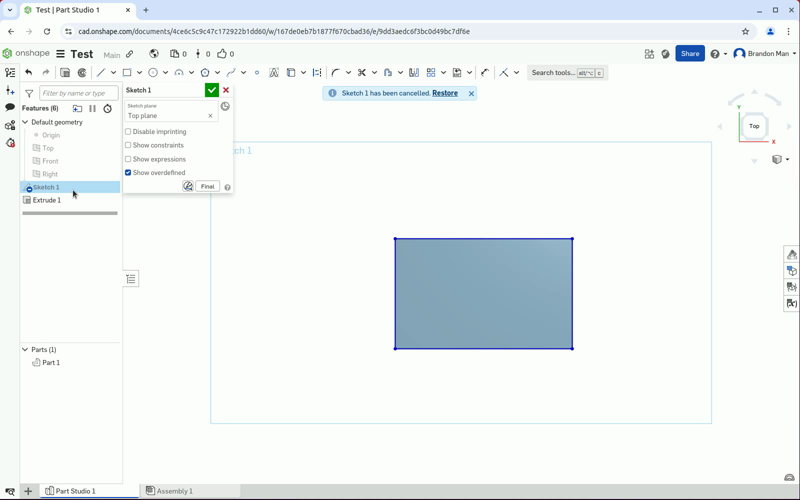
mouse_move(229, 92)
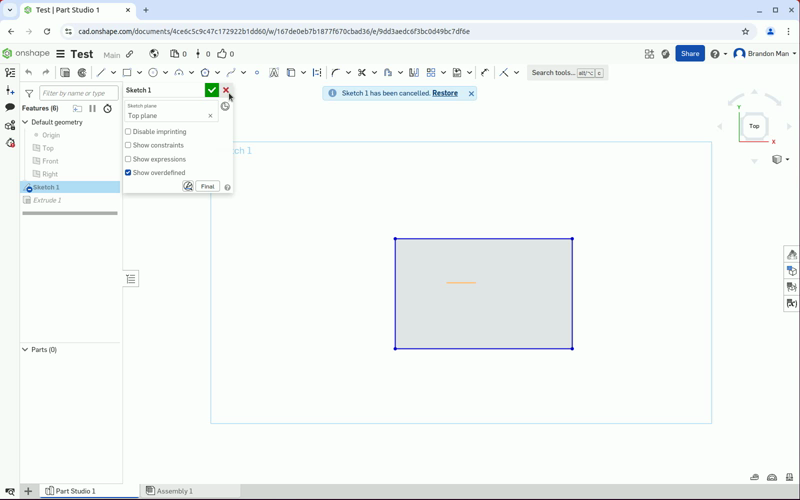
click(229, 92)
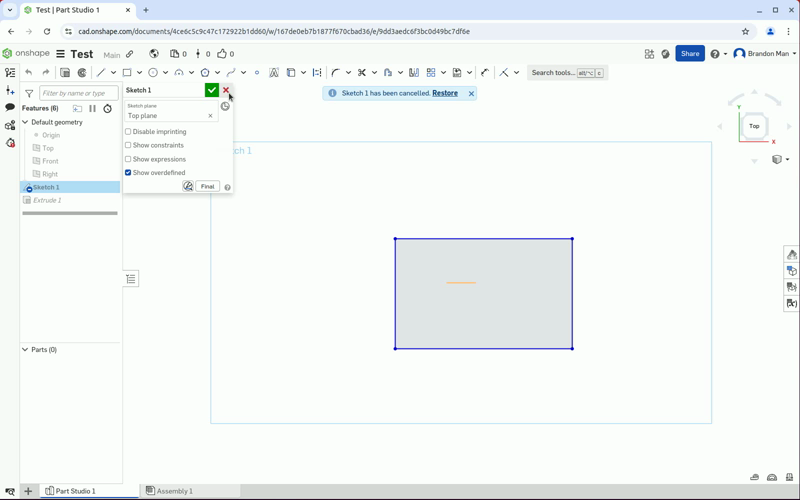
key(shift+s)
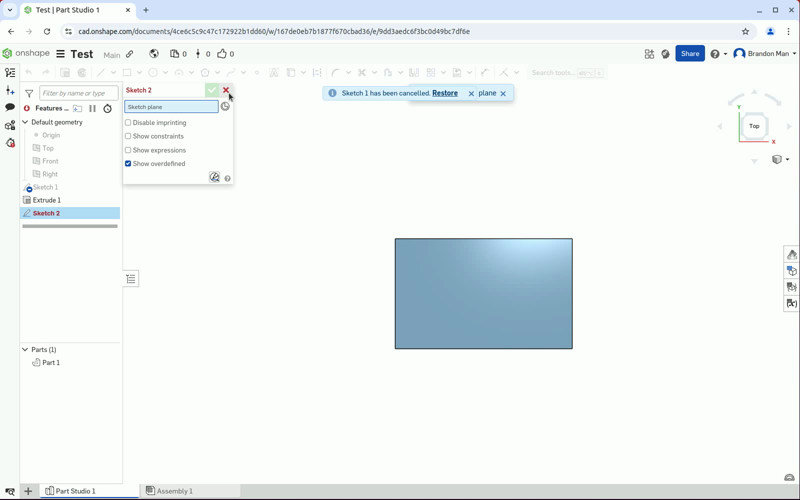
mouse_move(73, 150)
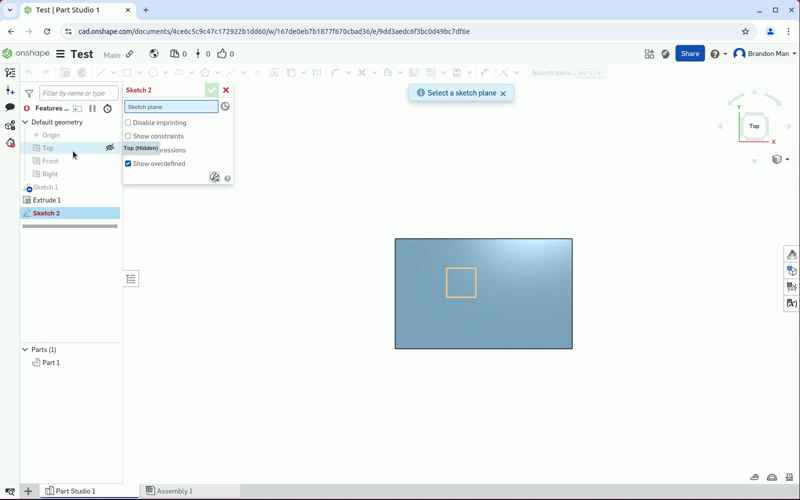
click(73, 150)
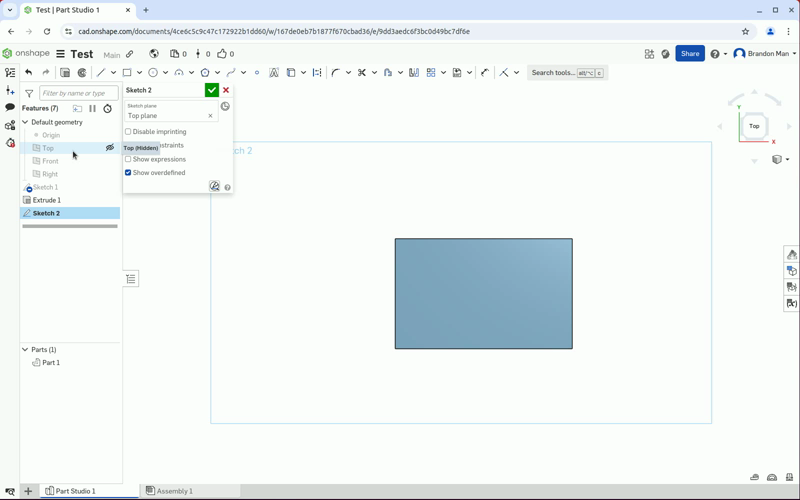
mouse_move(73, 352)
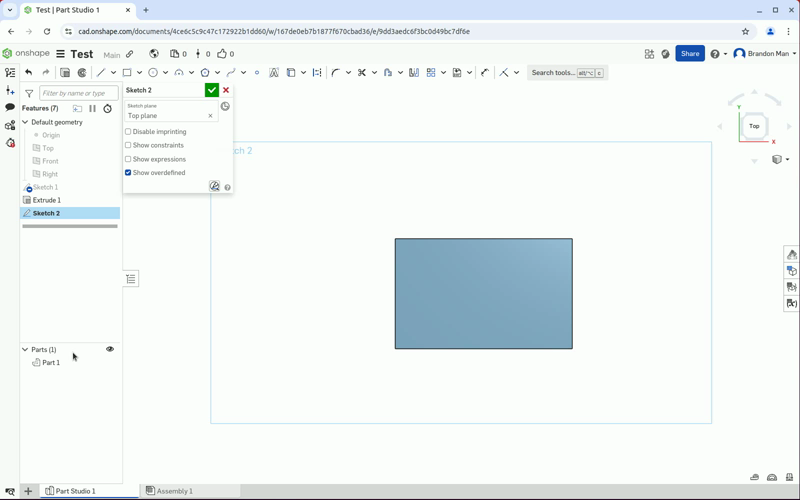
key(y)
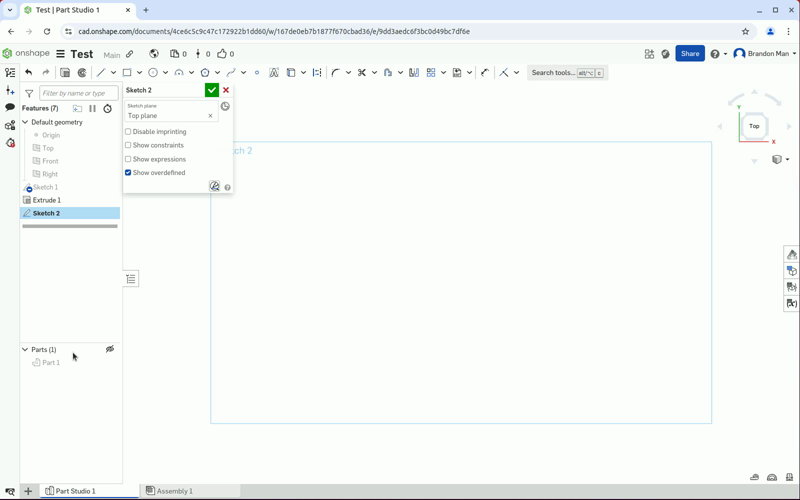
key(l)
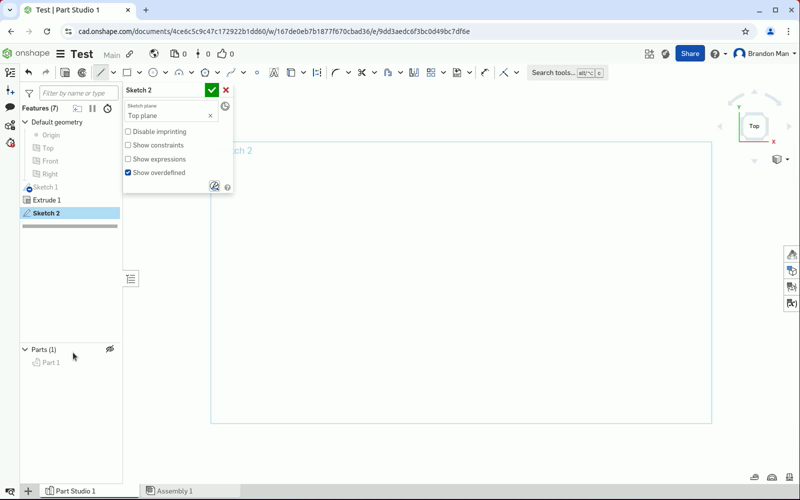
key_down(shift)
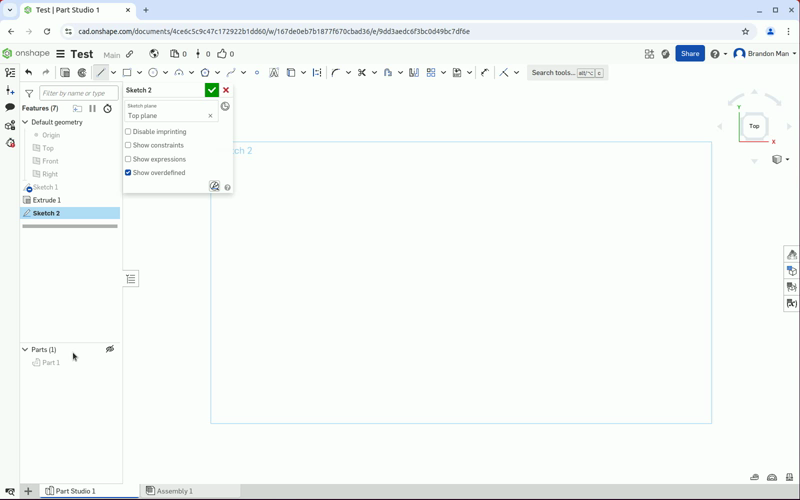
mouse_move(396, 255)
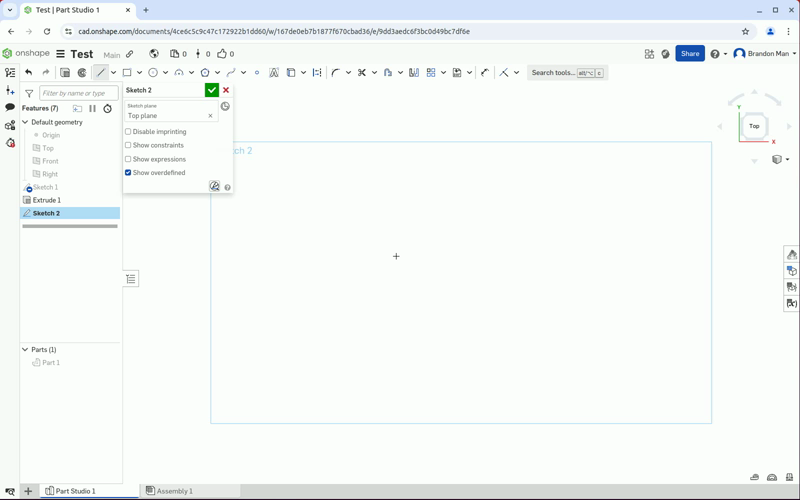
click(396, 255)
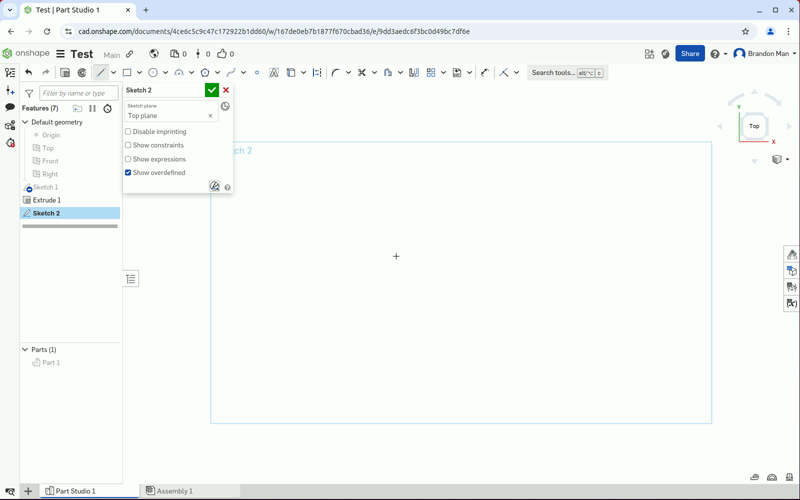
key_up(shift)
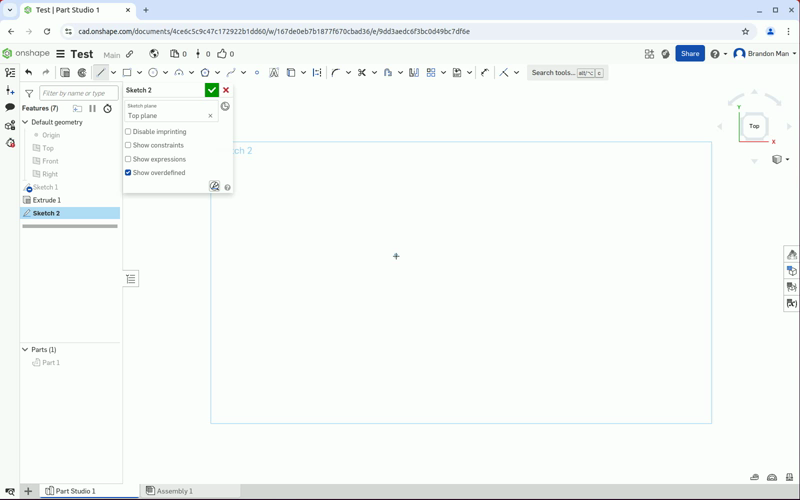
key_down(shift)
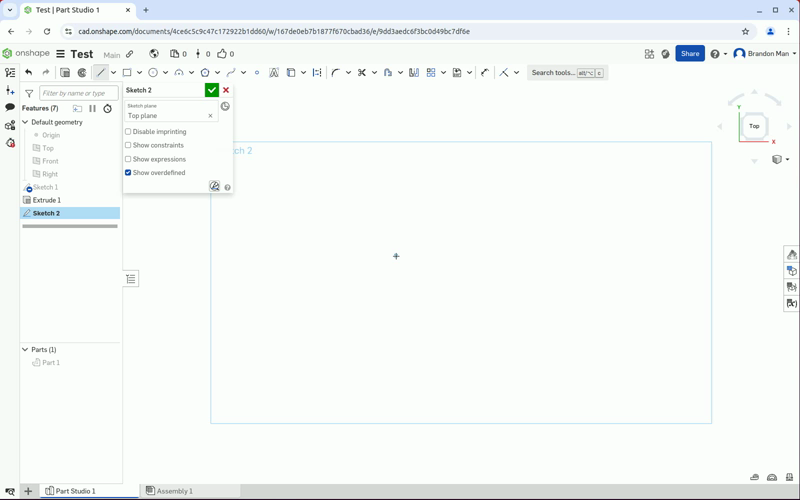
mouse_move(426, 255)
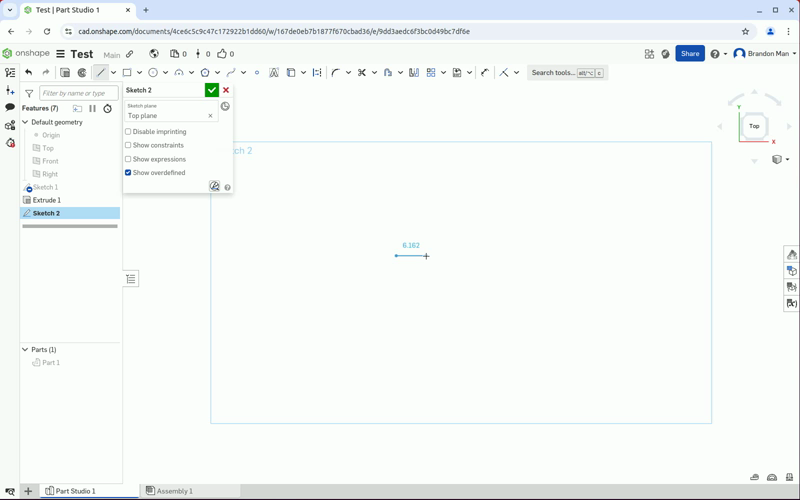
mouse_move(416, 255)
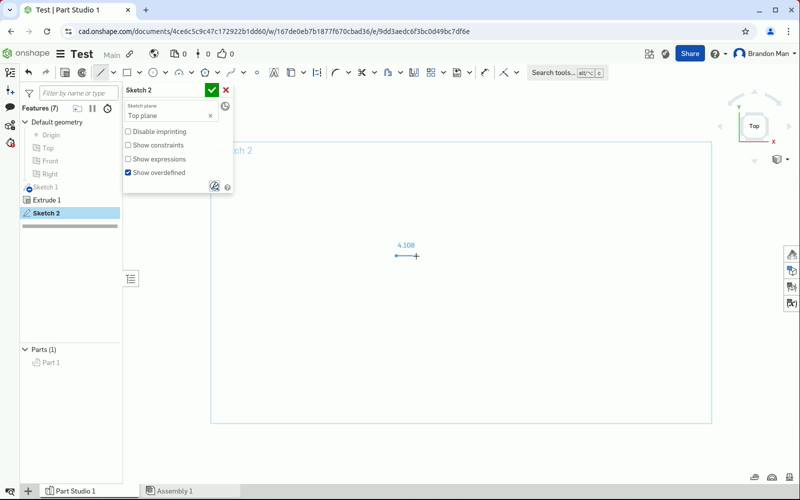
click(416, 255)
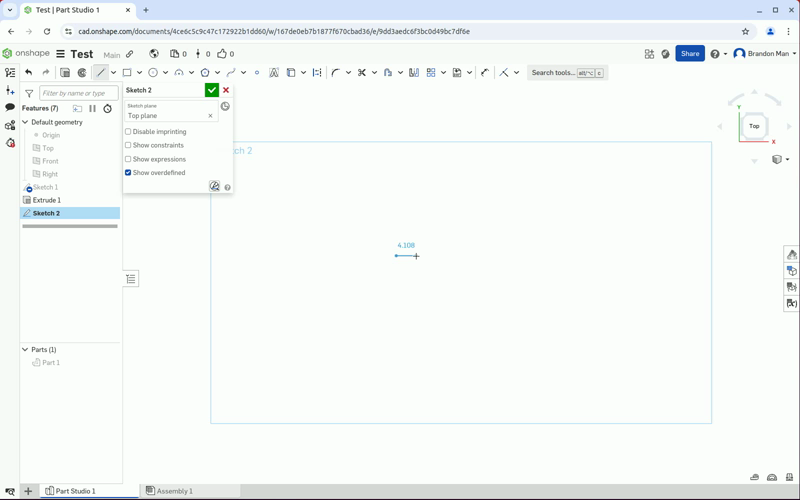
key_up(shift)
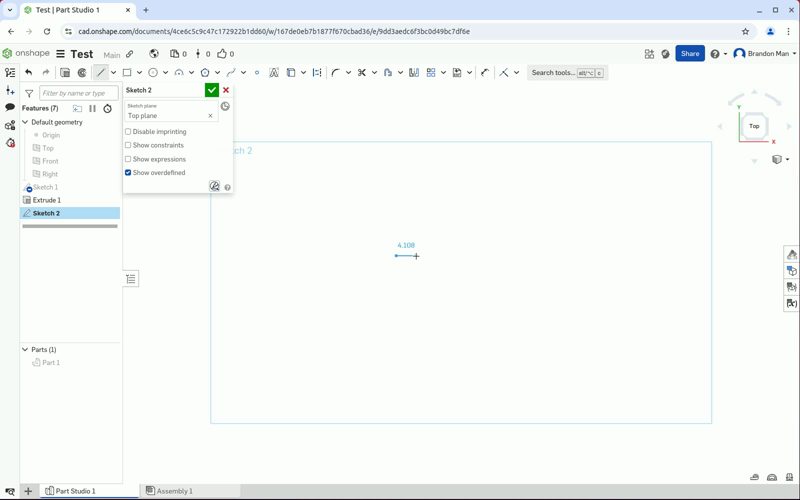
key_down(shift)
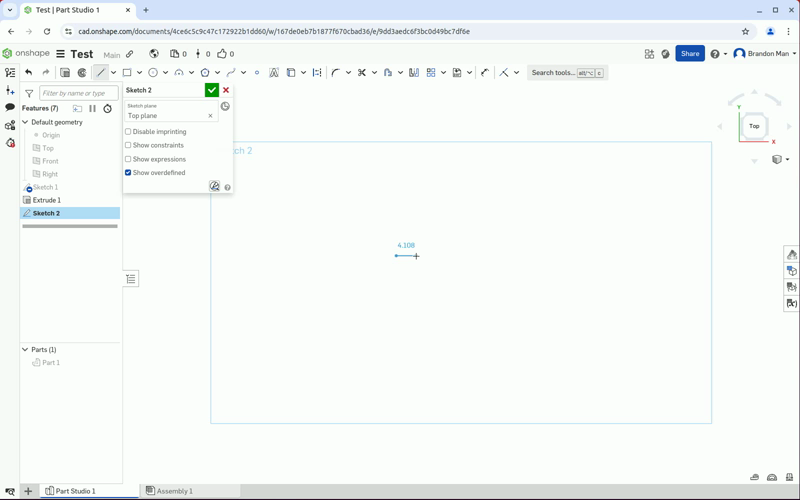
mouse_move(446, 255)
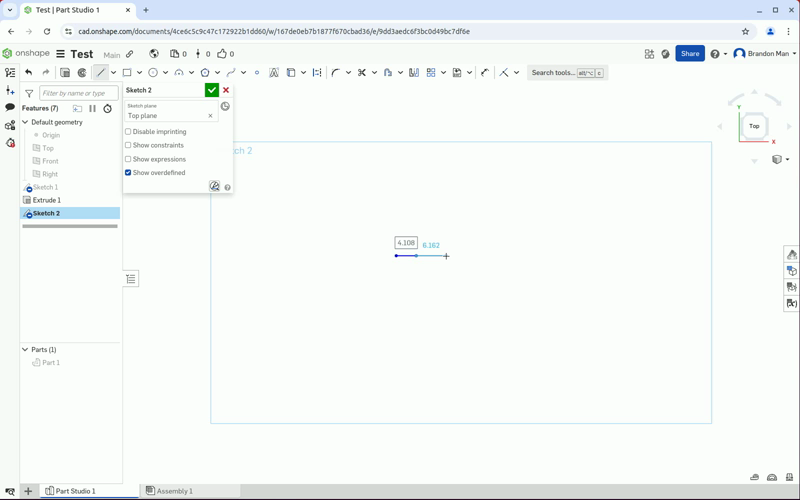
mouse_move(416, 236)
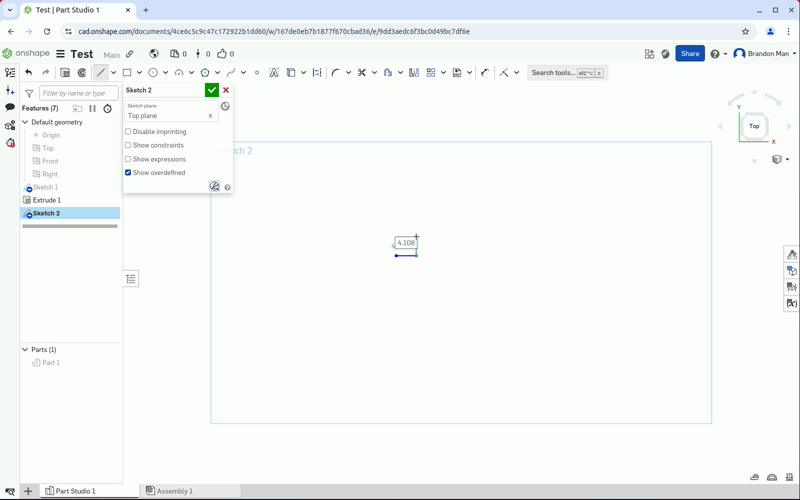
click(416, 236)
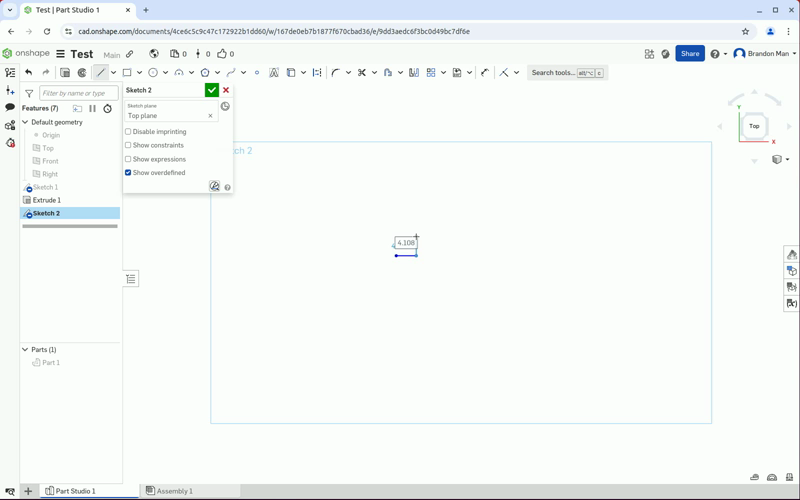
key_up(shift)
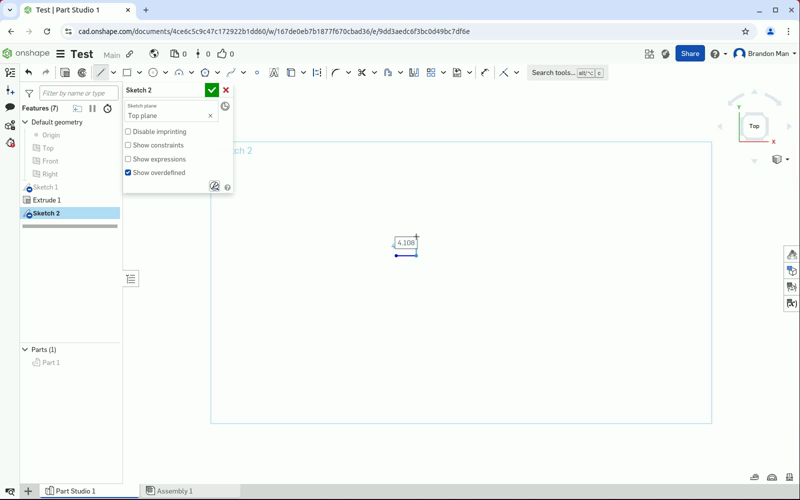
key_down(shift)
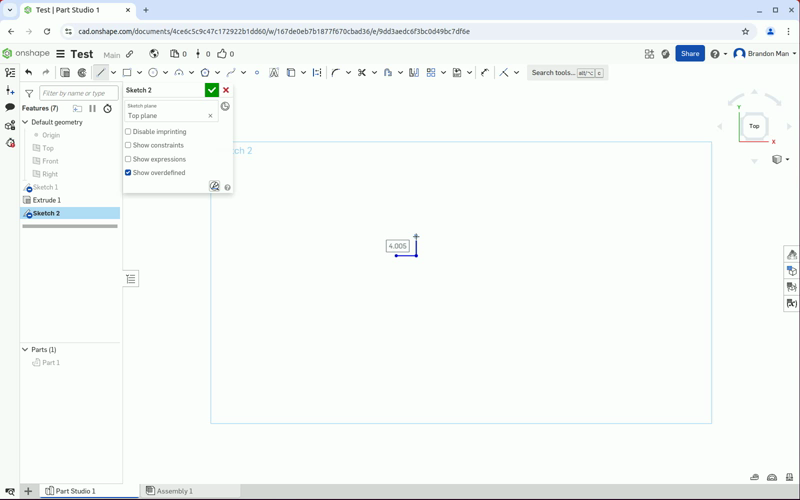
mouse_move(446, 236)
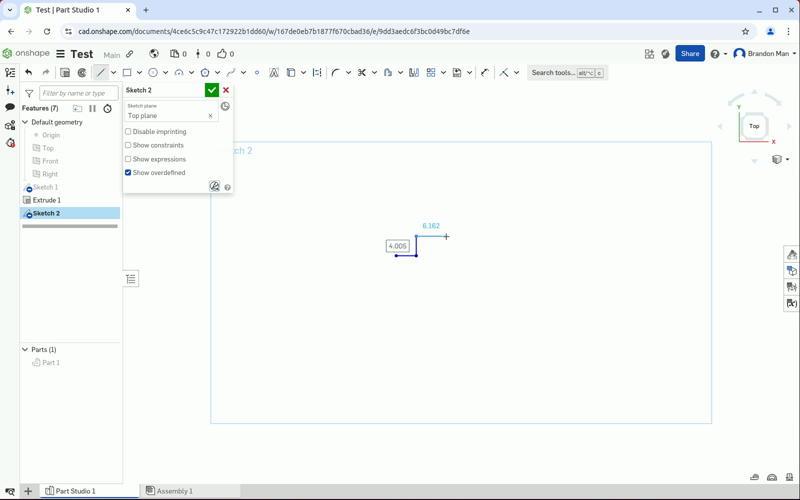
mouse_move(396, 236)
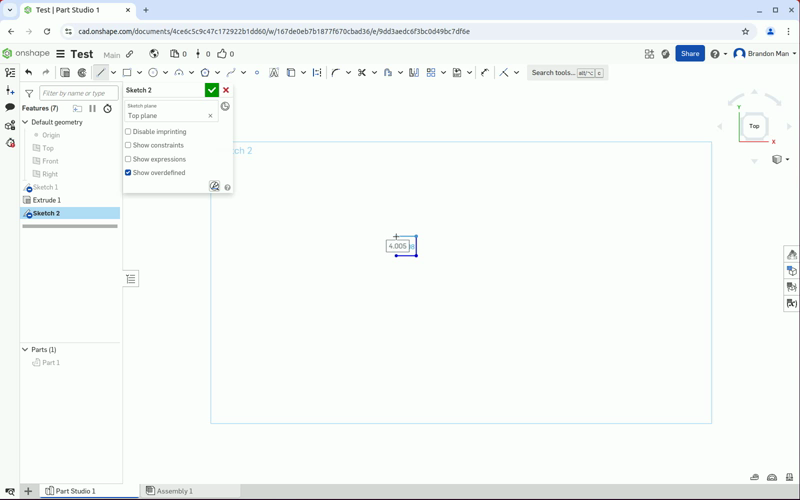
click(396, 236)
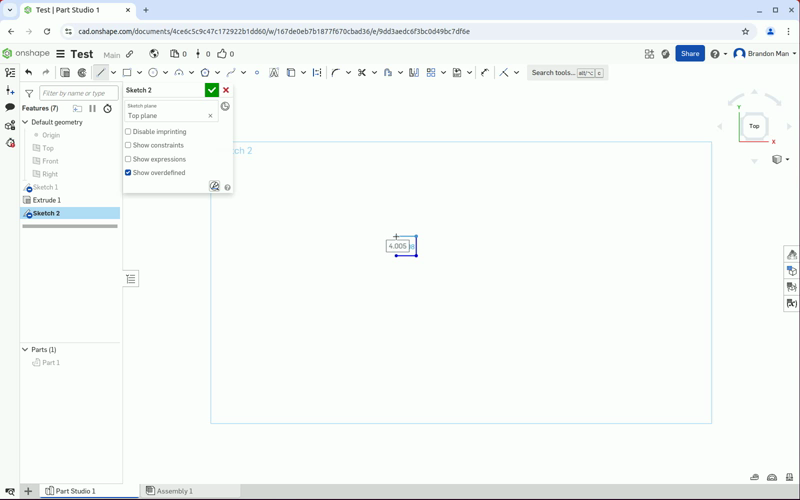
key_up(shift)
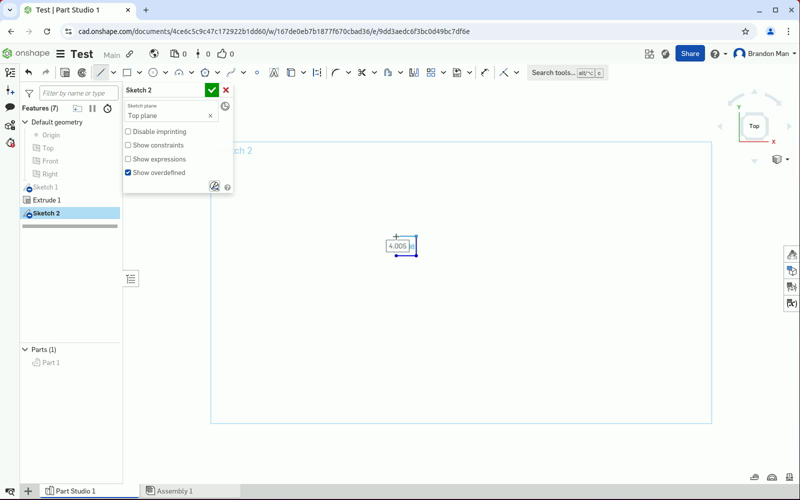
mouse_move(426, 236)
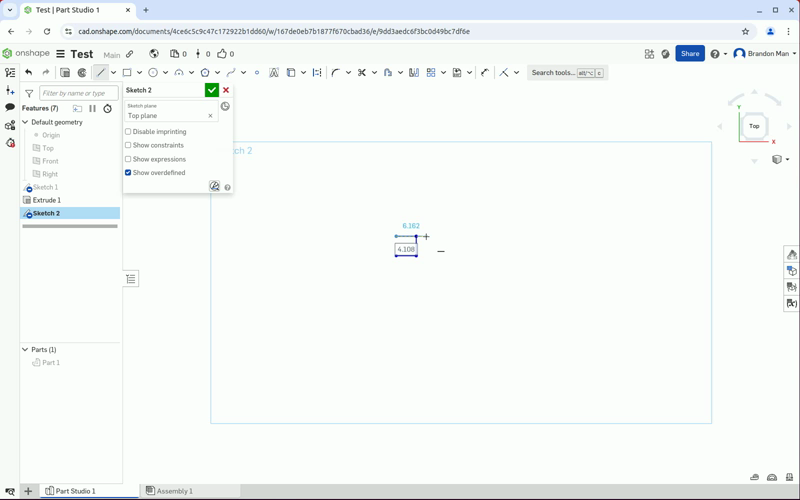
key_down(shift)
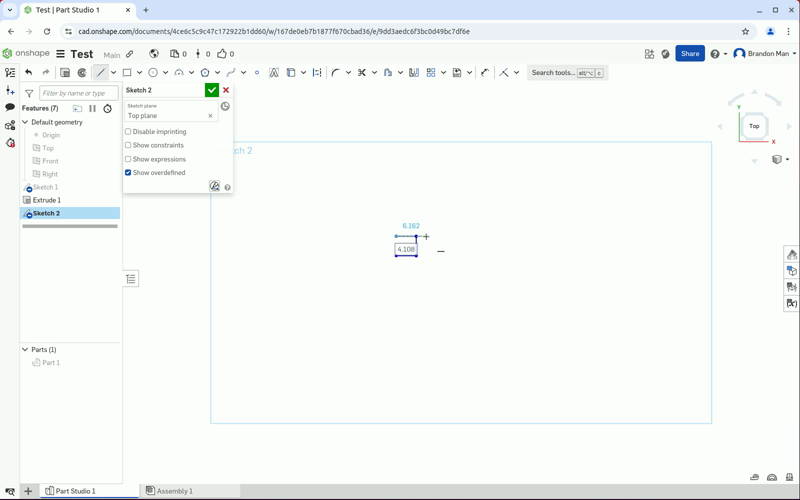
mouse_move(396, 255)
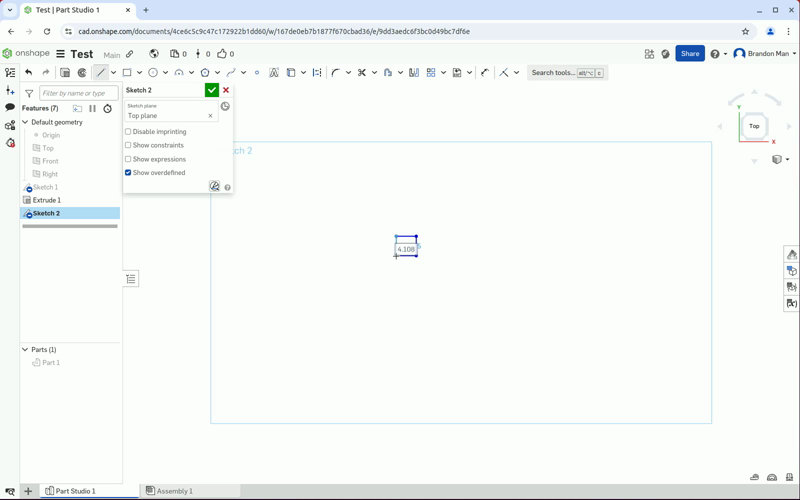
key_up(shift)
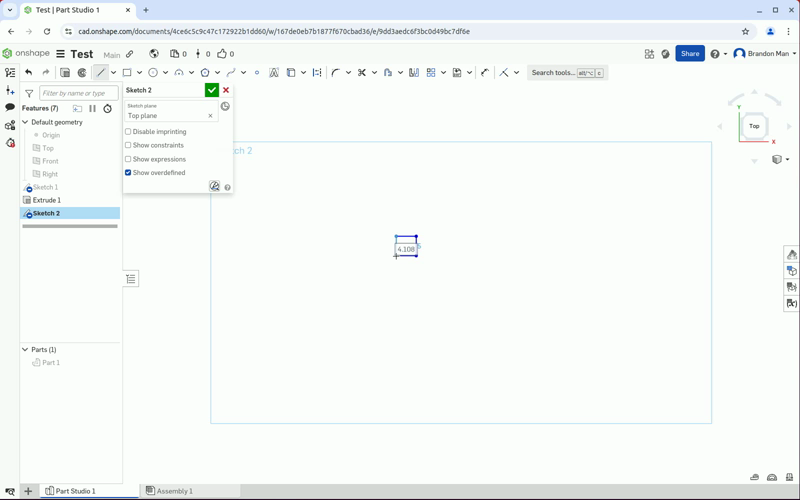
click(396, 255)
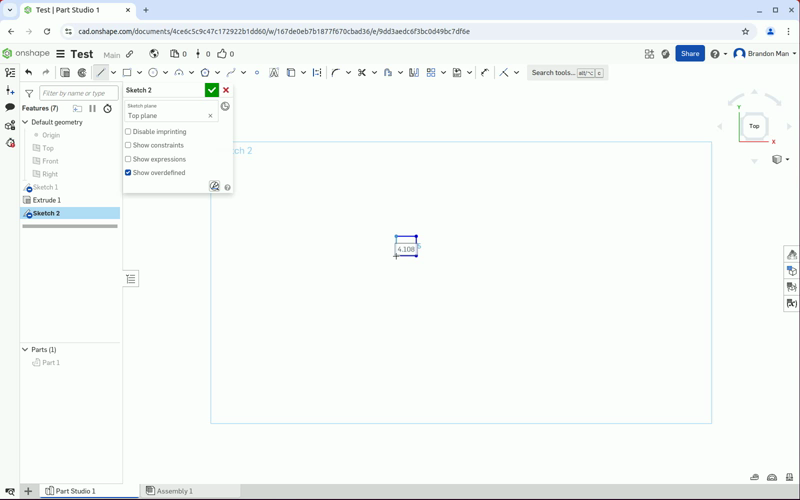
key(esc)
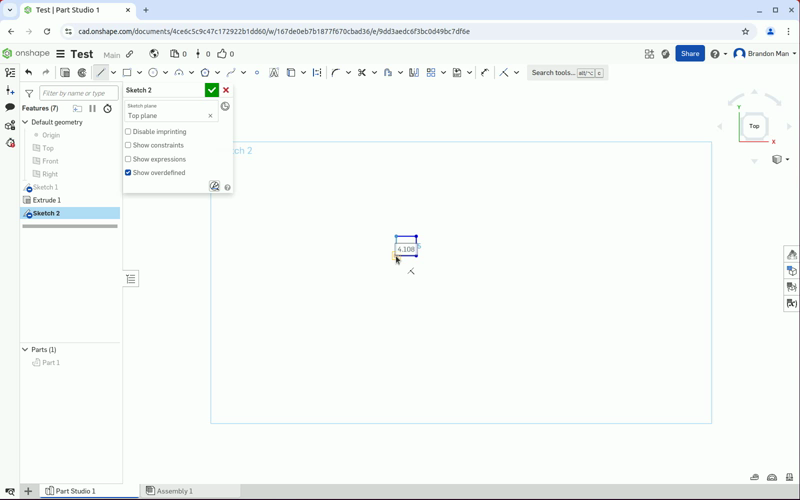
mouse_move(414, 240)
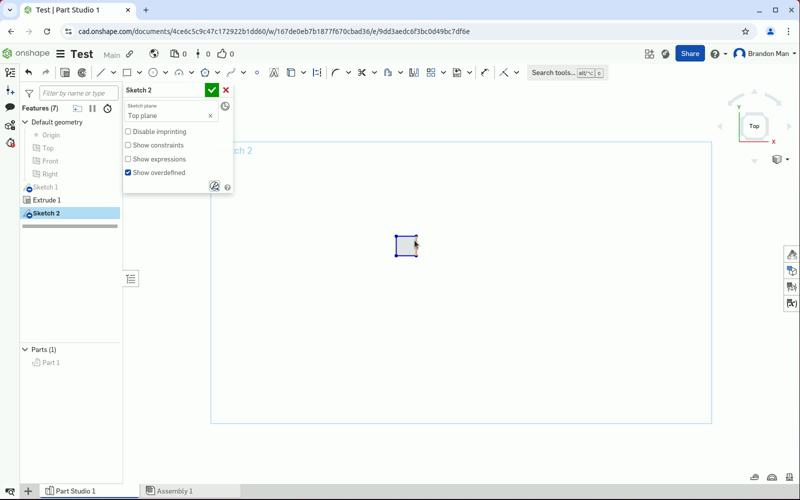
scroll(6)
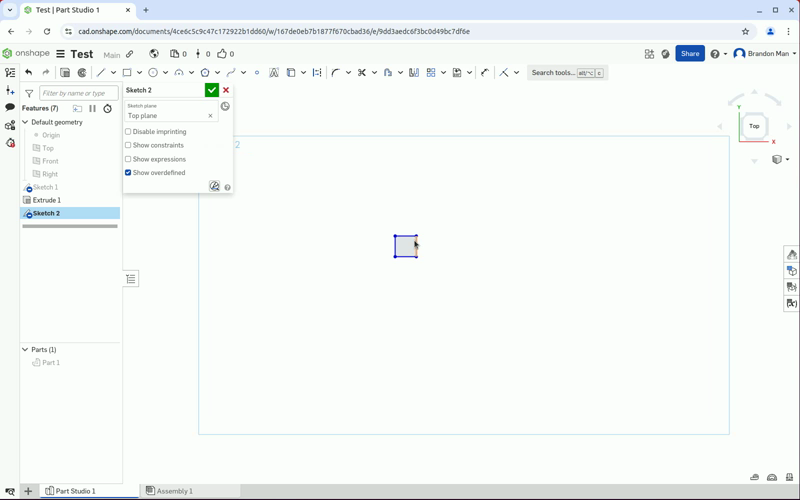
scroll(6)
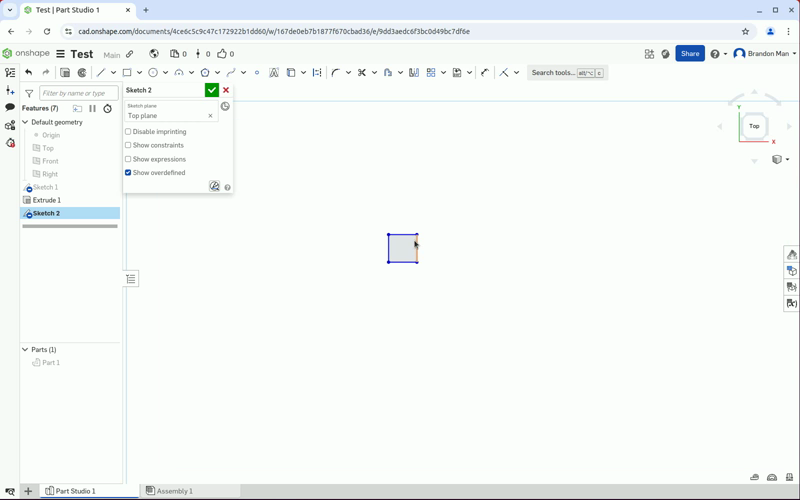
scroll(6)
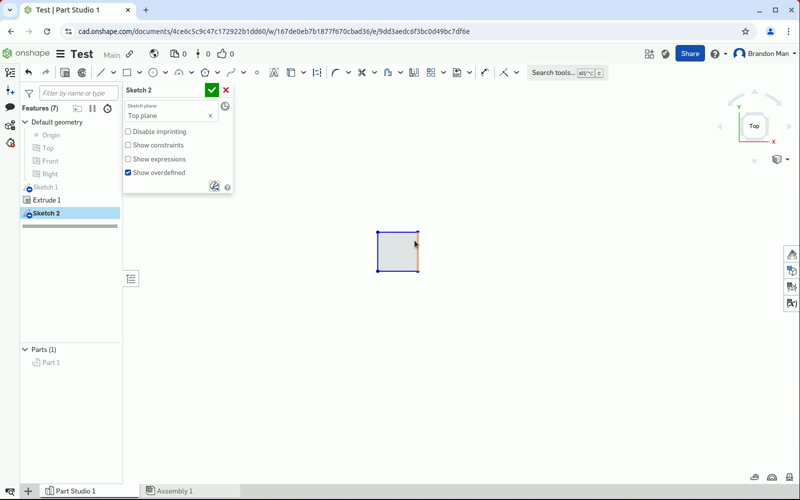
scroll(6)
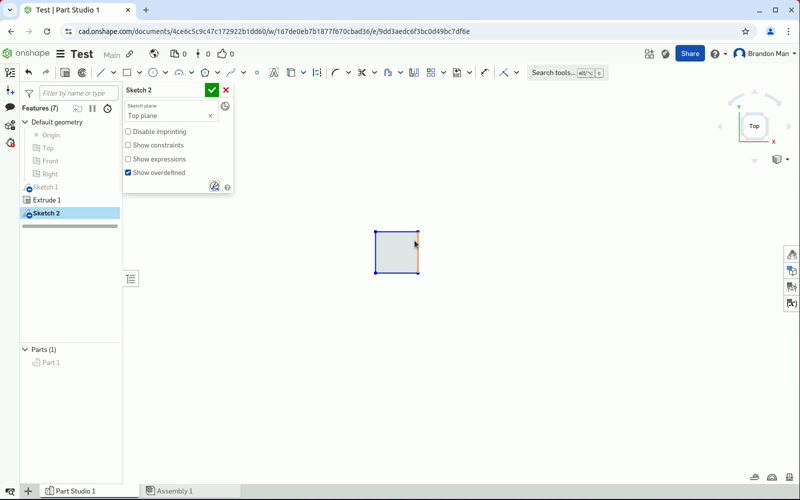
scroll(6)
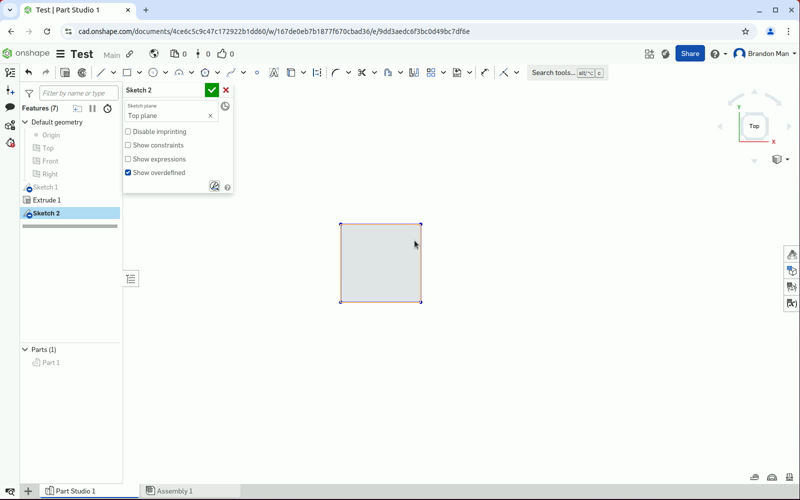
scroll(6)
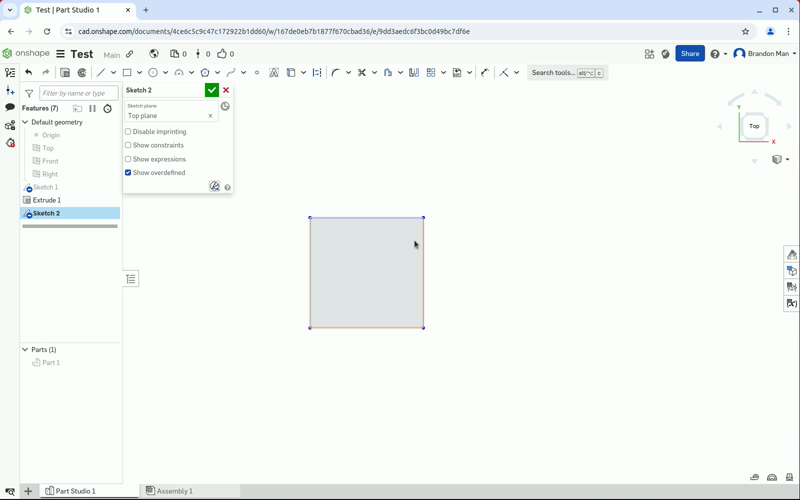
scroll(6)
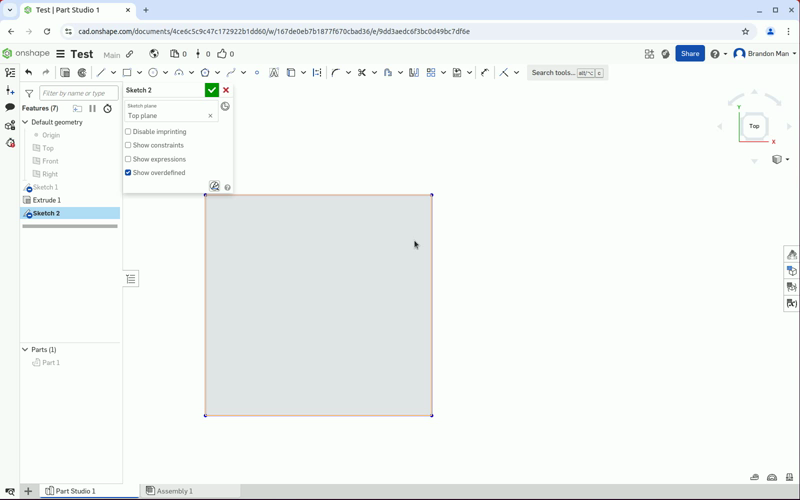
click(414, 240)
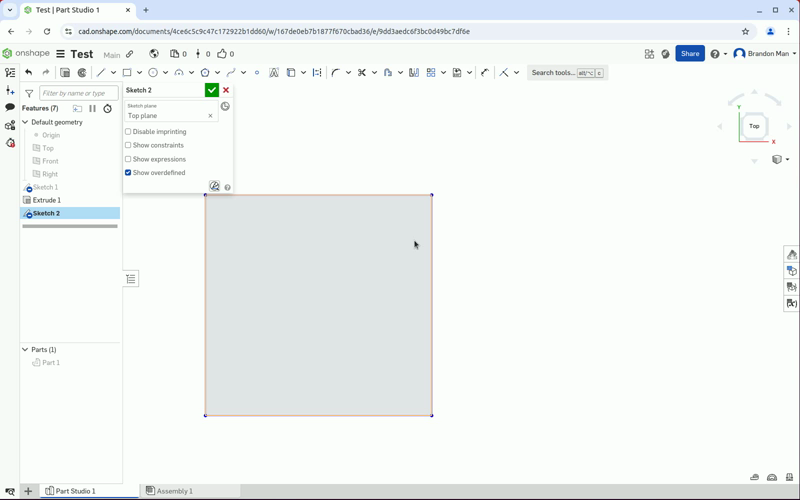
scroll(-6)
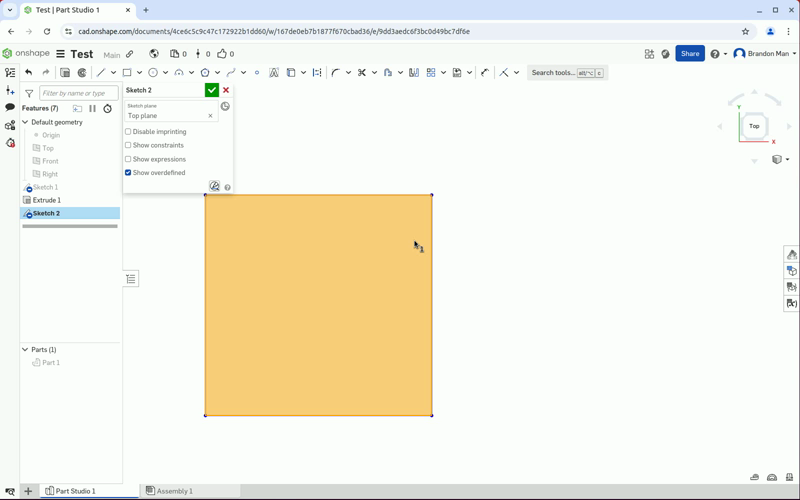
scroll(-6)
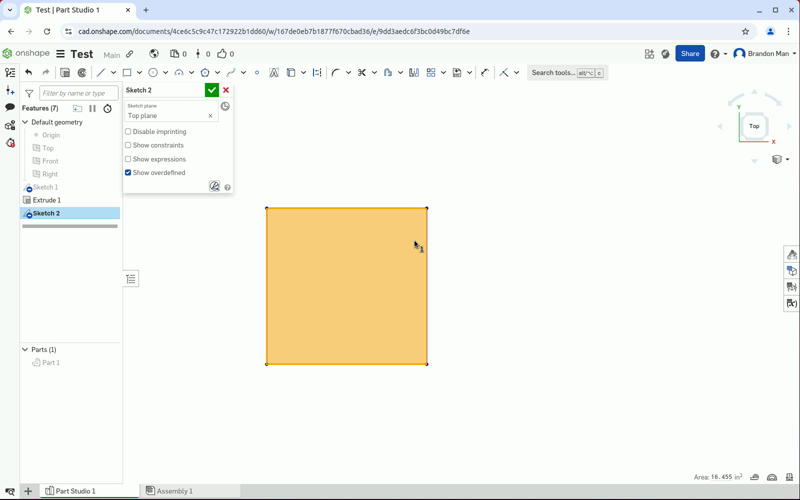
scroll(-6)
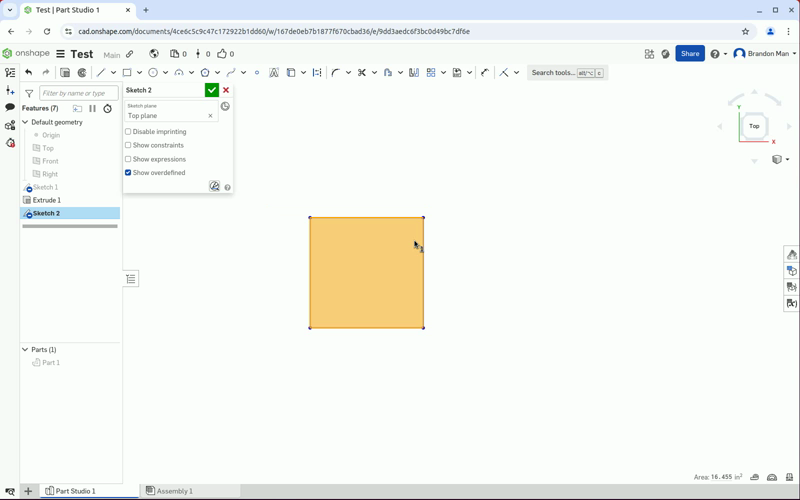
scroll(-6)
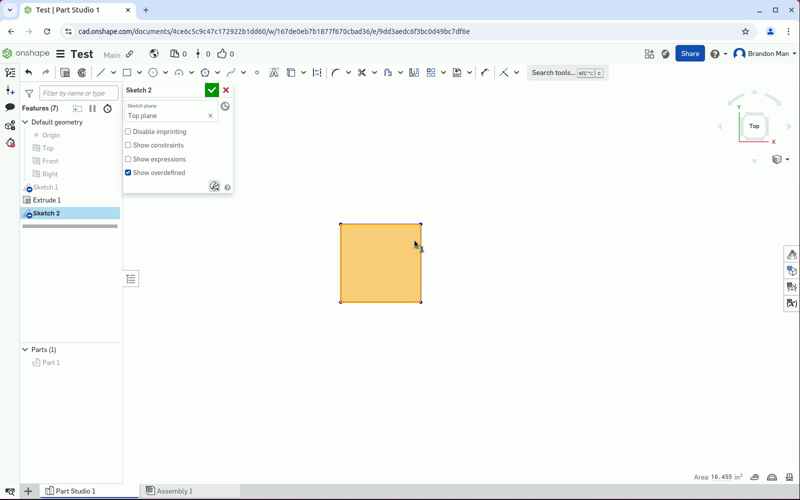
scroll(-6)
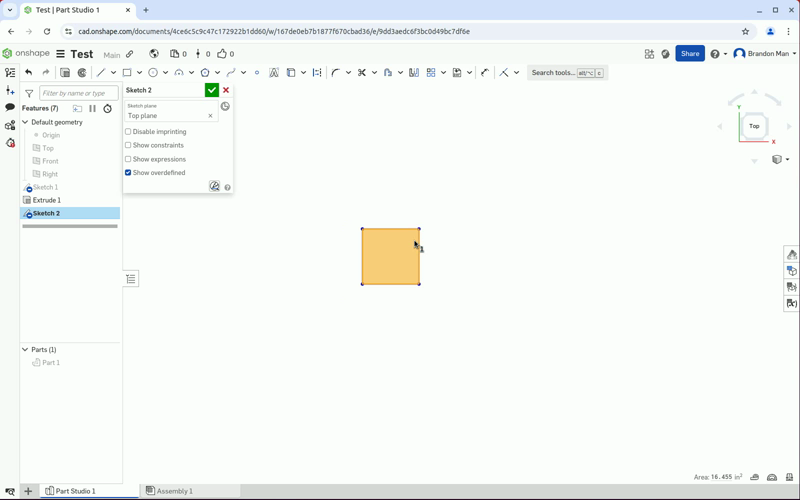
scroll(-6)
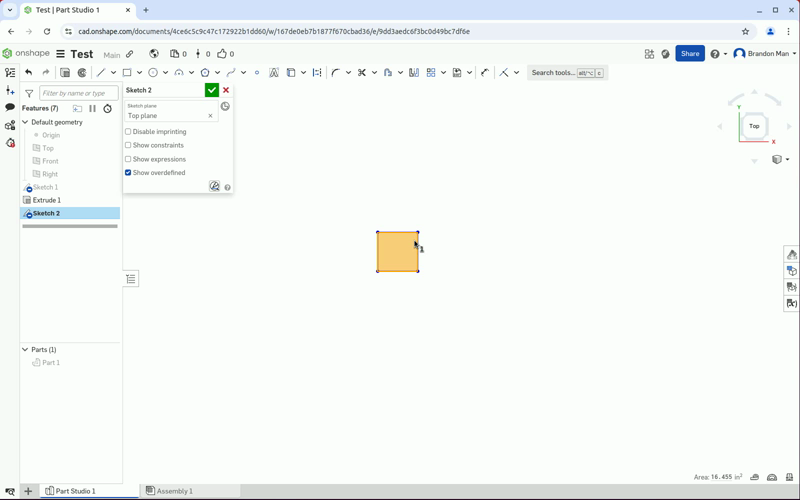
scroll(-6)
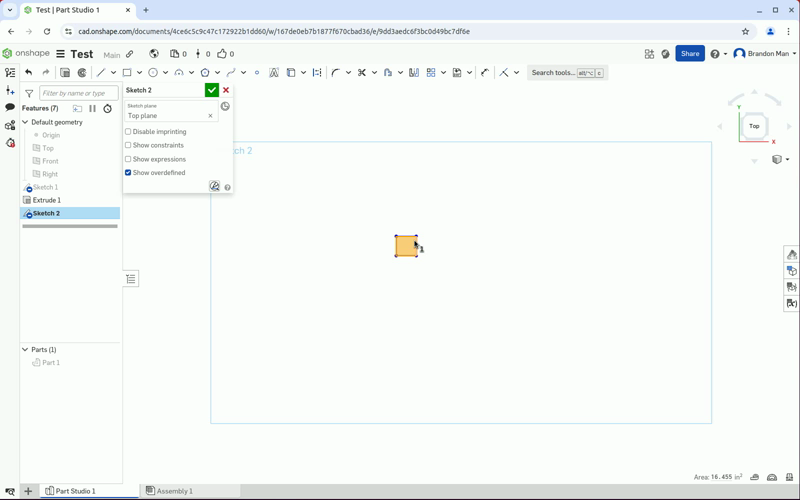
mouse_move(73, 352)
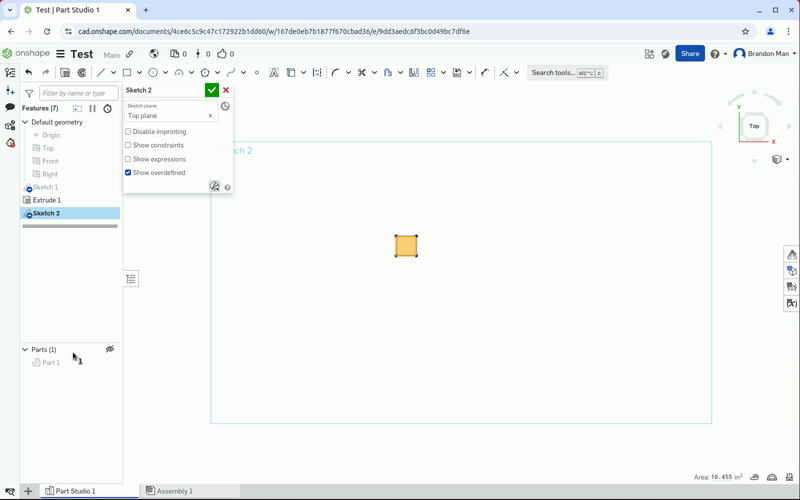
key(shift+y)
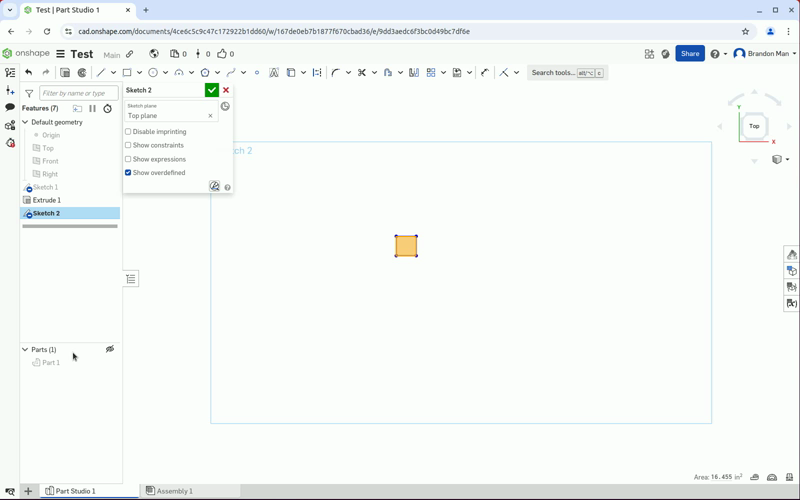
key(shift+e)
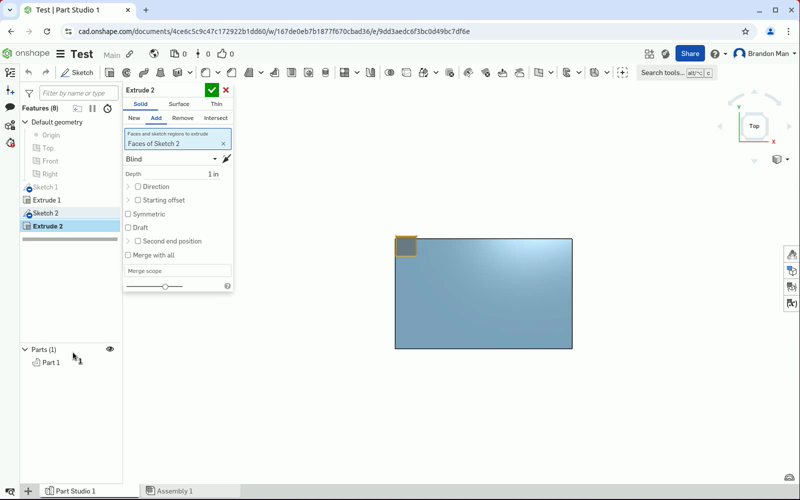
mouse_move(143, 106)
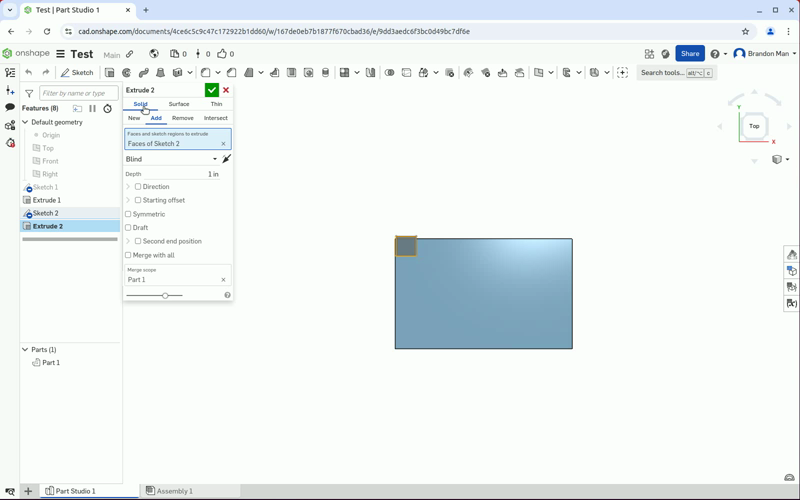
click(143, 106)
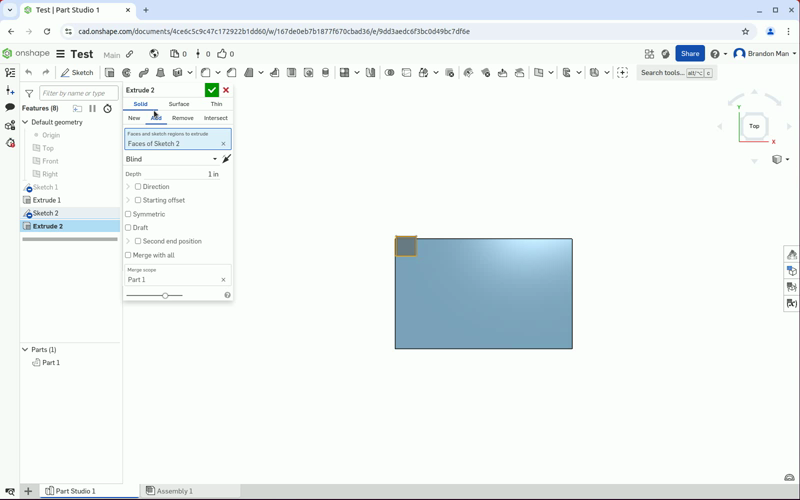
mouse_move(186, 120)
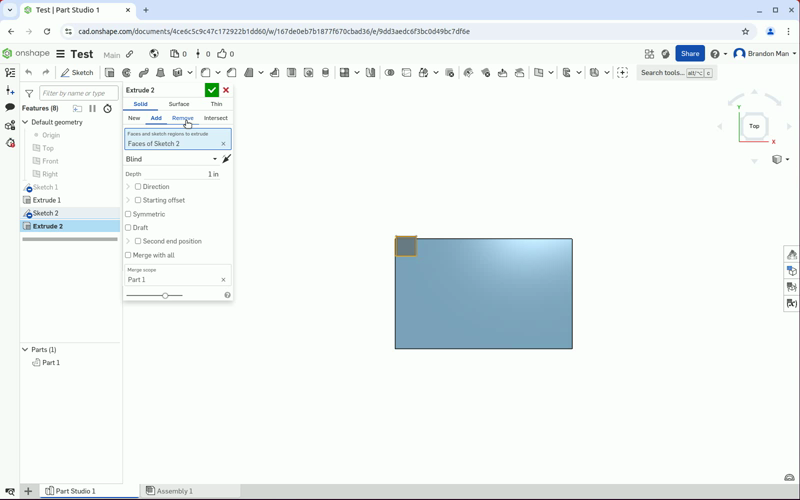
click(186, 120)
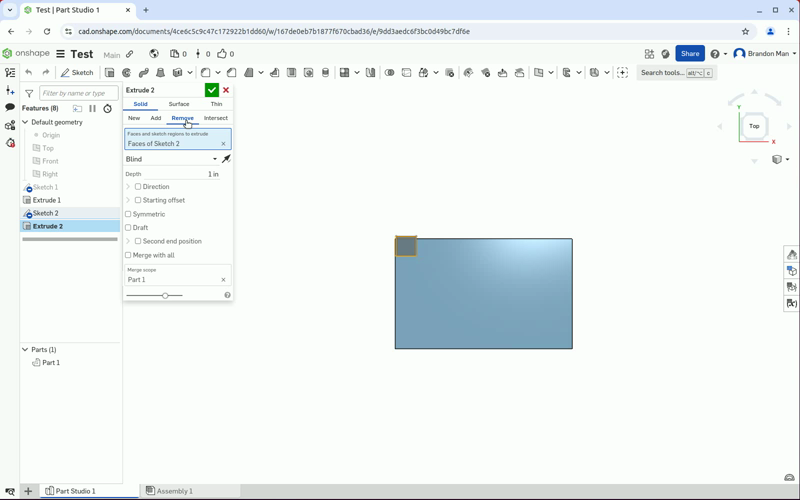
key(tab, 4)
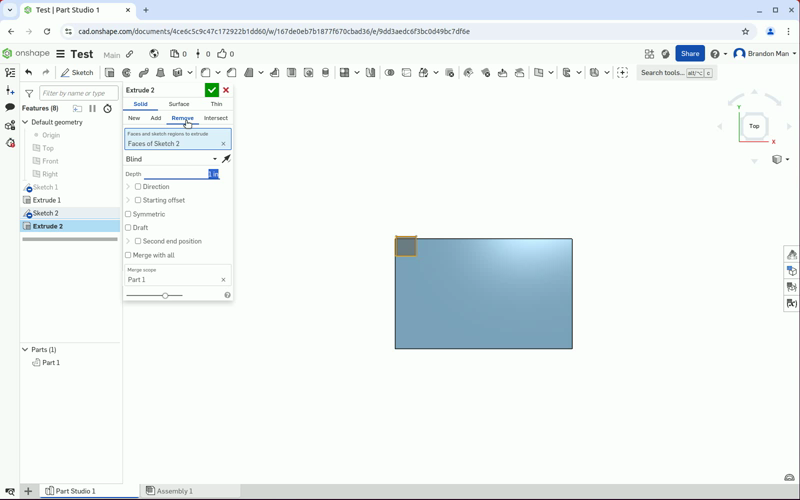
text(1.444)
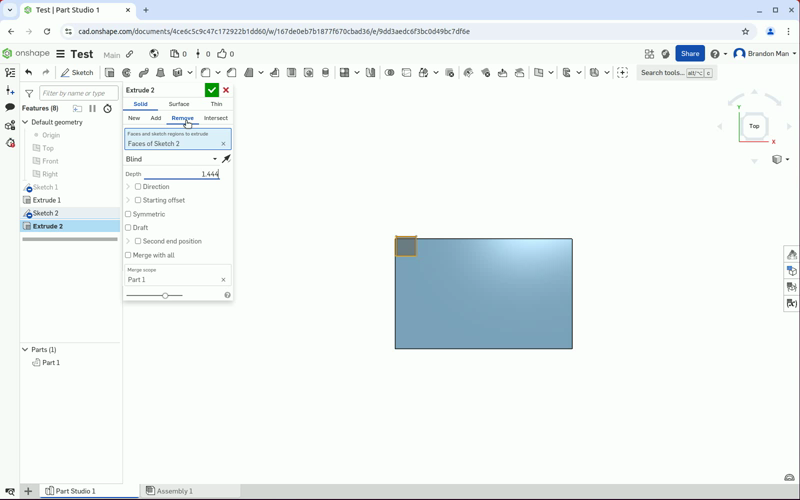
key(tab, 6)
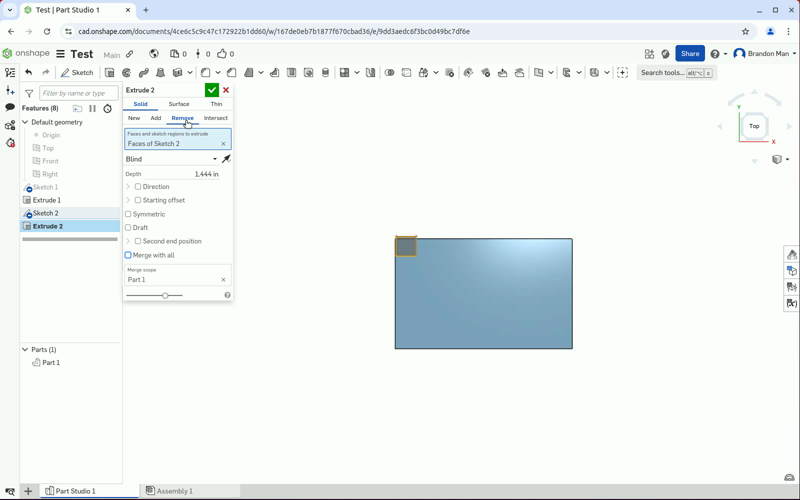
key(space)
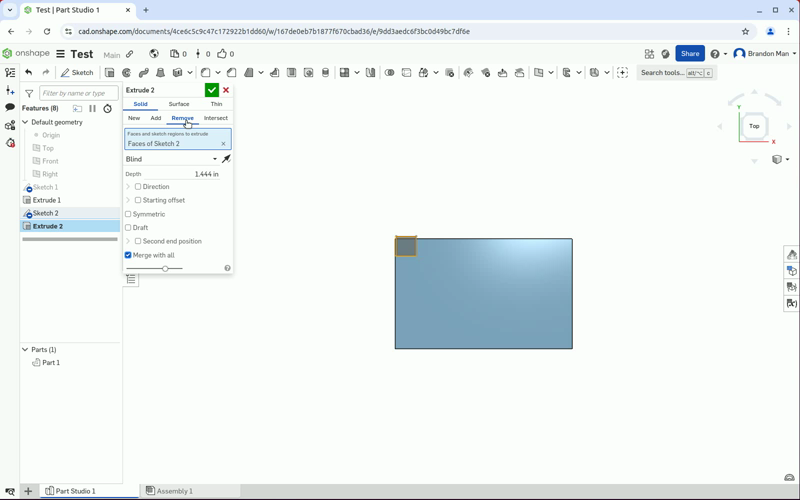
key(enter)
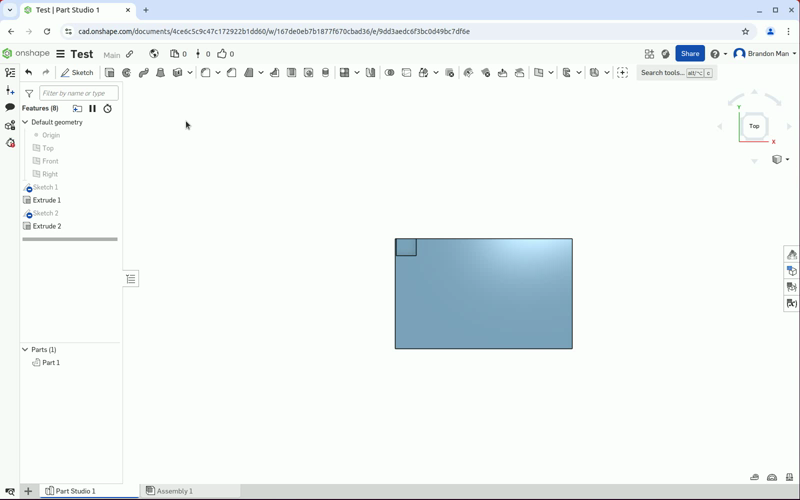
key(shift+h)
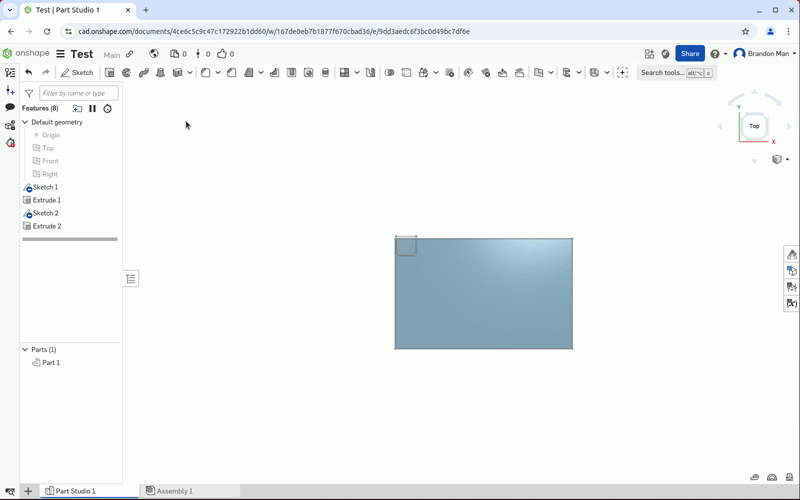
key(shift+h)
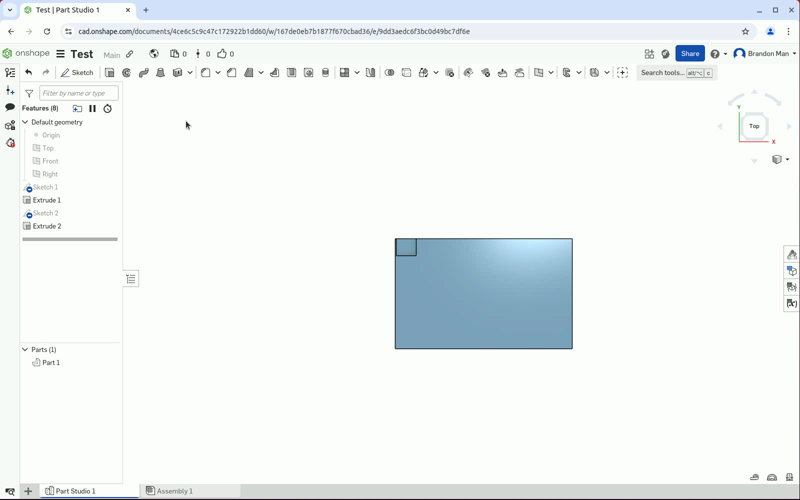
mouse_move(73, 189)
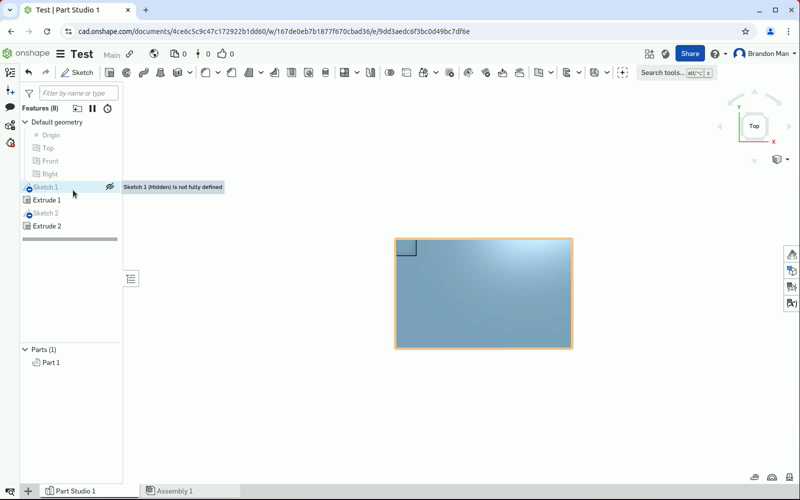
click(73, 189)
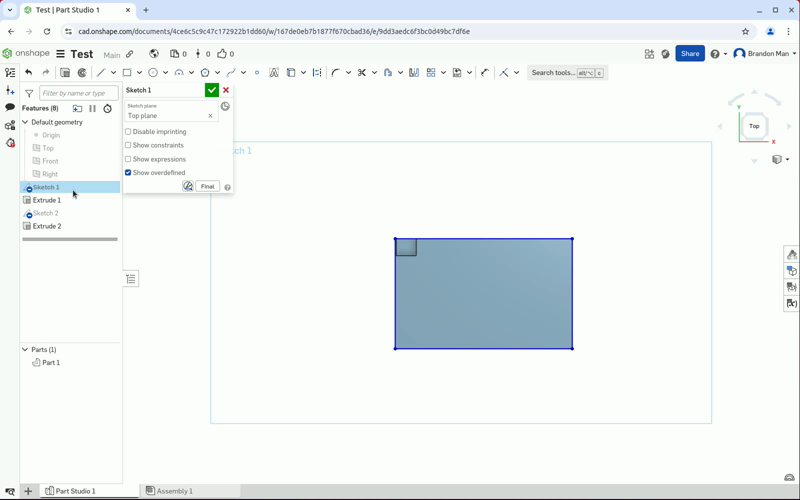
mouse_move(229, 92)
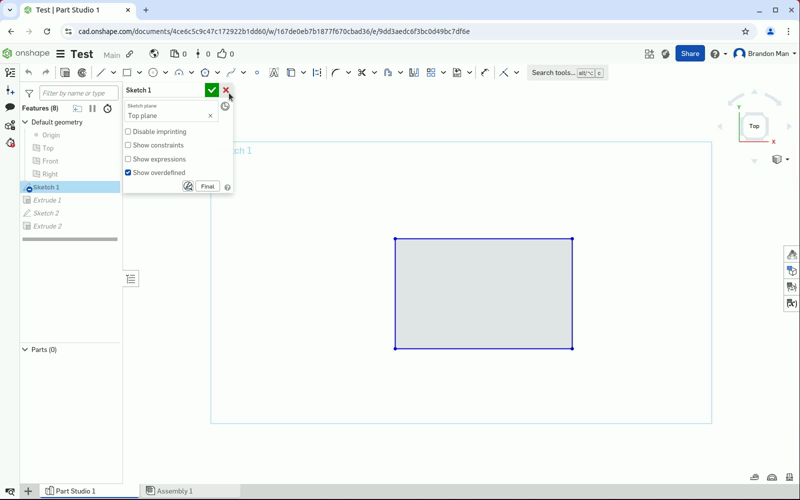
click(229, 92)
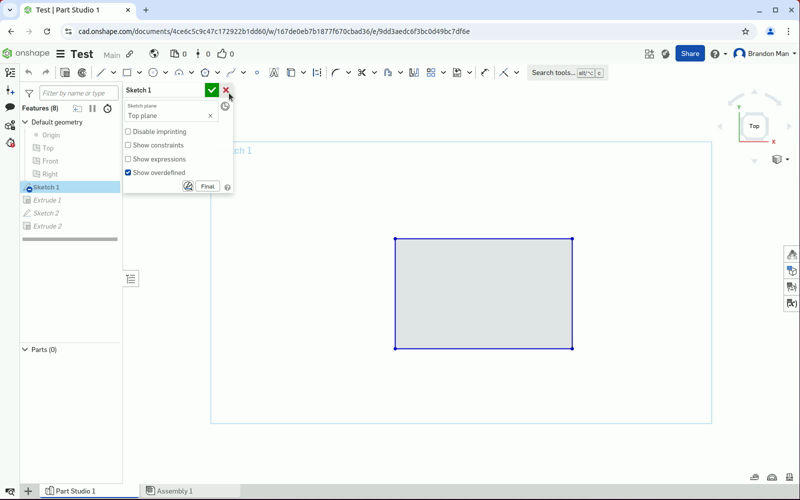
key(shift+s)
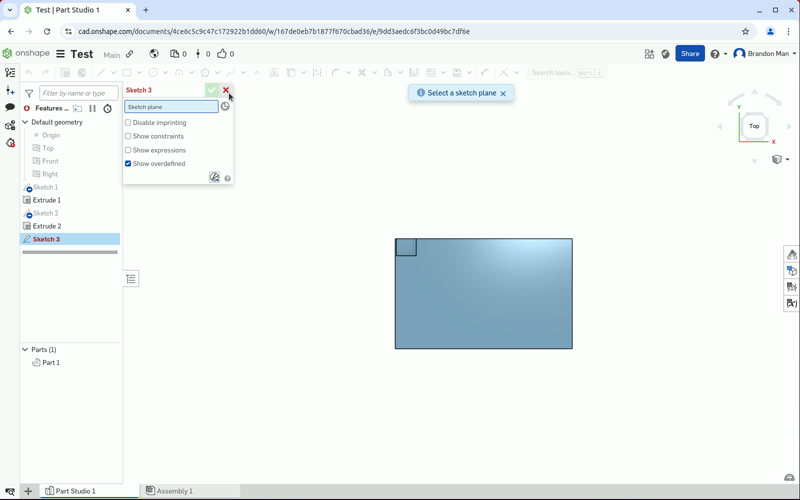
mouse_move(73, 150)
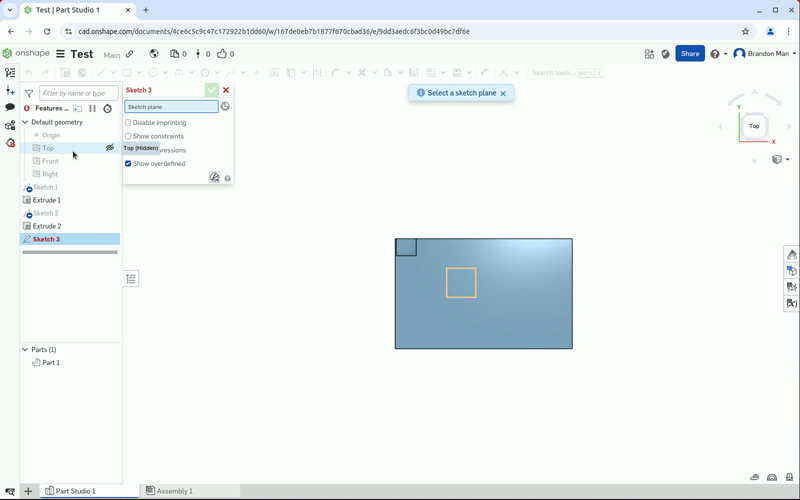
click(73, 150)
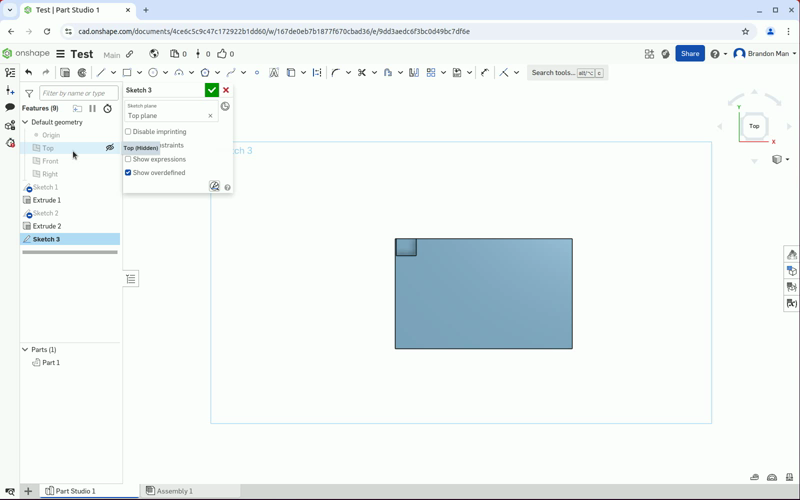
mouse_move(73, 352)
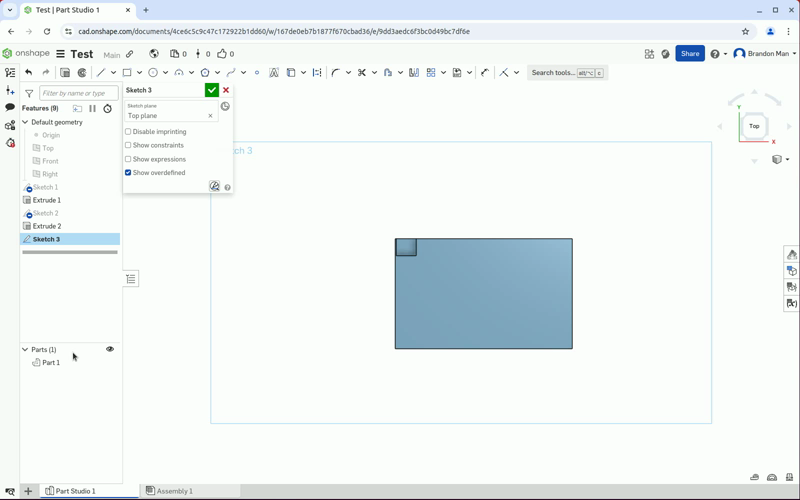
key(y)
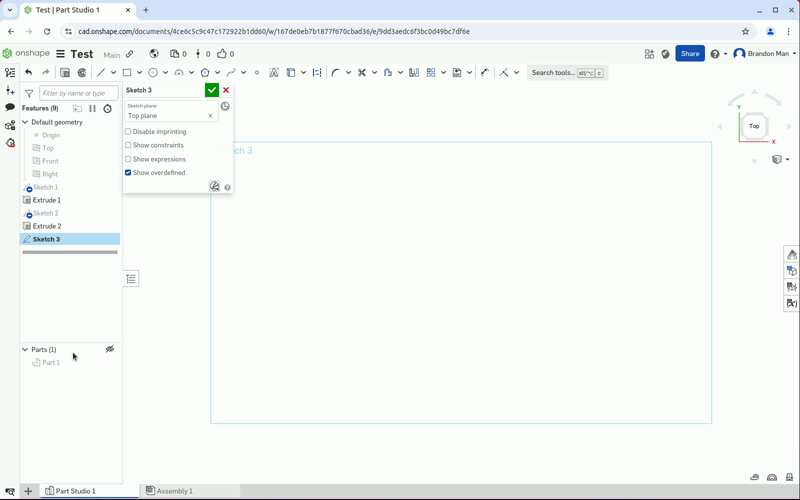
key(l)
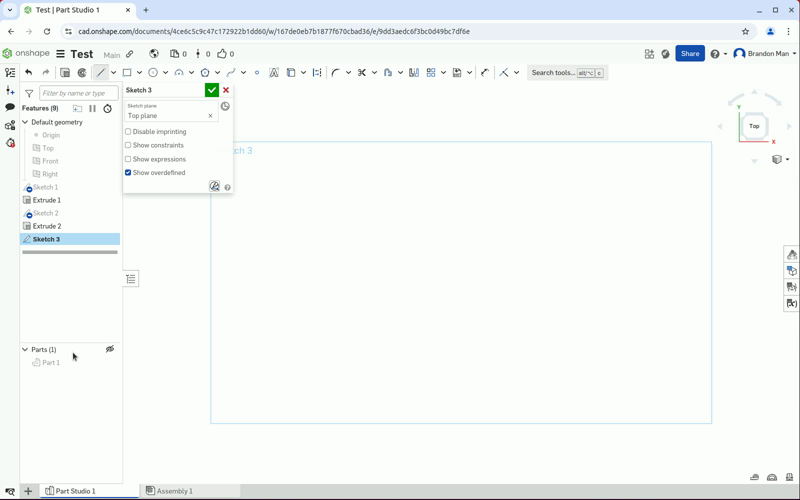
key_down(shift)
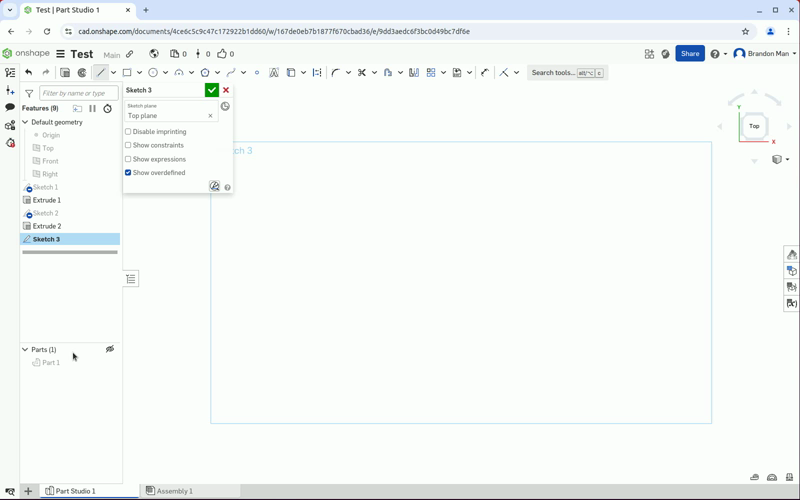
mouse_move(414, 255)
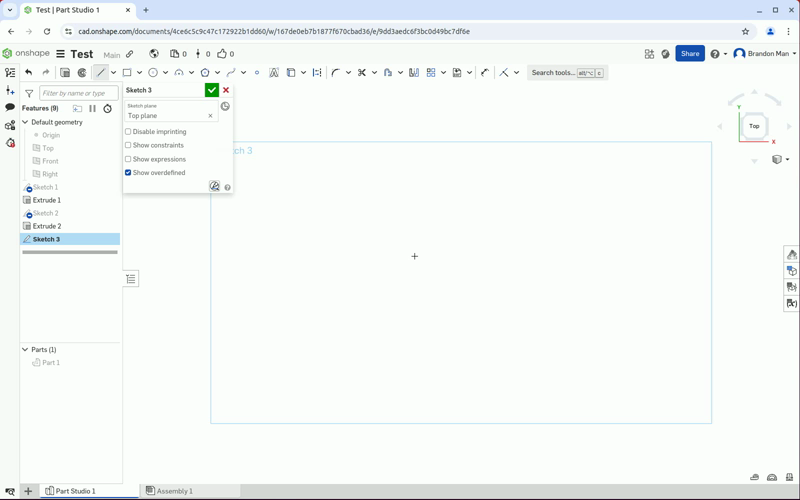
click(414, 255)
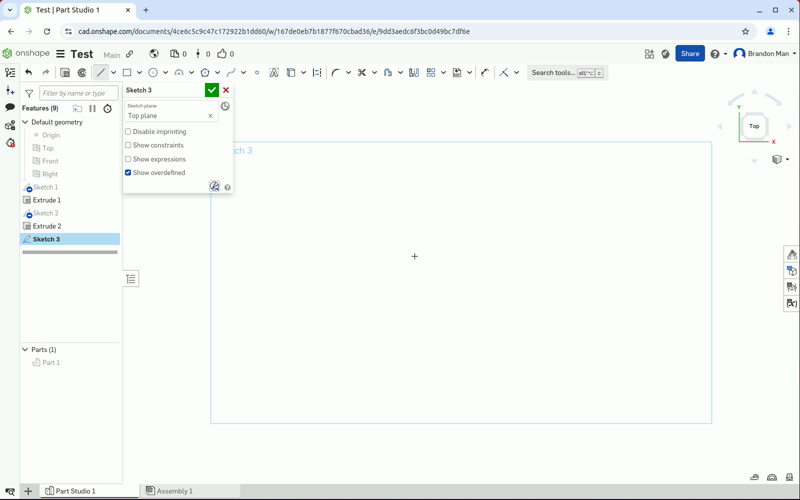
key_up(shift)
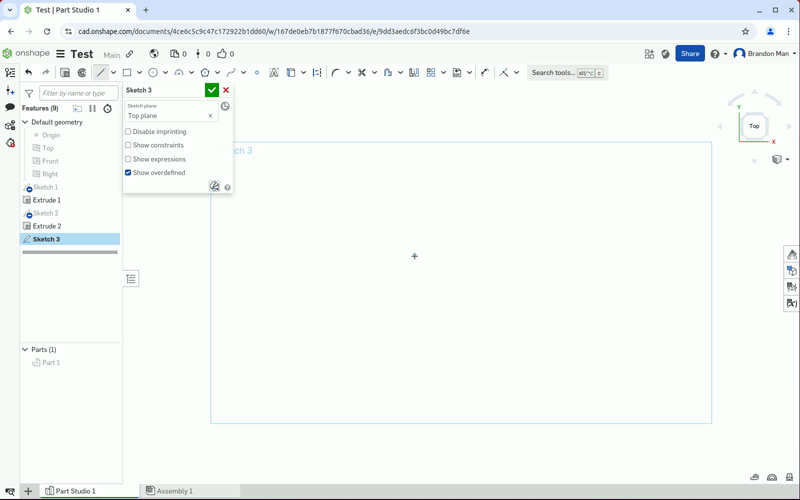
key_down(shift)
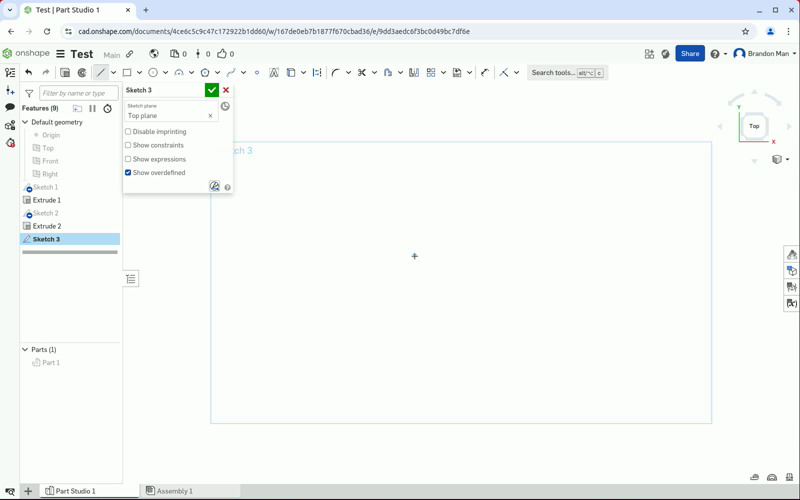
mouse_move(444, 255)
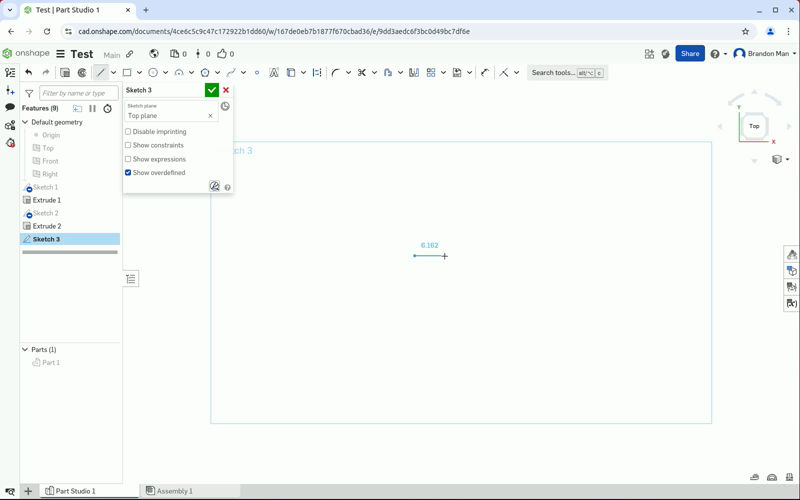
mouse_move(434, 255)
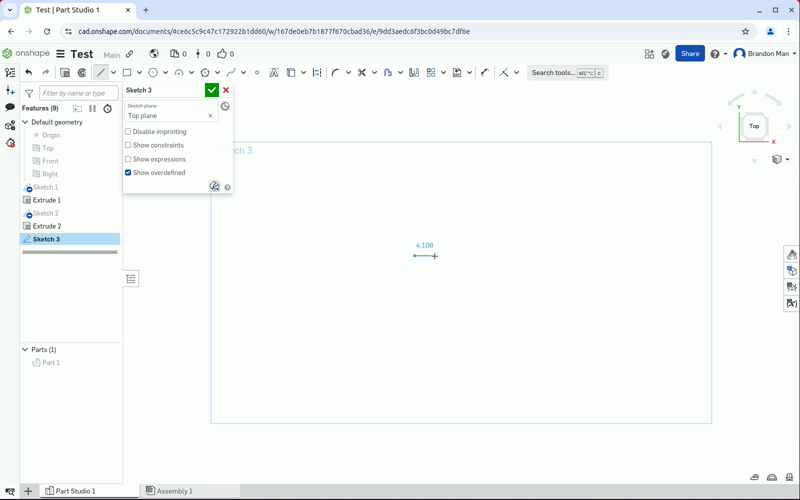
click(434, 255)
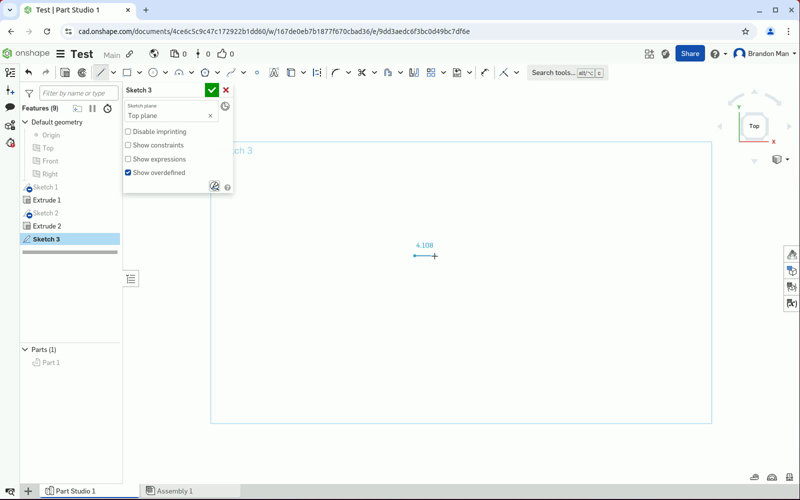
key_up(shift)
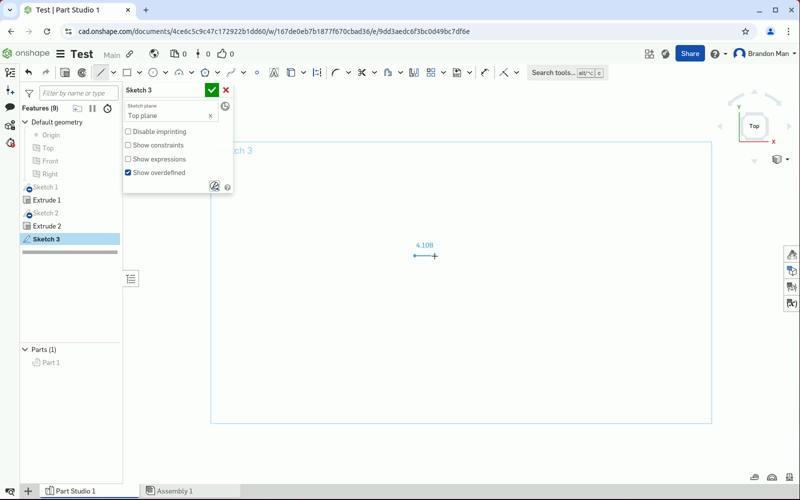
key_down(shift)
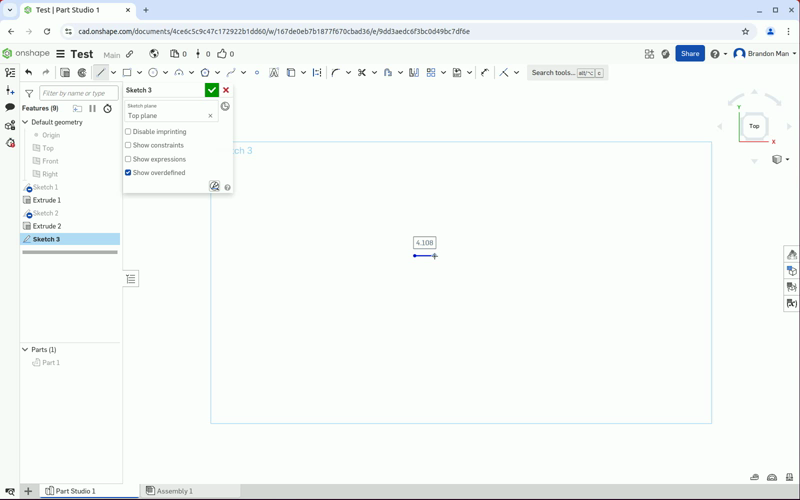
mouse_move(464, 255)
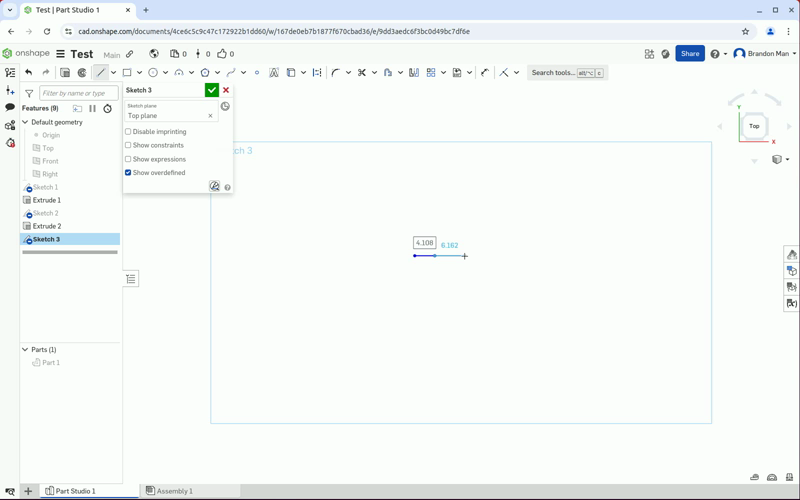
mouse_move(434, 236)
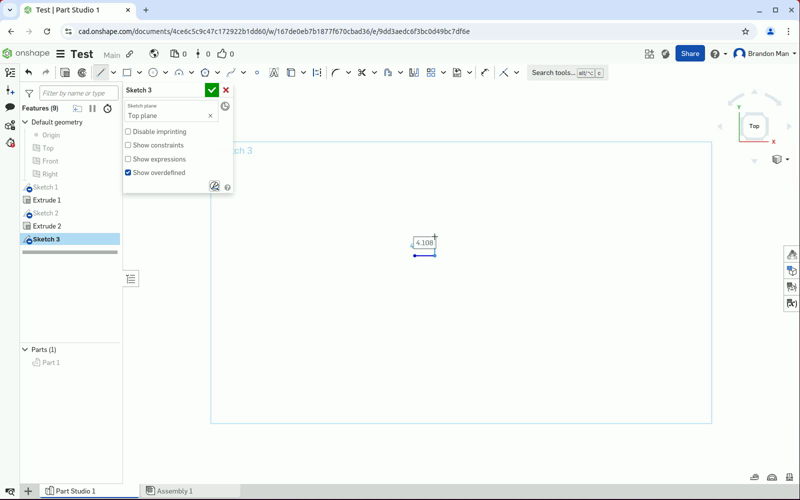
click(434, 236)
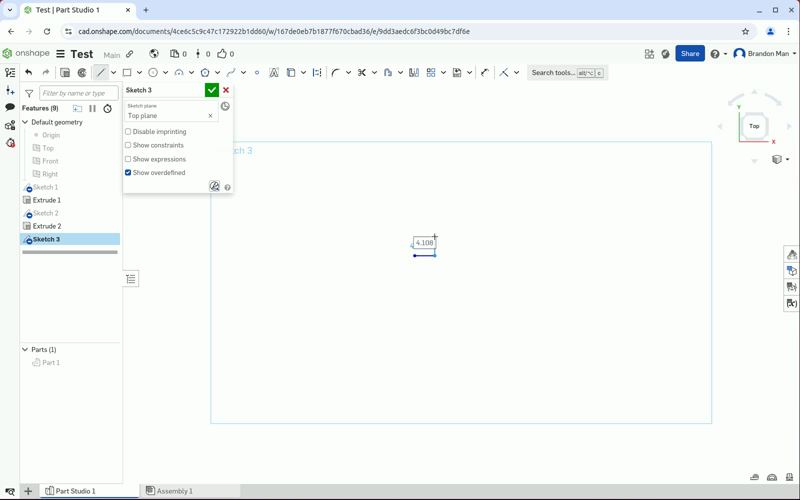
key_up(shift)
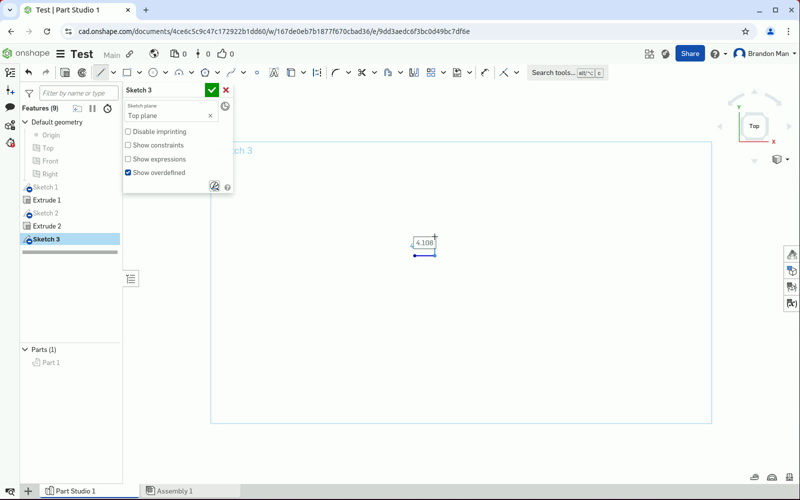
key_down(shift)
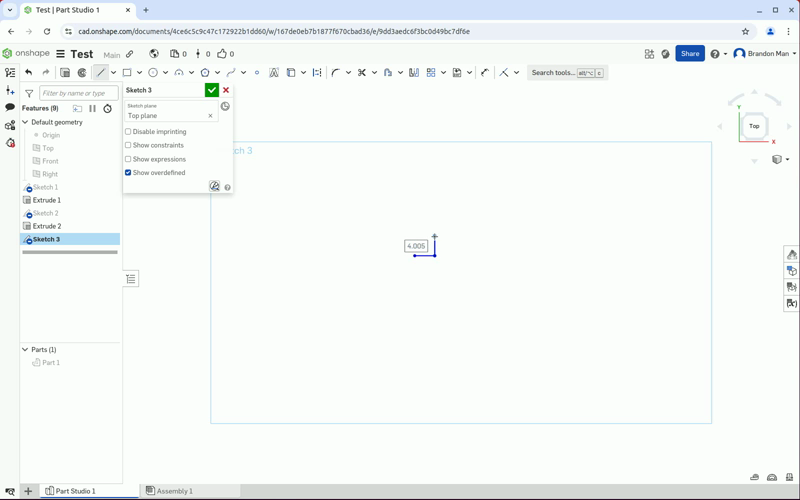
mouse_move(464, 236)
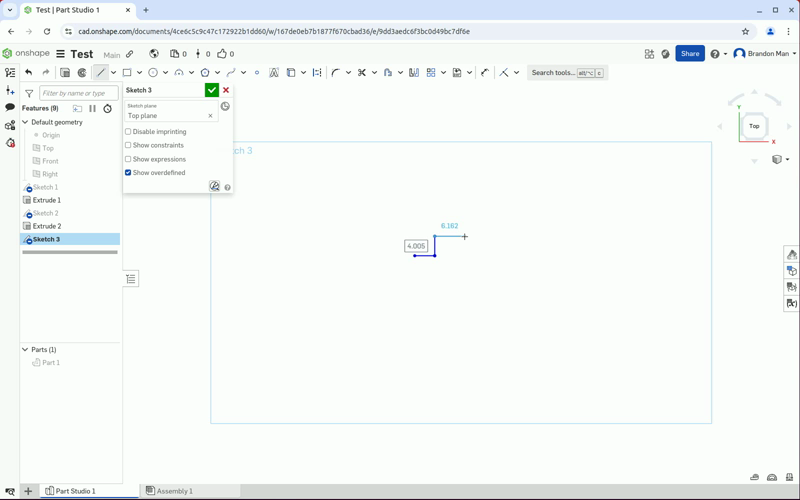
mouse_move(414, 236)
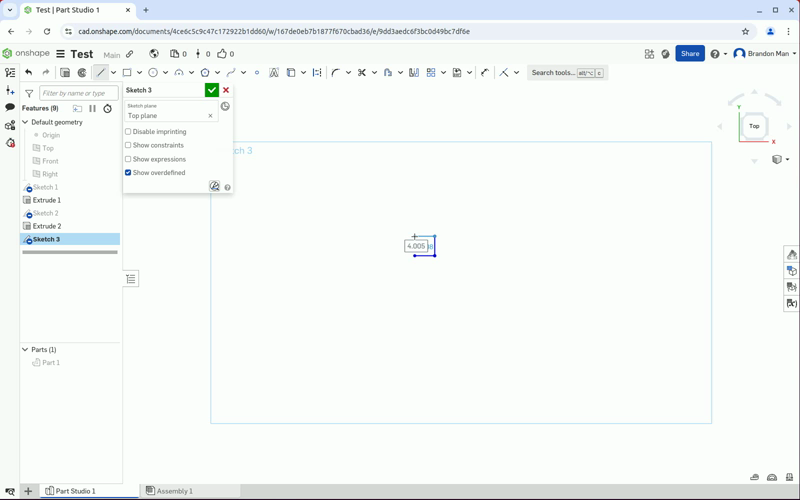
click(414, 236)
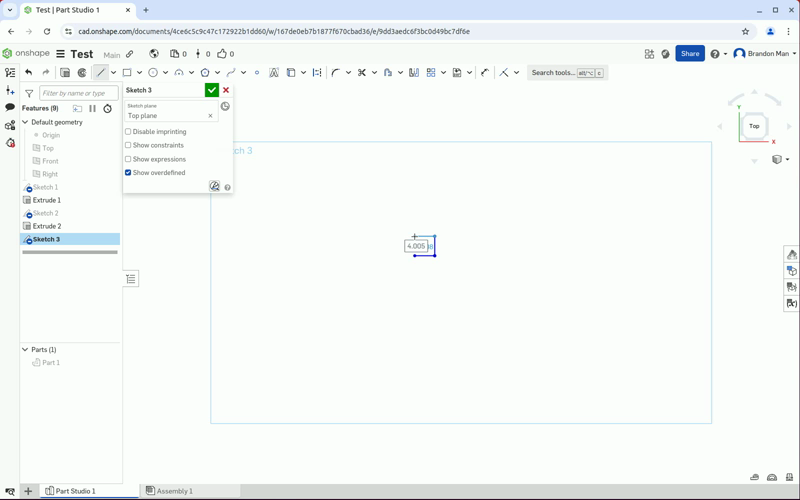
key_up(shift)
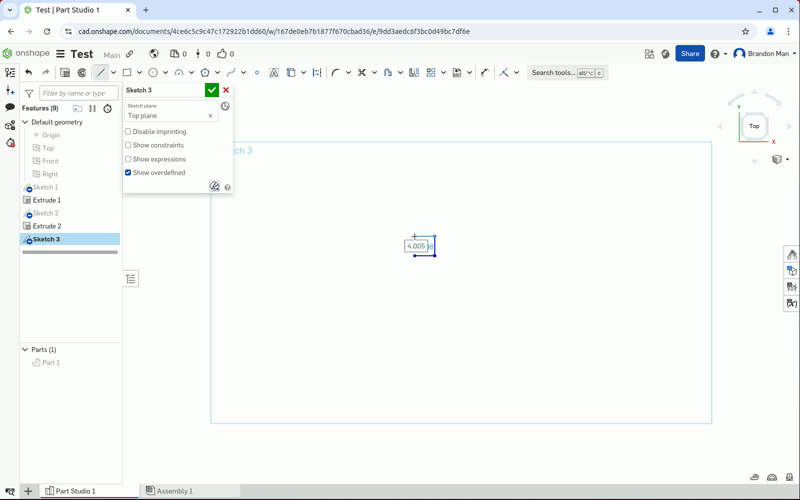
mouse_move(444, 236)
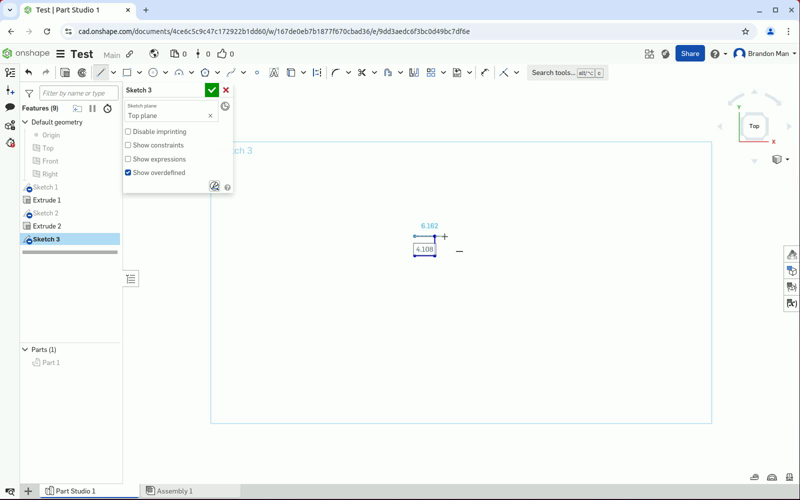
key_down(shift)
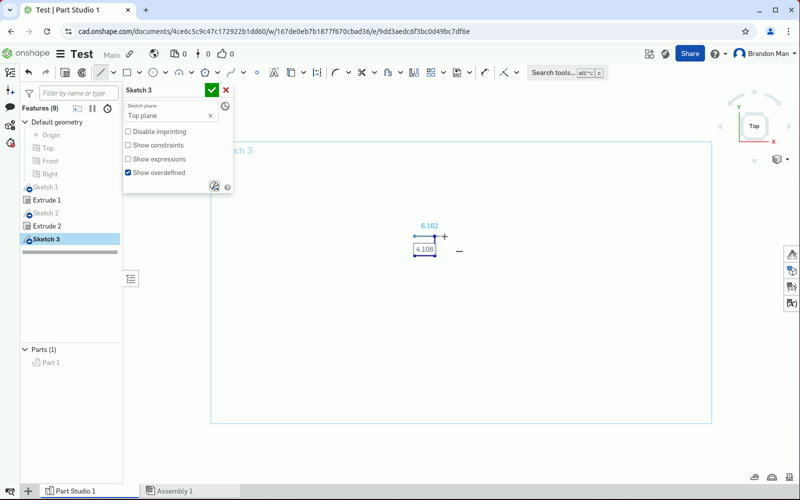
mouse_move(414, 255)
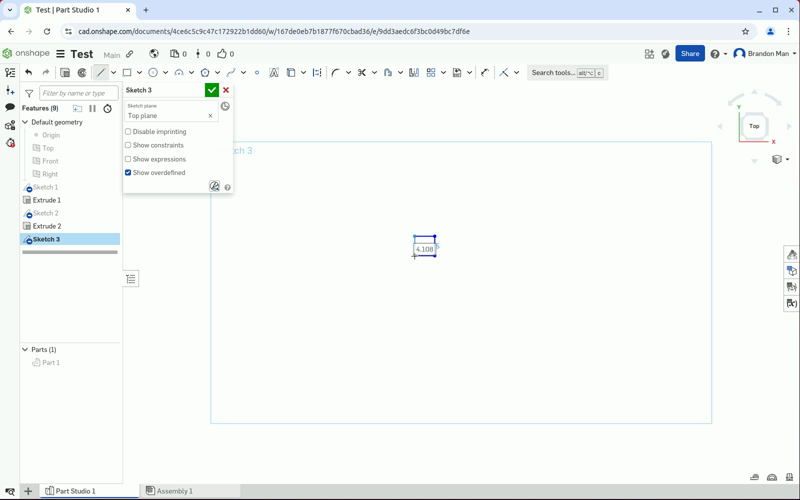
key_up(shift)
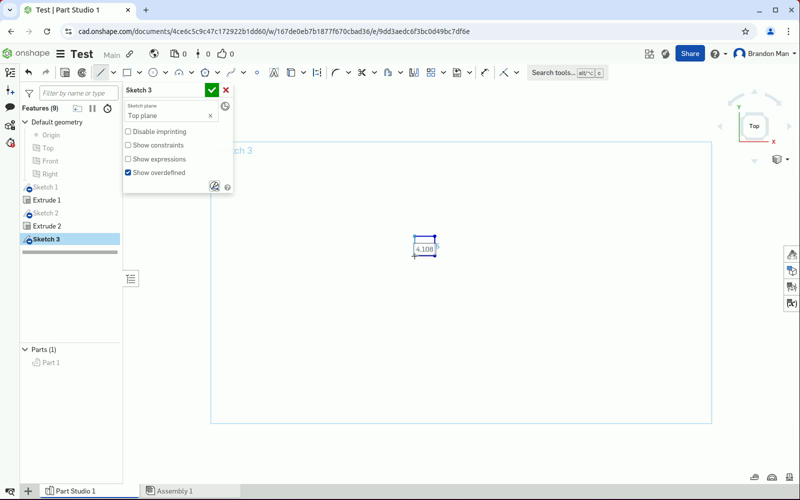
click(414, 255)
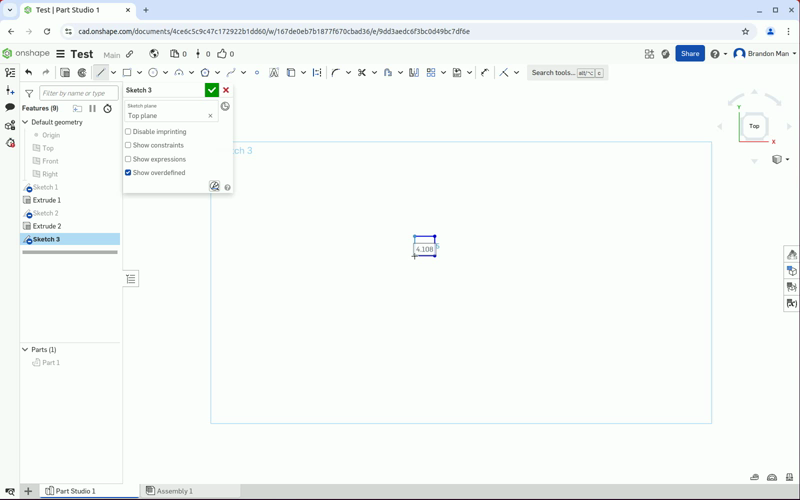
key(esc)
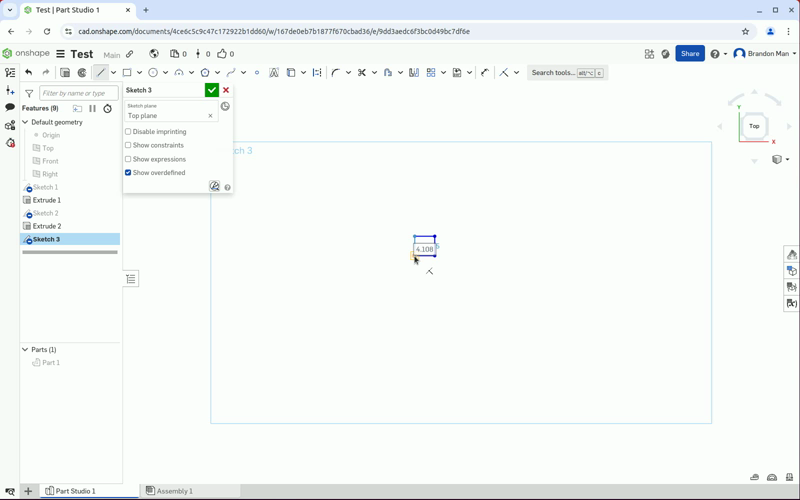
mouse_move(428, 242)
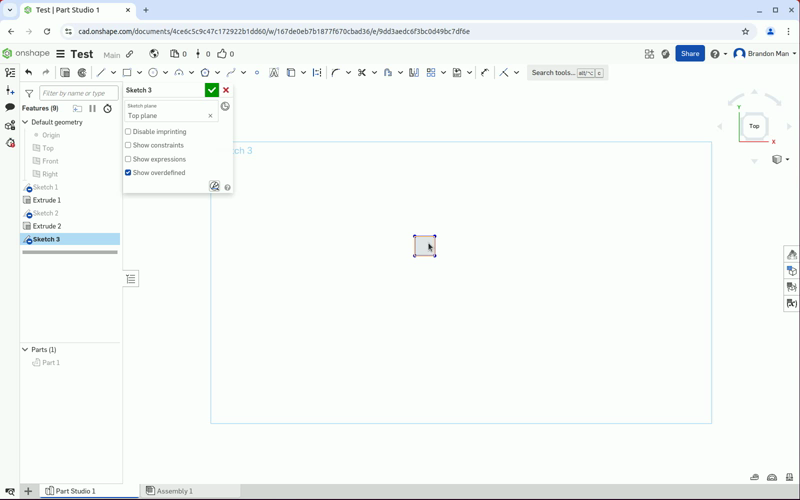
scroll(6)
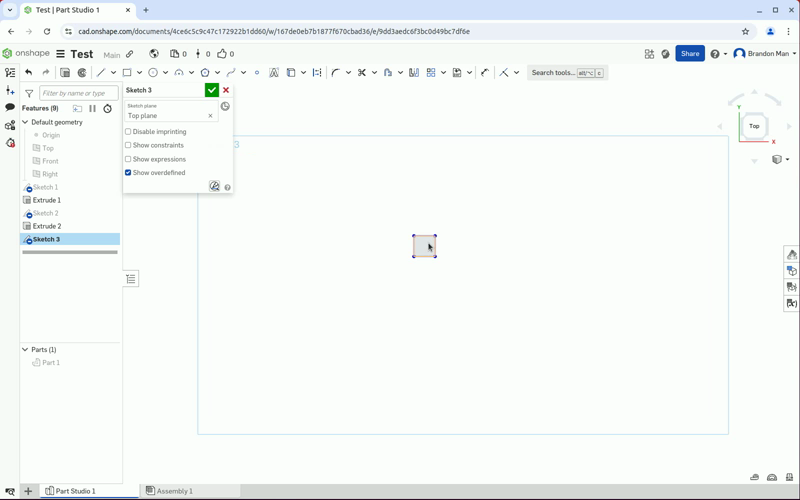
scroll(6)
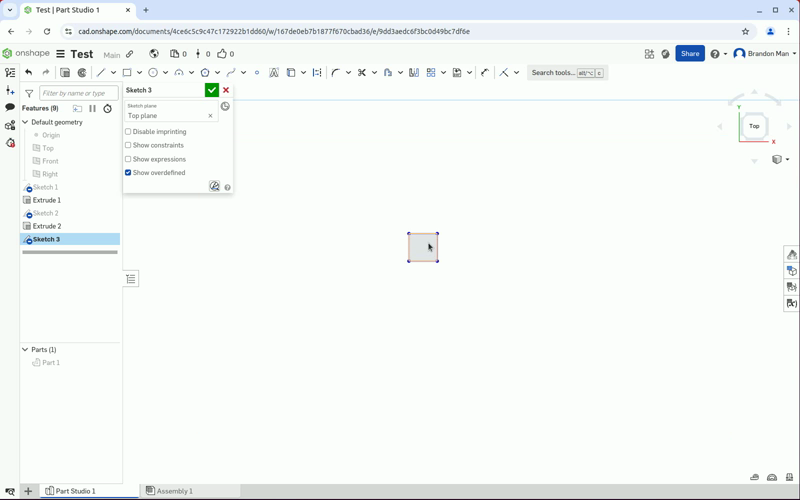
scroll(6)
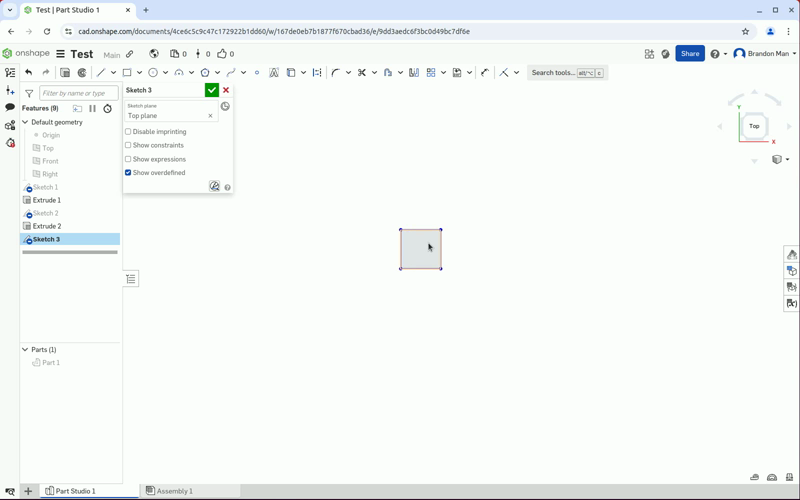
scroll(6)
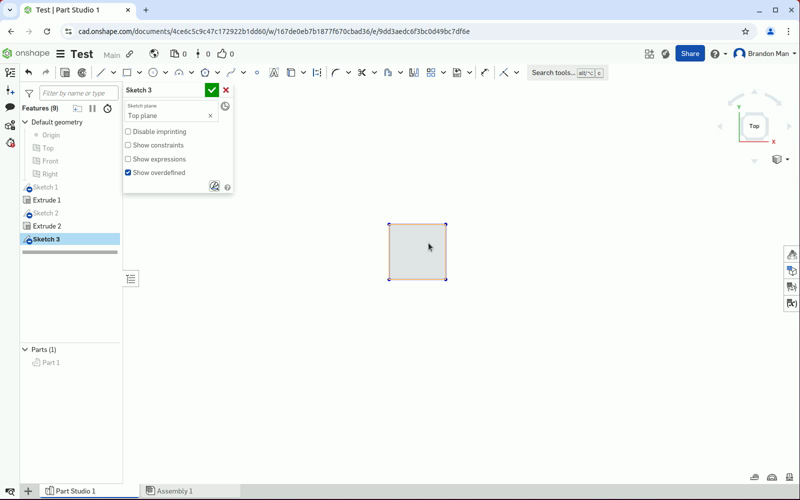
scroll(6)
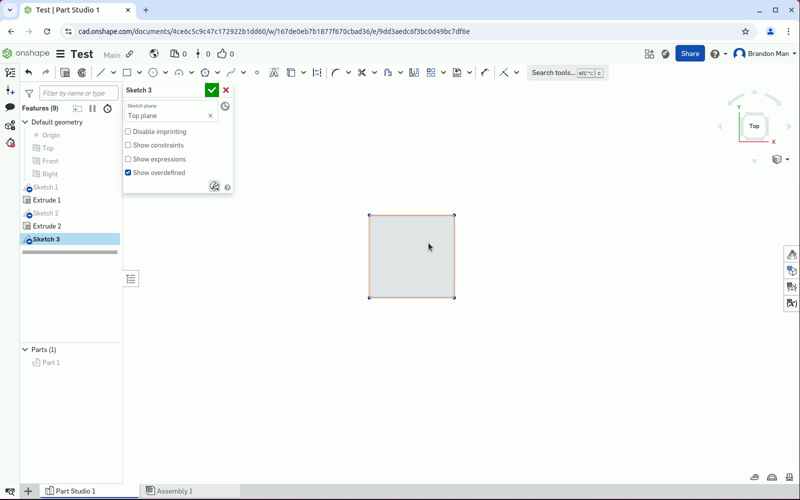
scroll(6)
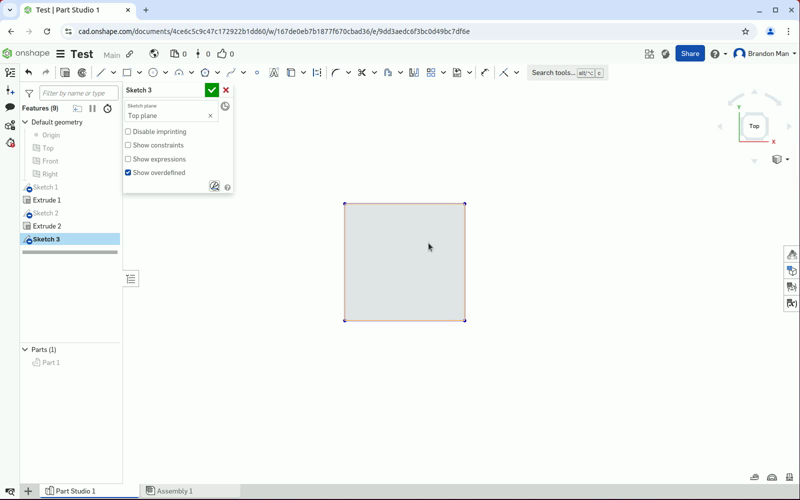
scroll(6)
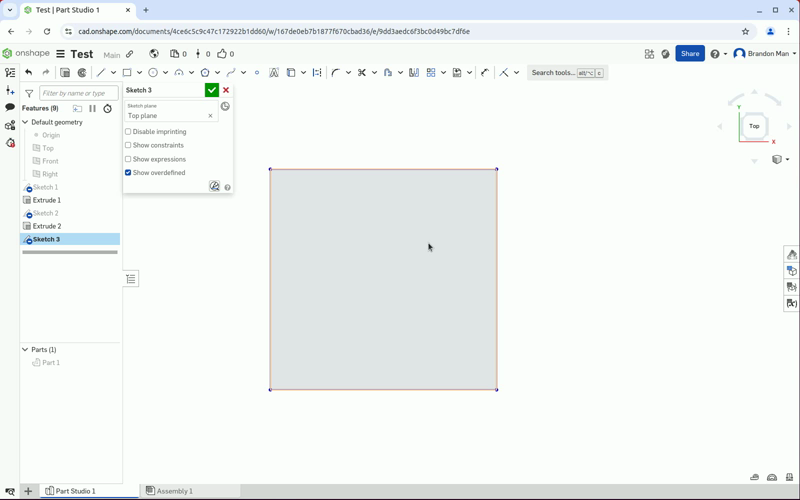
click(428, 242)
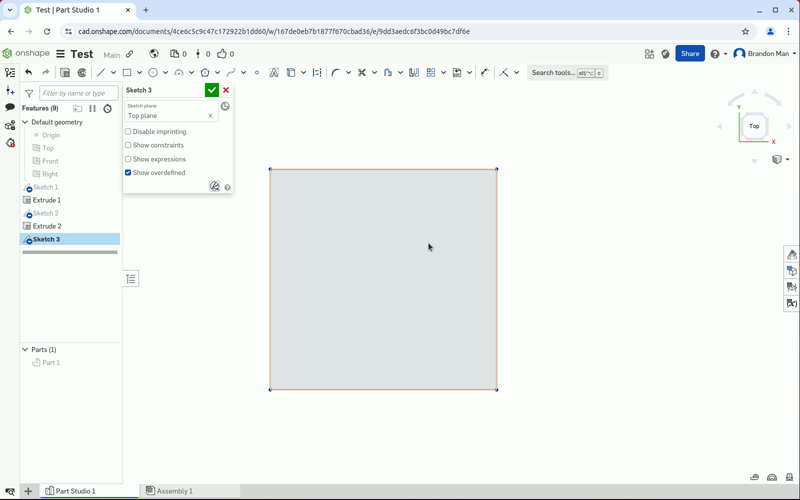
scroll(-6)
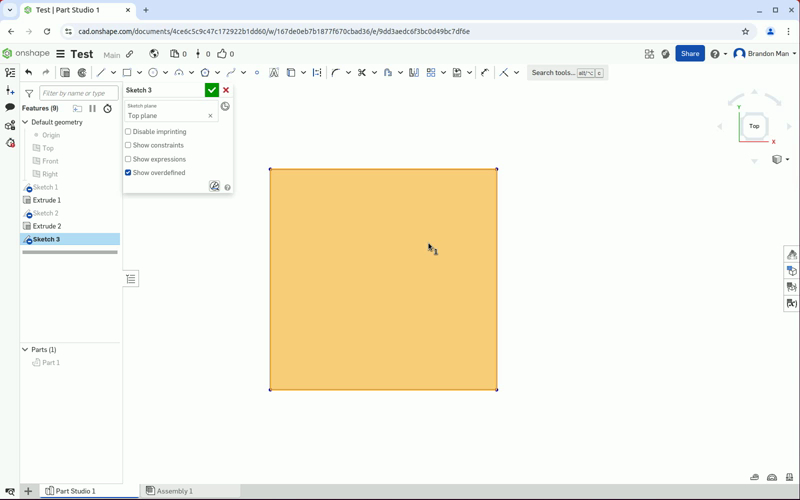
scroll(-6)
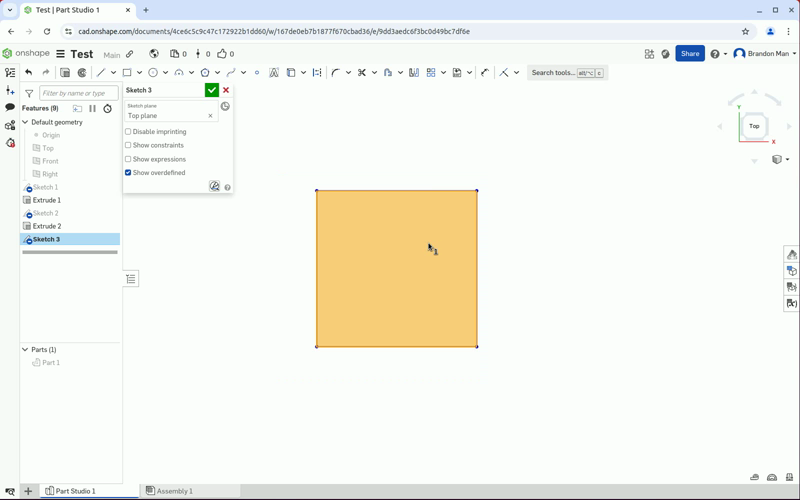
scroll(-6)
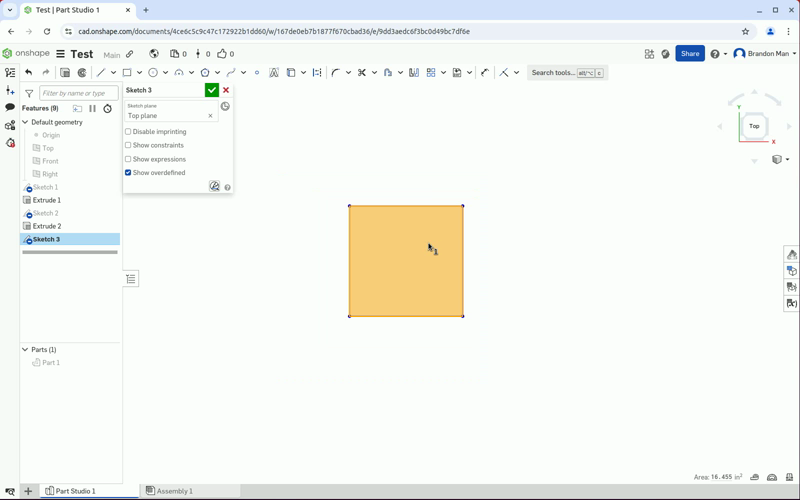
scroll(-6)
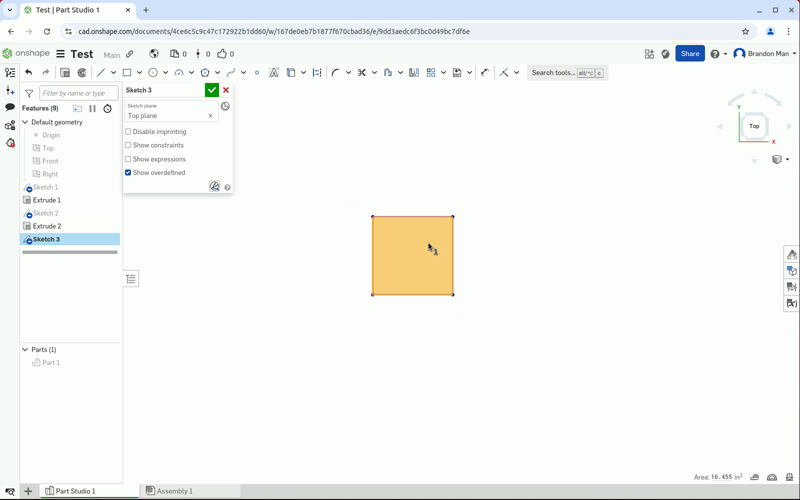
scroll(-6)
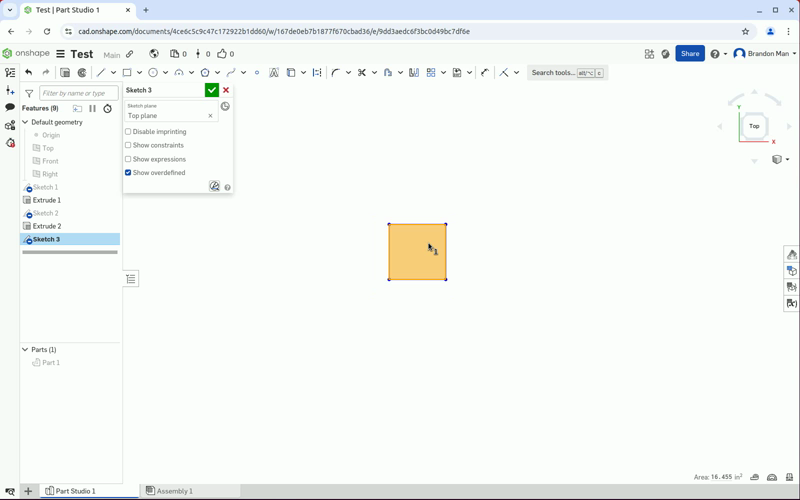
scroll(-6)
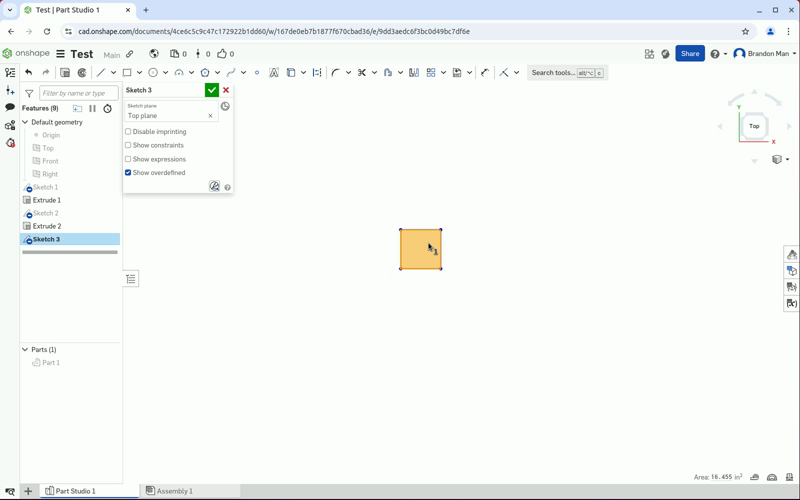
scroll(-6)
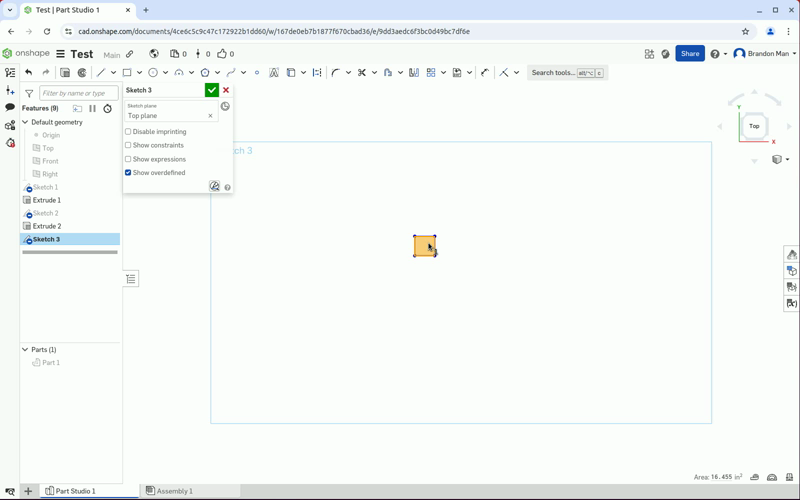
mouse_move(73, 352)
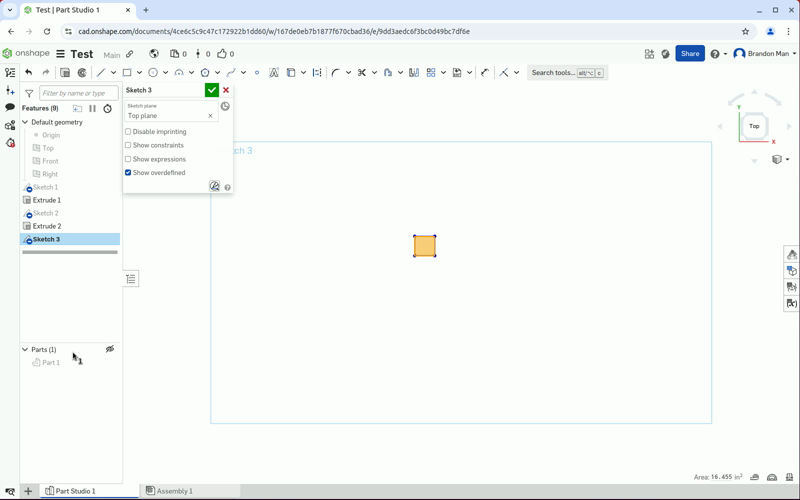
key(shift+y)
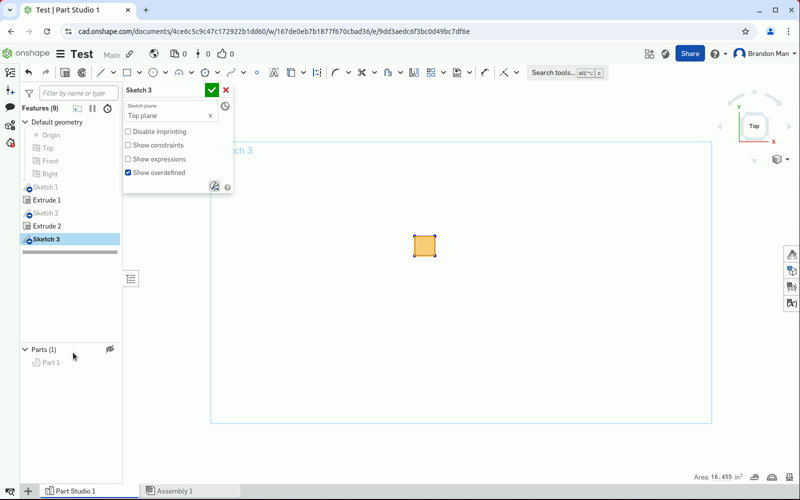
key(shift+e)
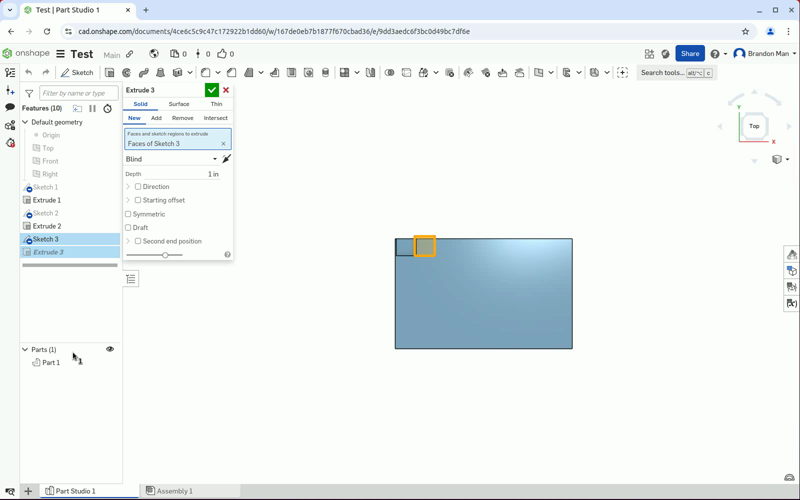
mouse_move(143, 106)
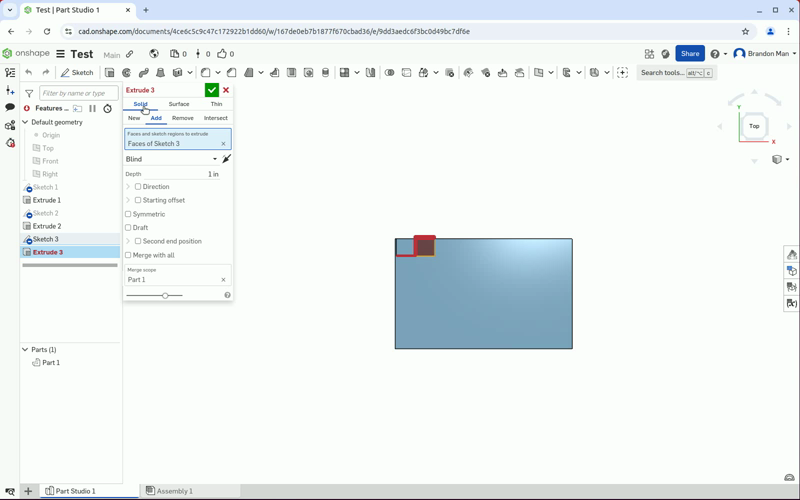
click(143, 106)
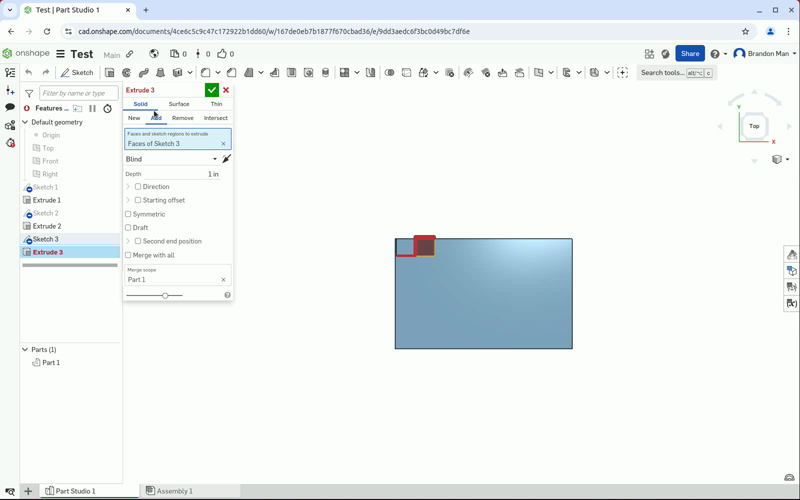
mouse_move(186, 120)
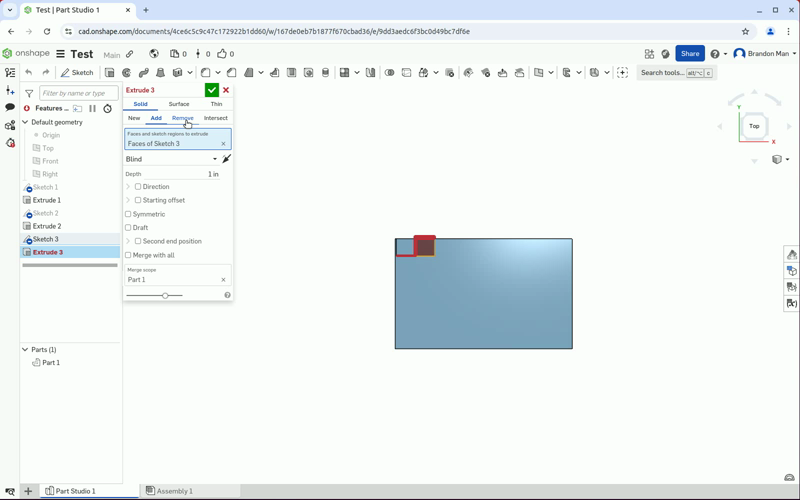
click(186, 120)
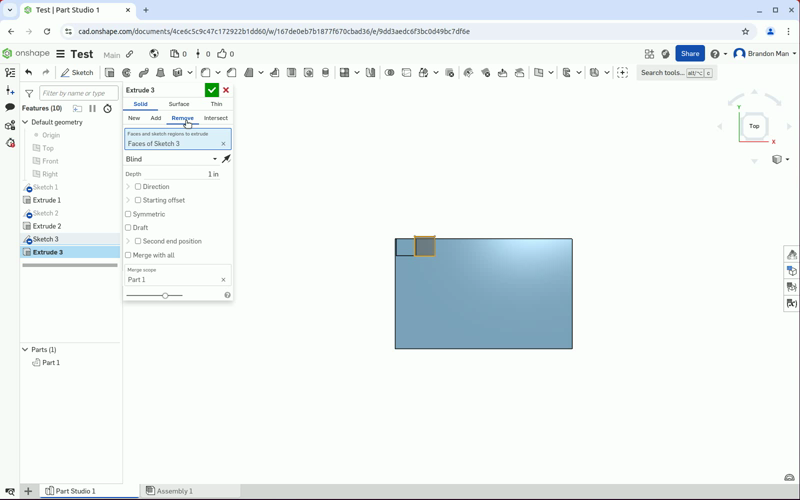
key(tab, 4)
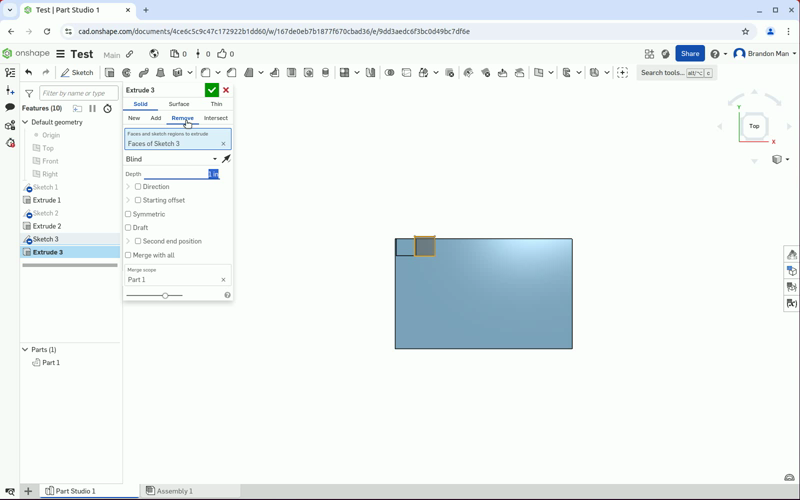
text(1.444)
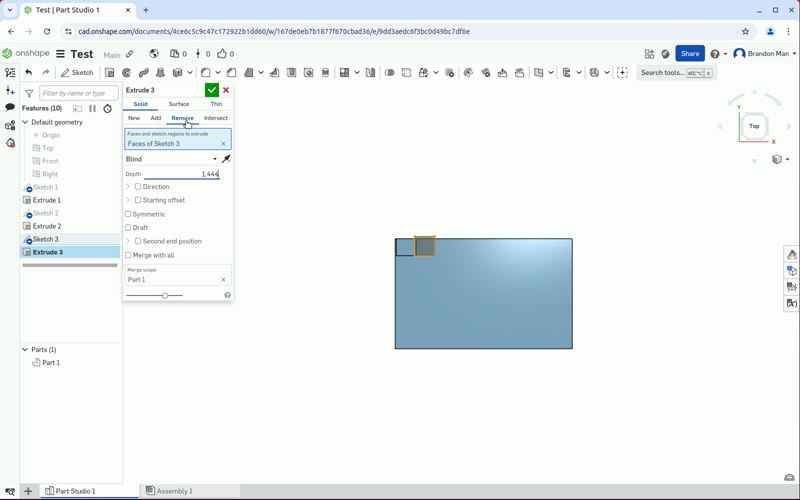
key(tab, 6)
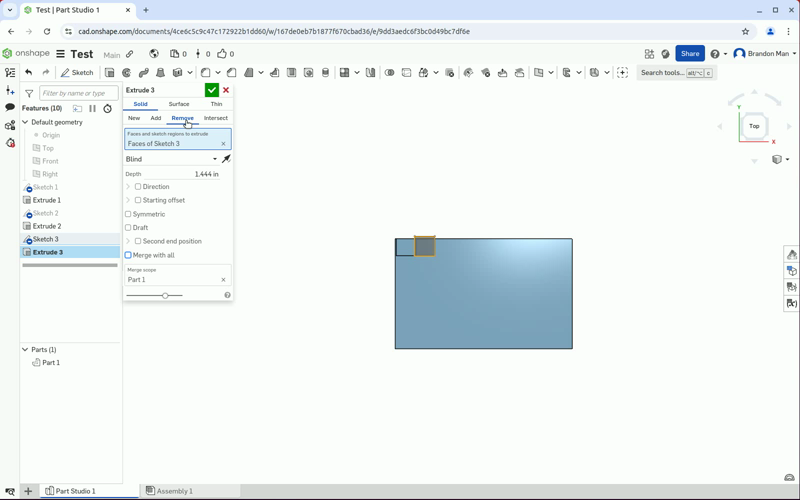
key(space)
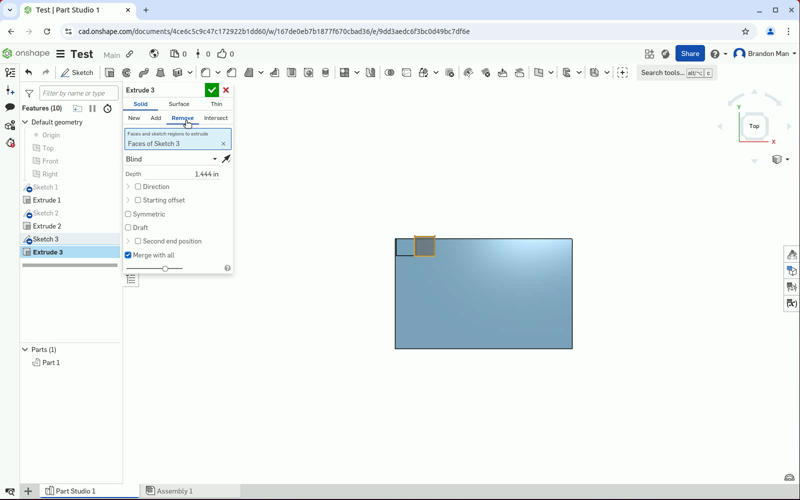
key(enter)
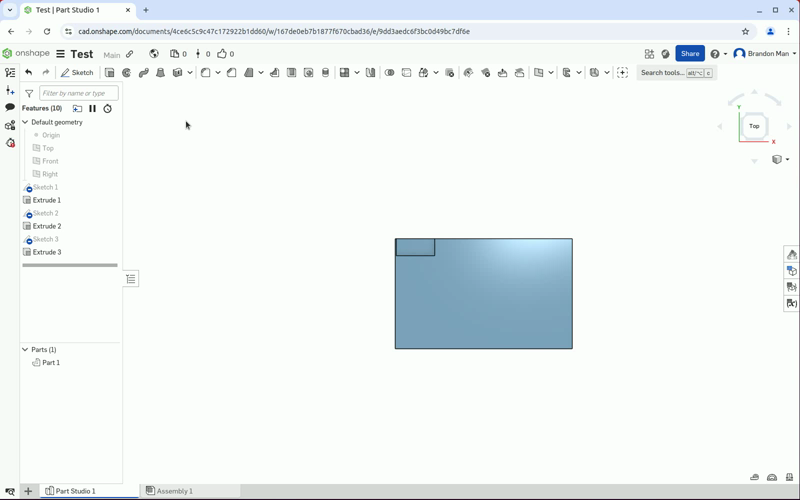
key(shift+h)
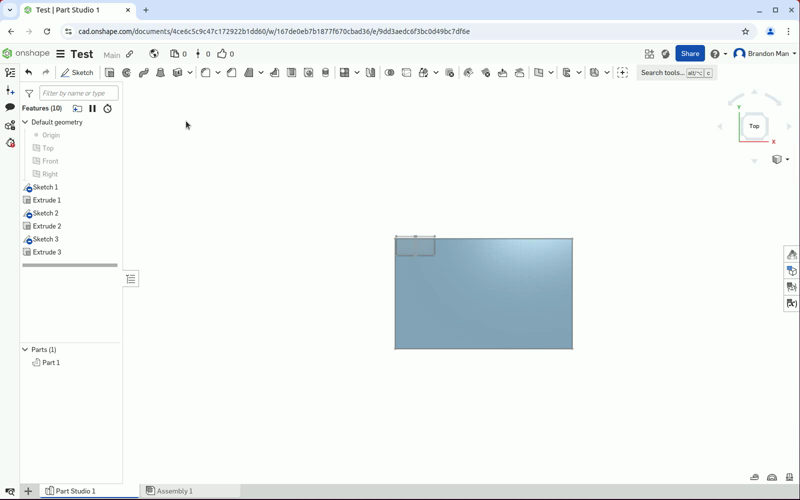
key(shift+h)
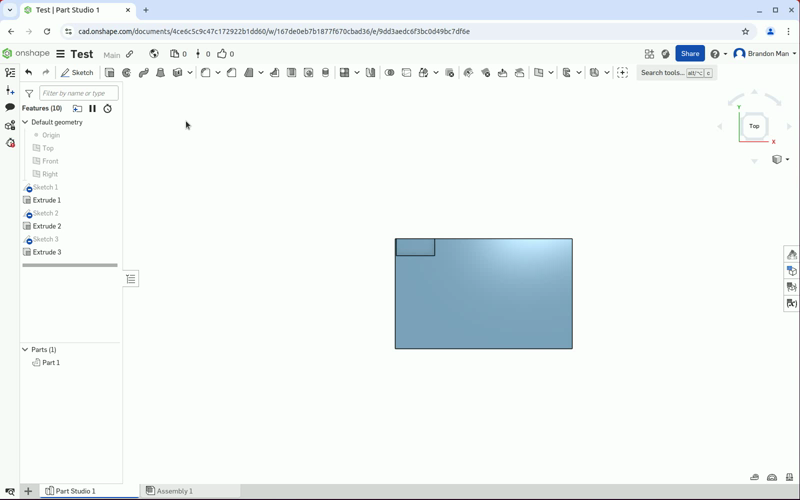
mouse_move(73, 189)
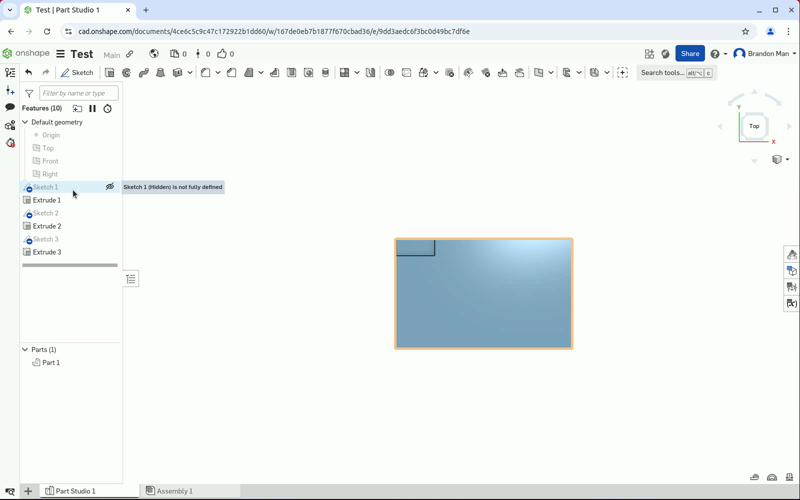
click(73, 189)
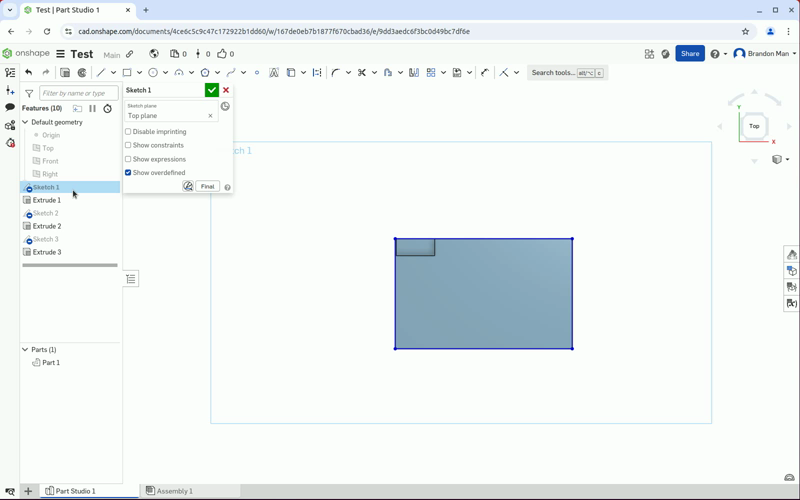
mouse_move(229, 92)
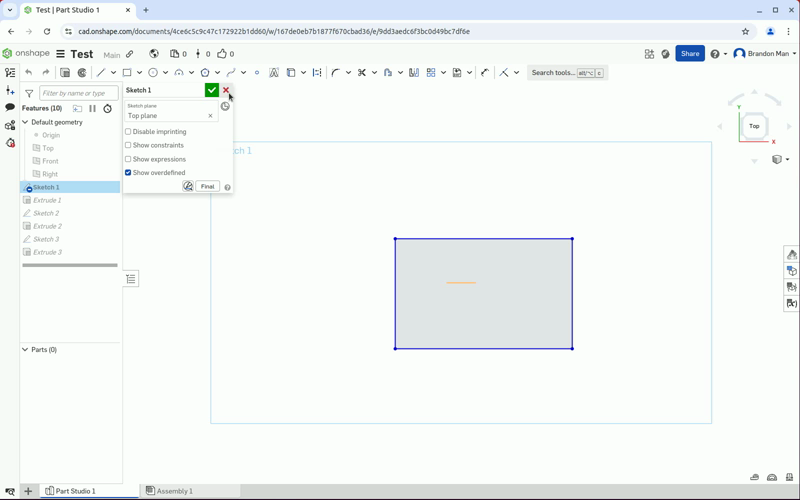
click(229, 92)
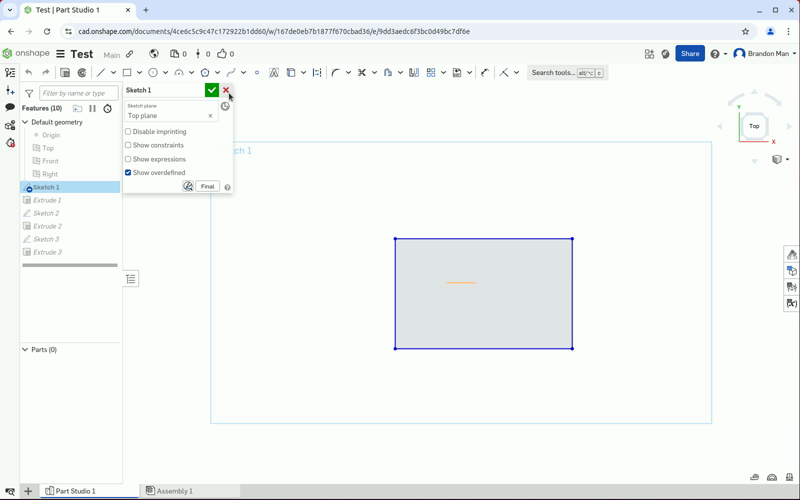
key(shift+s)
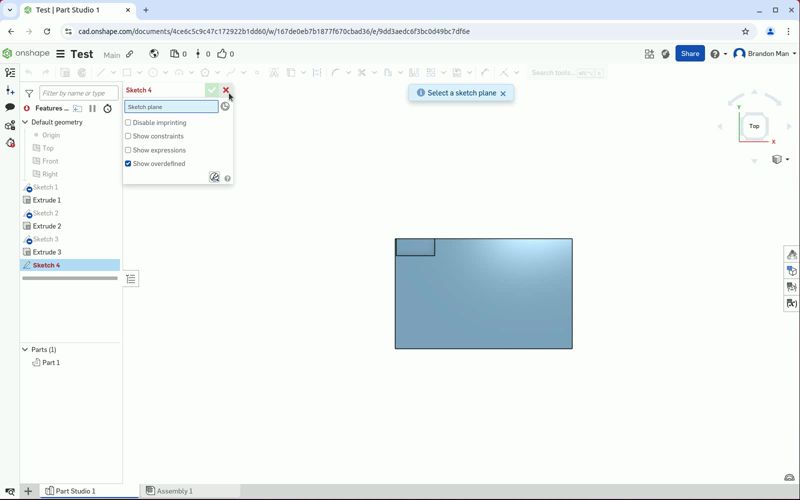
mouse_move(73, 150)
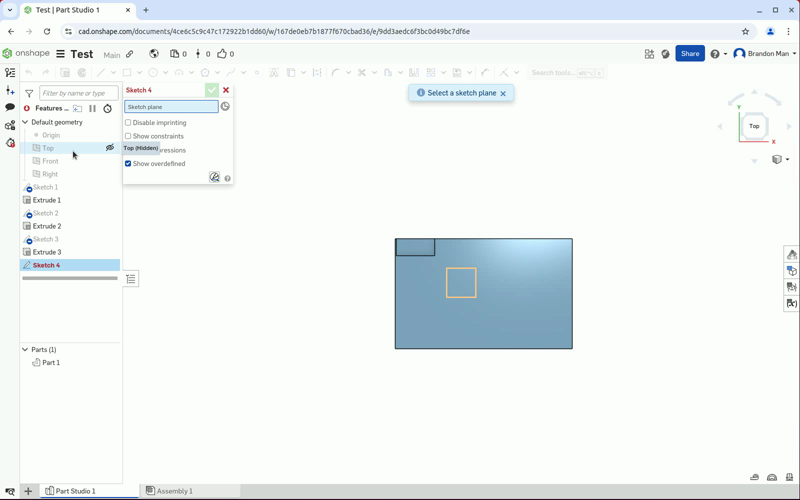
click(73, 150)
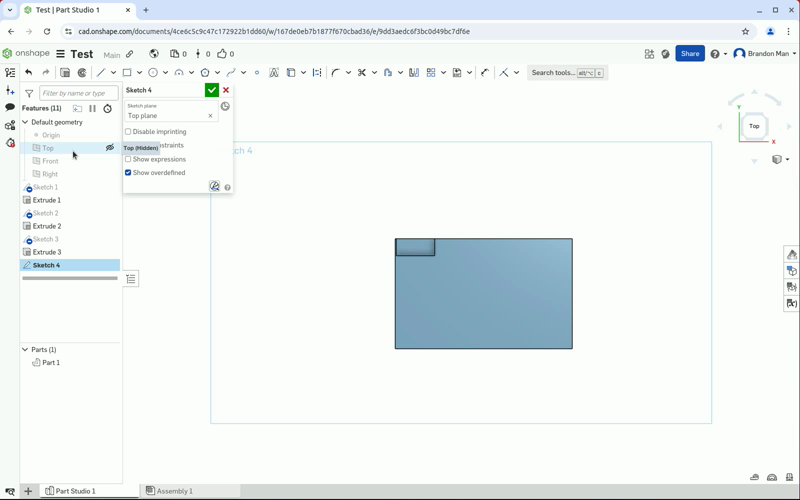
mouse_move(73, 352)
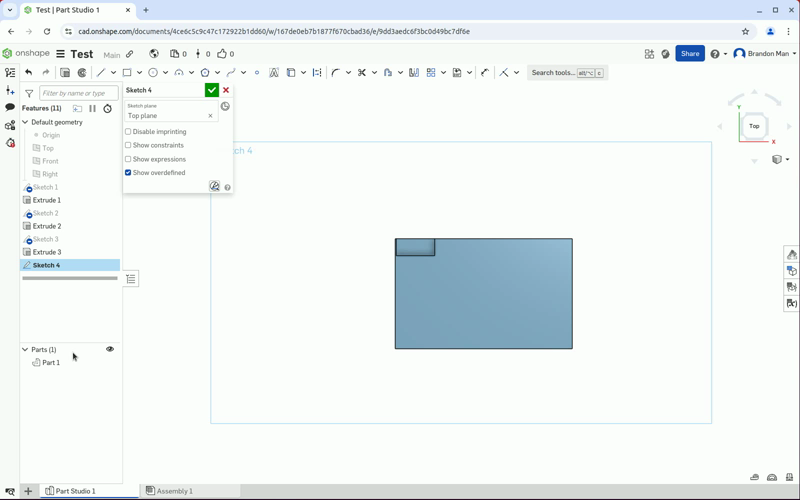
key(y)
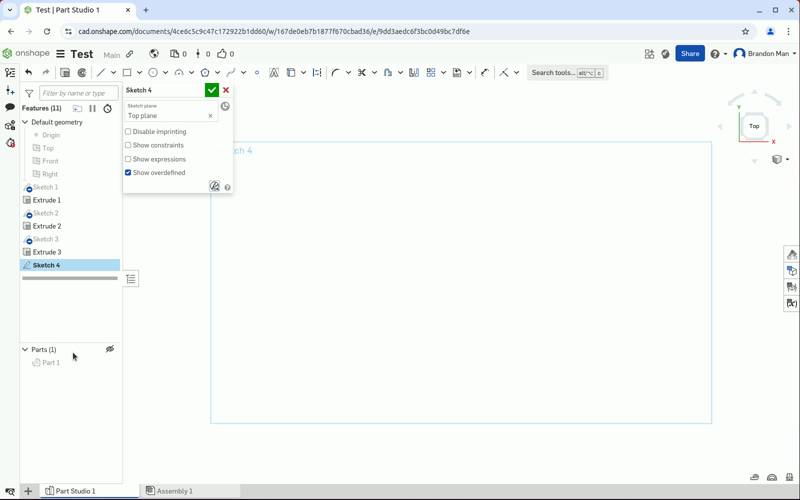
key(l)
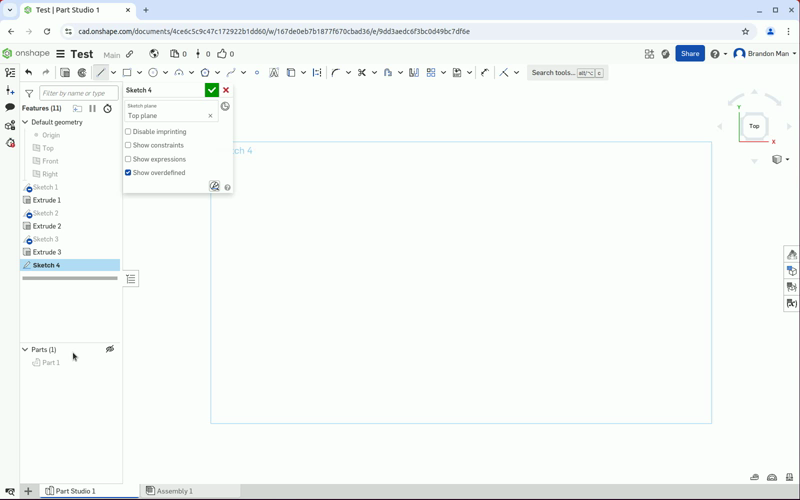
key_down(shift)
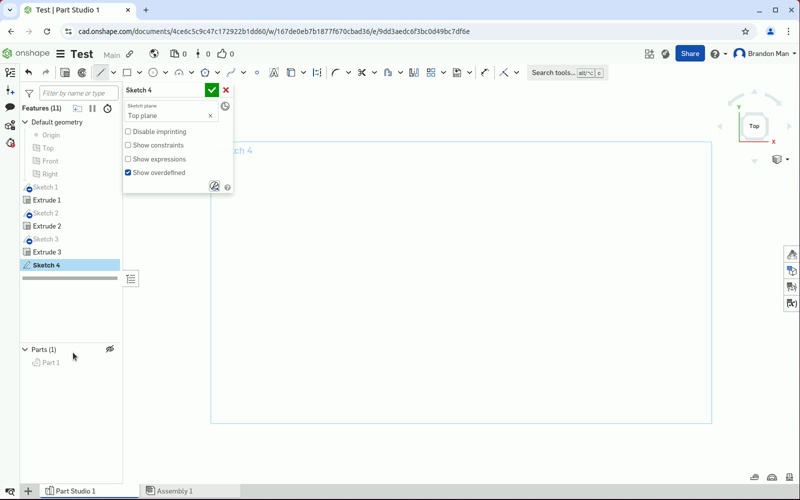
mouse_move(396, 275)
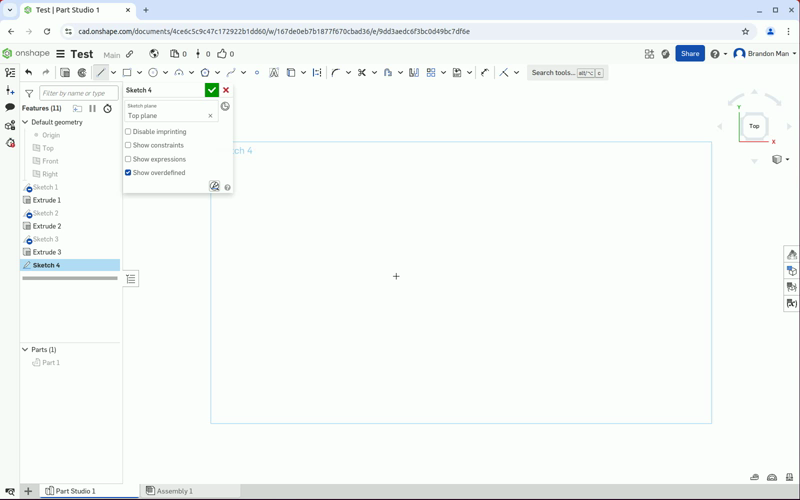
click(396, 275)
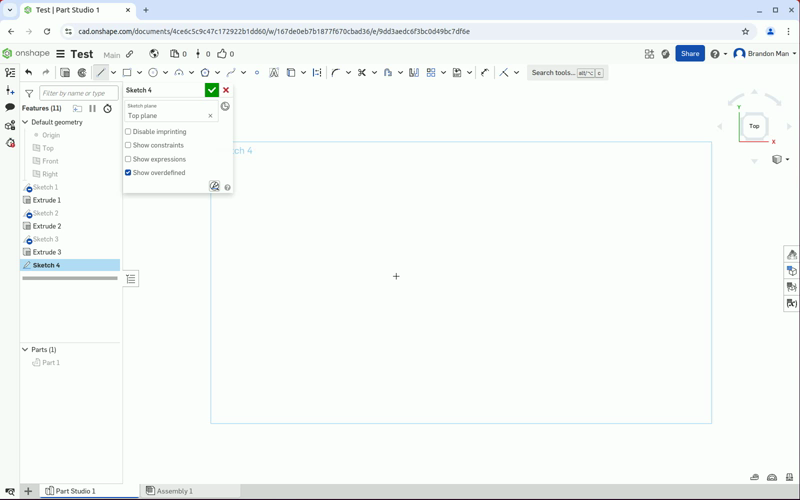
key_up(shift)
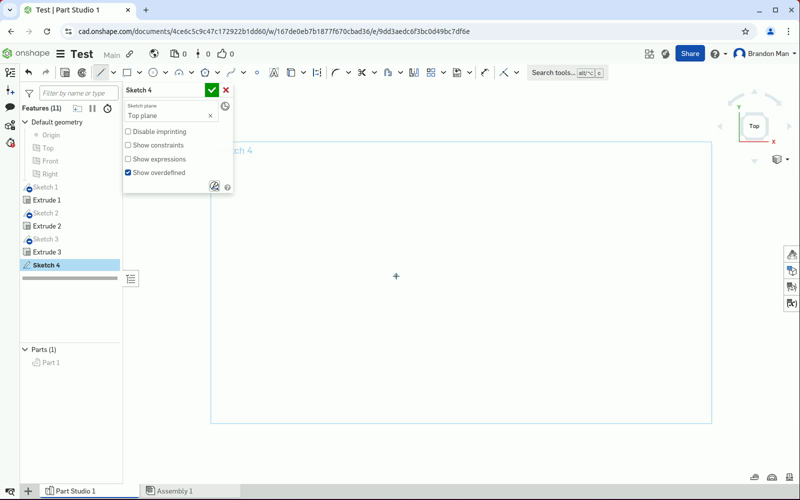
key_down(shift)
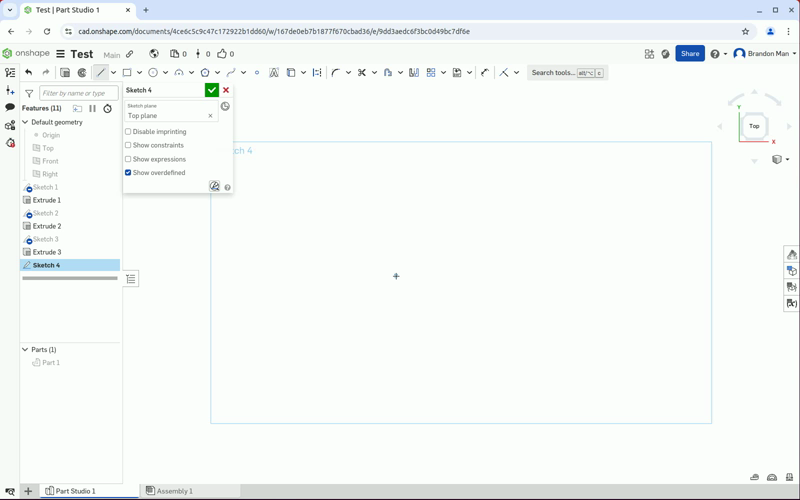
mouse_move(426, 275)
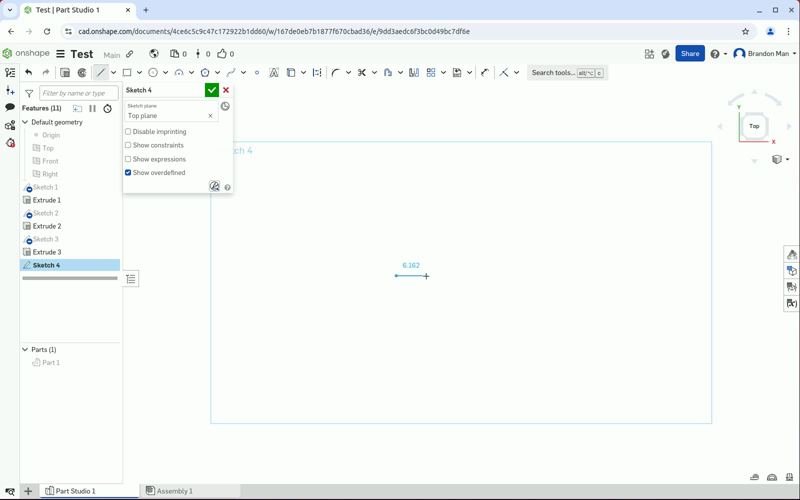
mouse_move(416, 275)
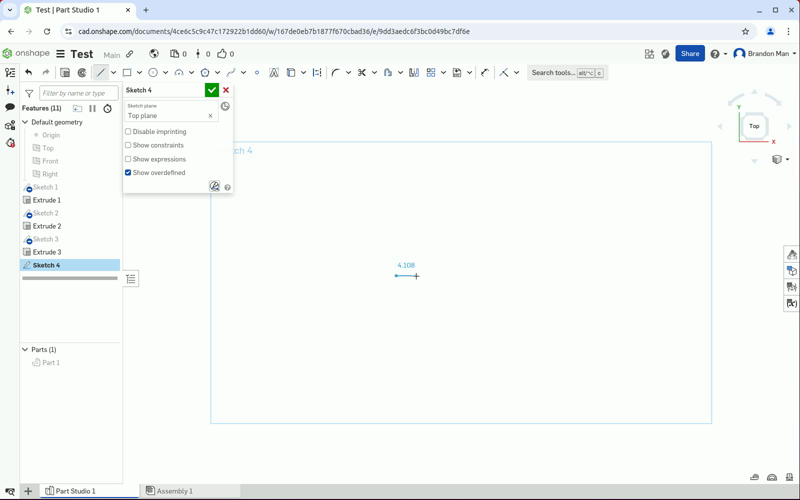
click(416, 275)
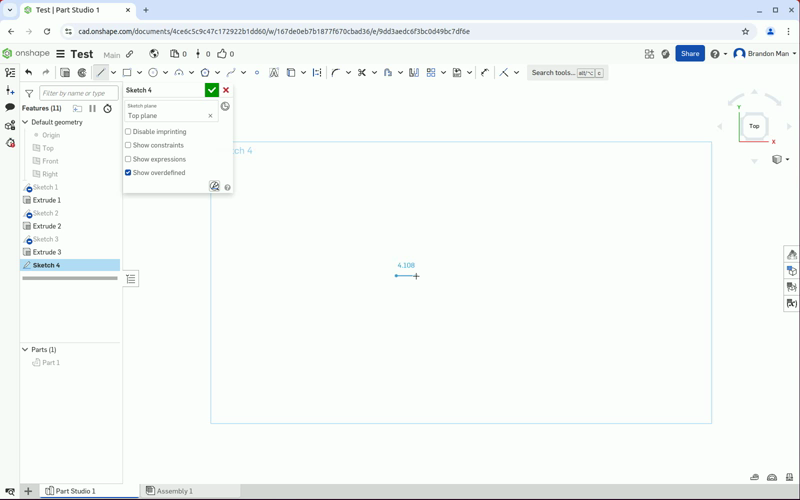
key_up(shift)
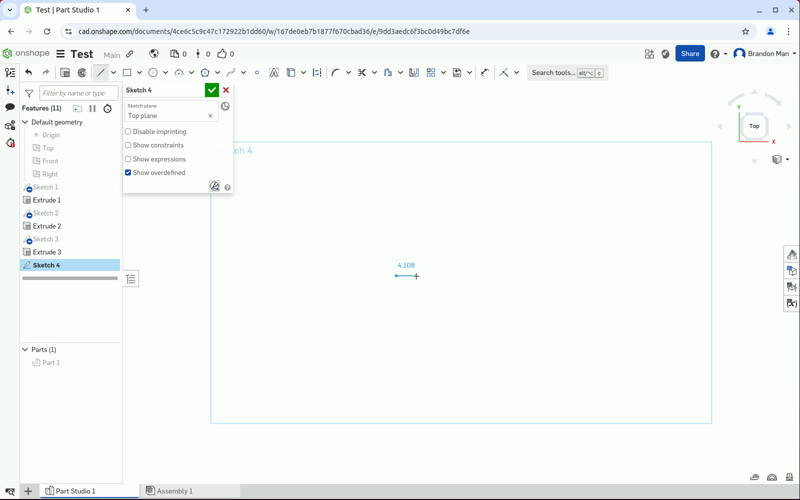
key_down(shift)
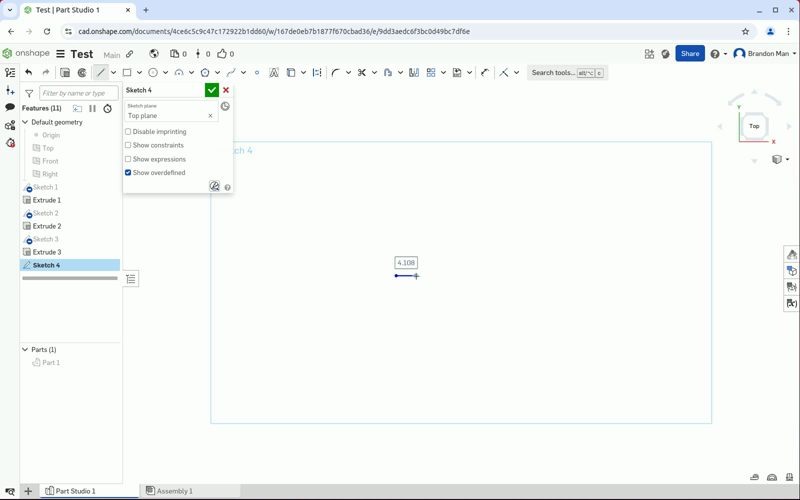
mouse_move(446, 275)
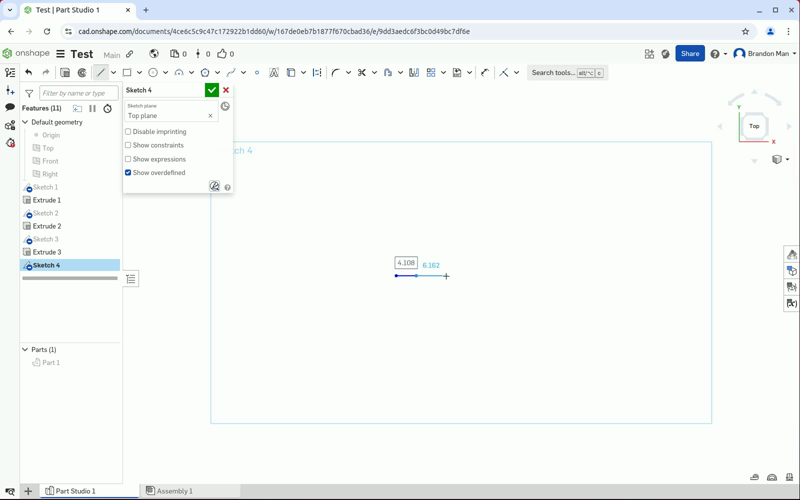
mouse_move(416, 256)
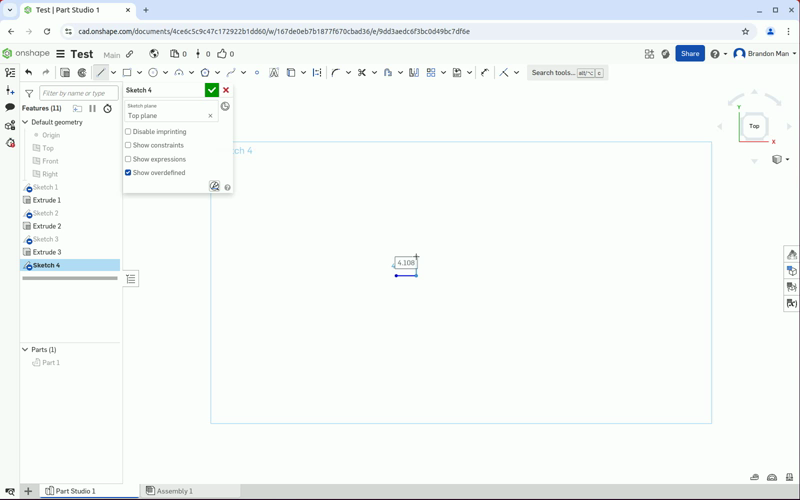
click(416, 256)
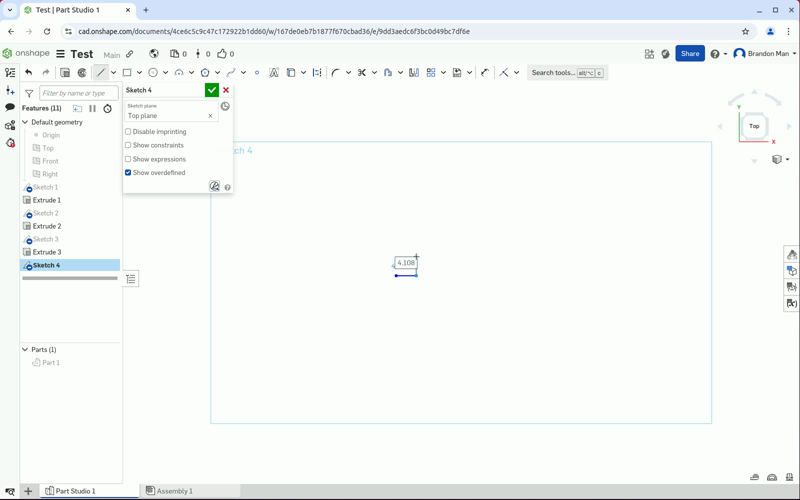
key_up(shift)
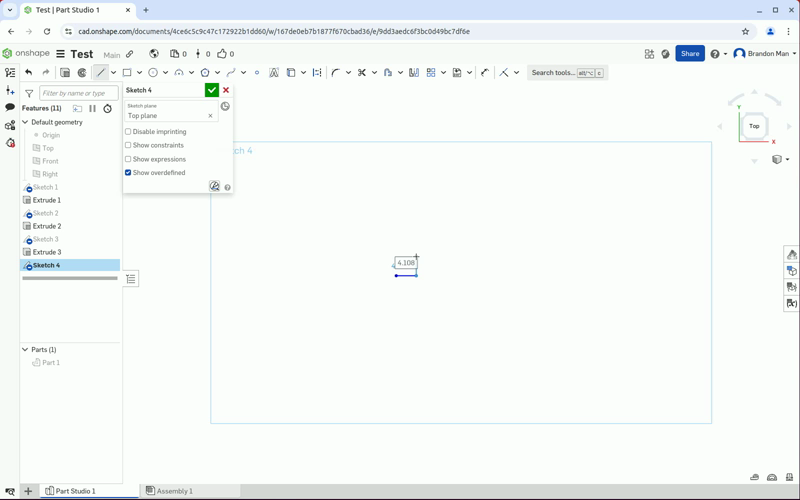
key_down(shift)
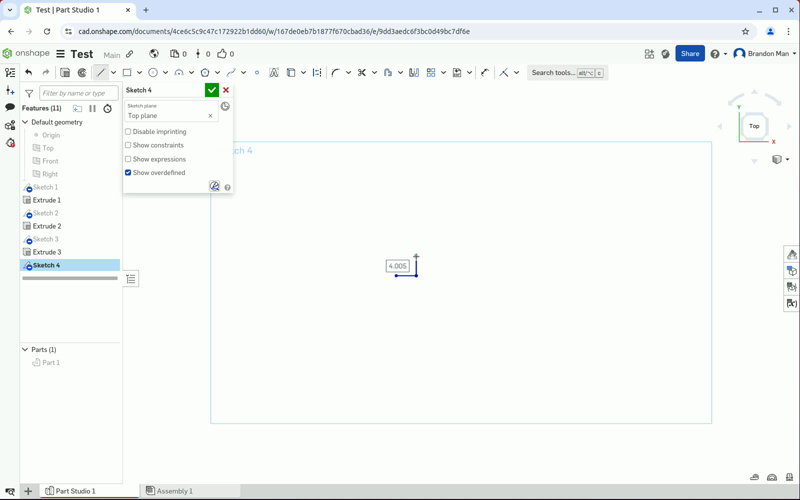
mouse_move(446, 256)
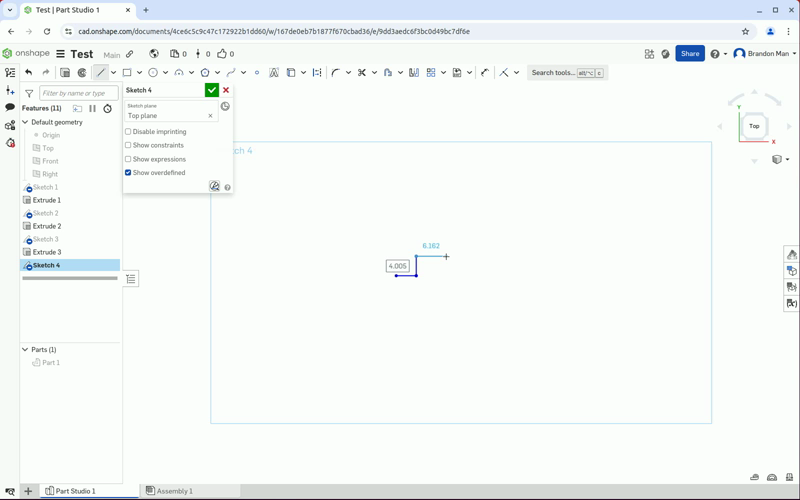
mouse_move(396, 256)
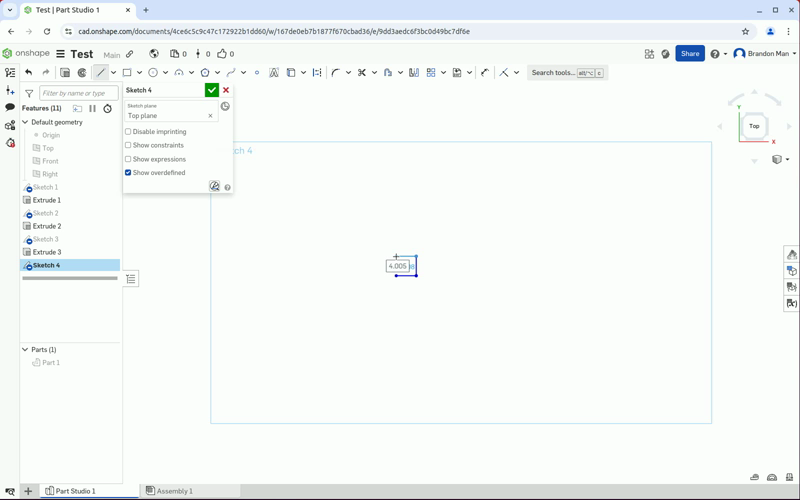
click(396, 256)
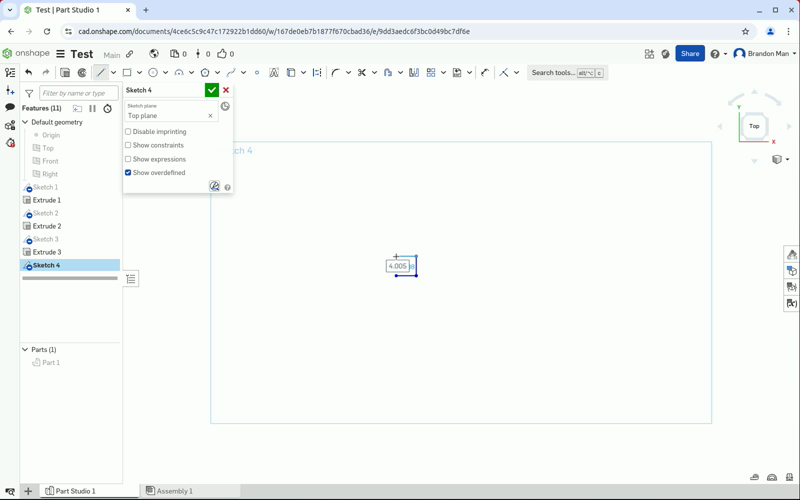
key_up(shift)
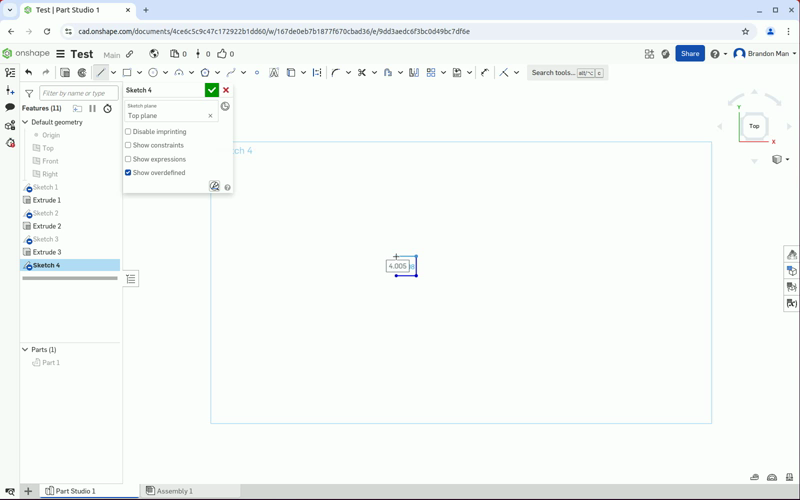
mouse_move(426, 256)
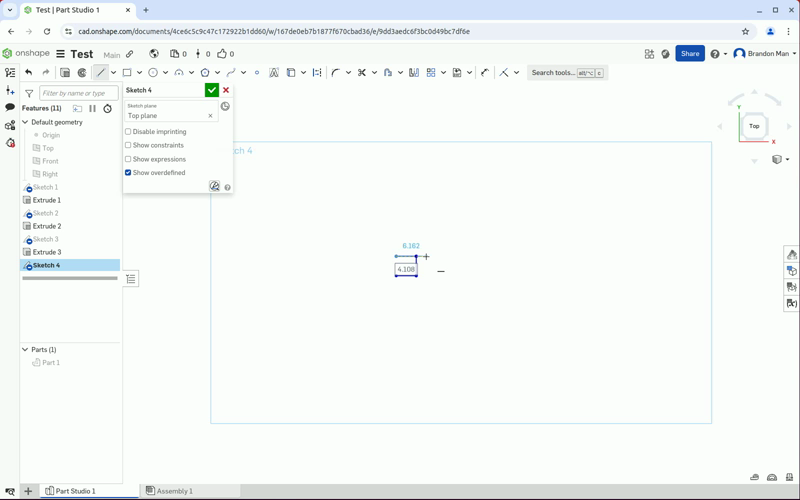
key_down(shift)
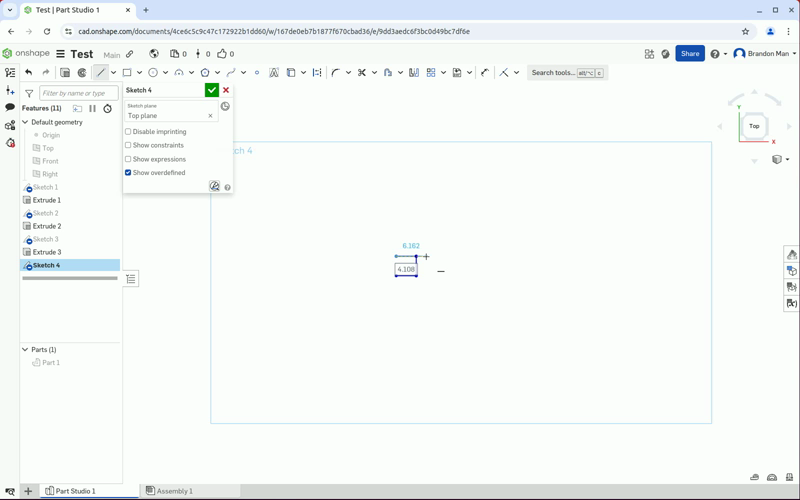
mouse_move(396, 275)
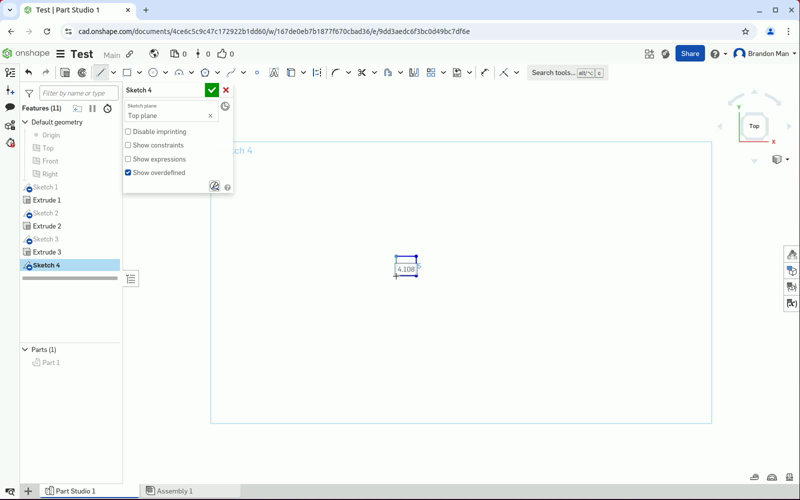
key_up(shift)
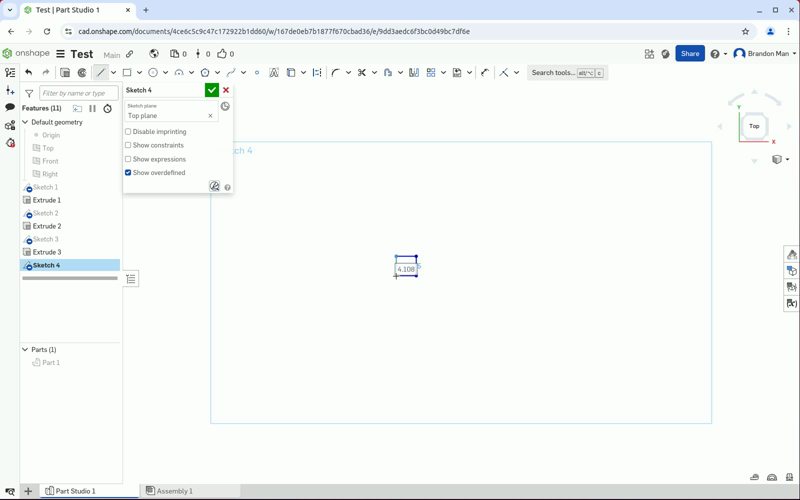
click(396, 275)
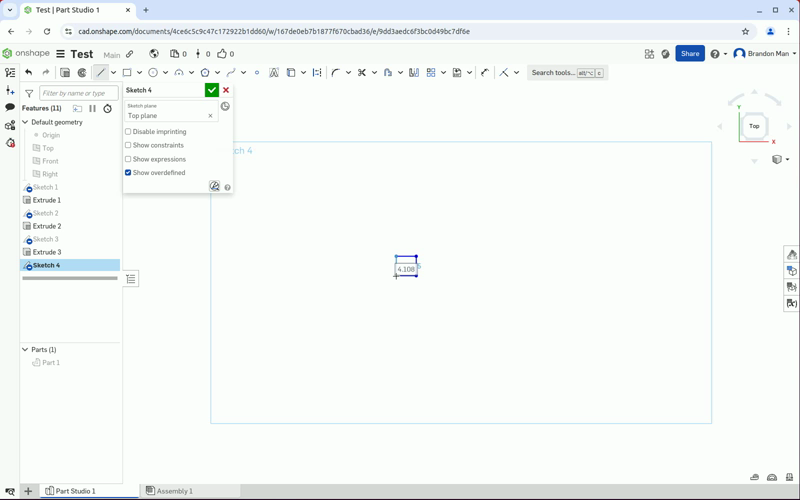
key(esc)
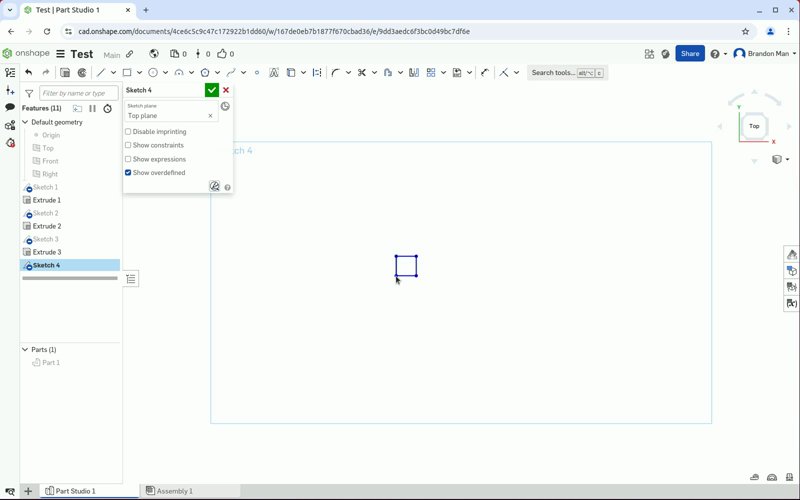
mouse_move(402, 272)
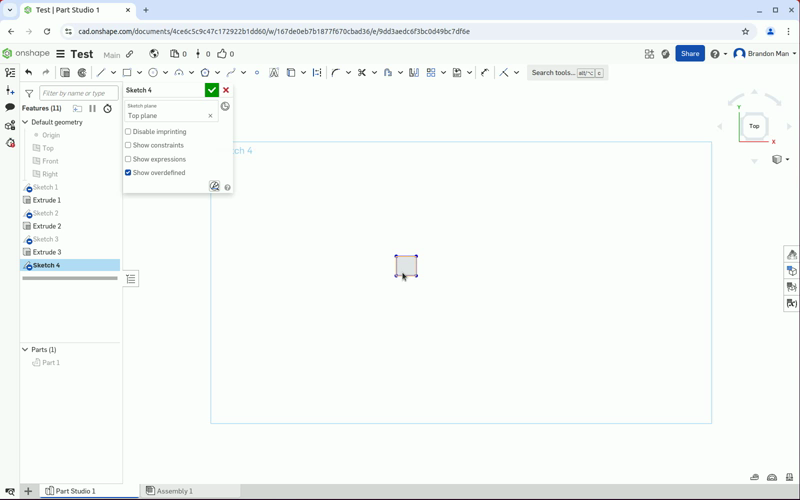
scroll(6)
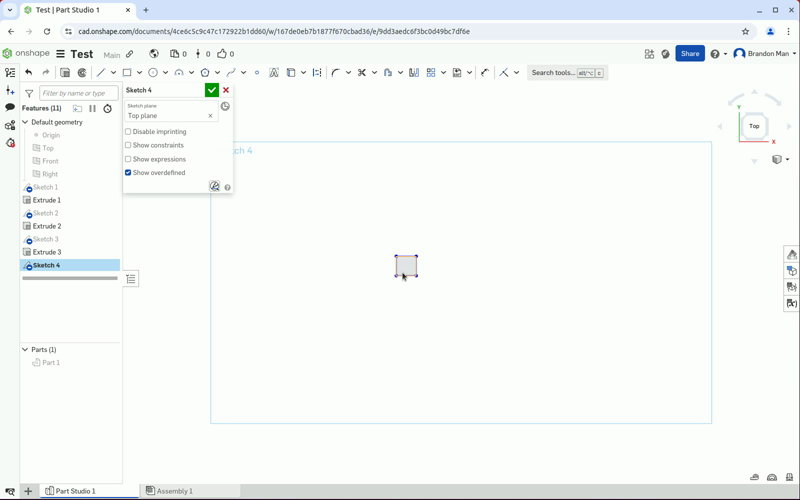
scroll(6)
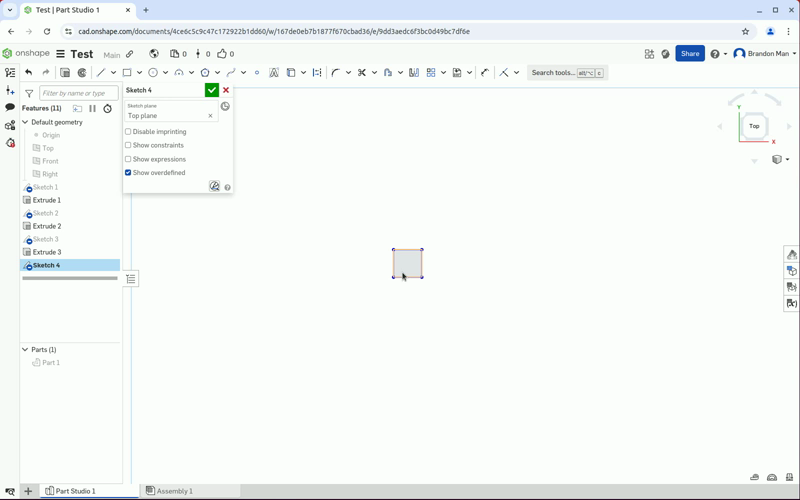
scroll(6)
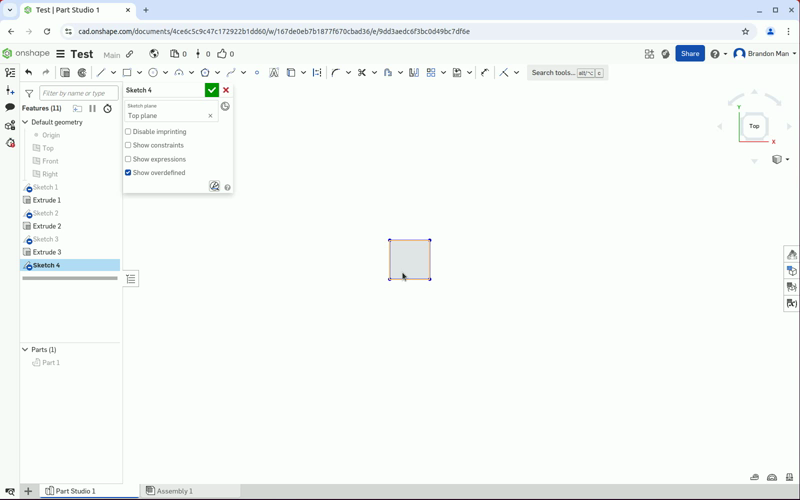
scroll(6)
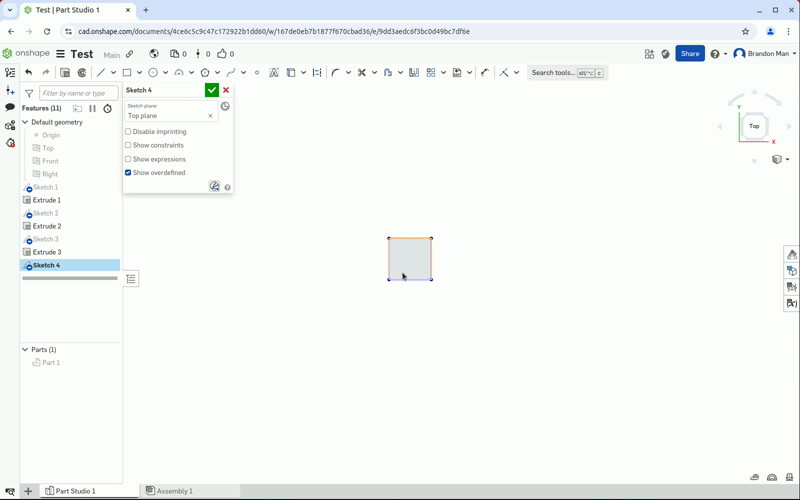
scroll(6)
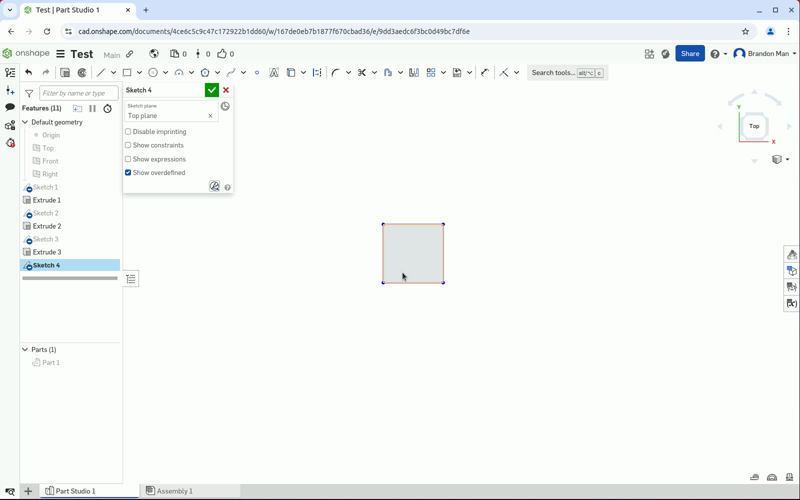
scroll(6)
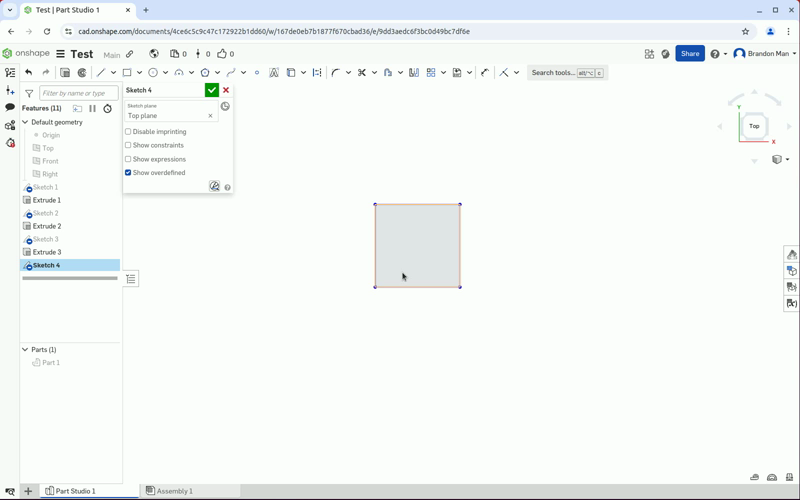
scroll(6)
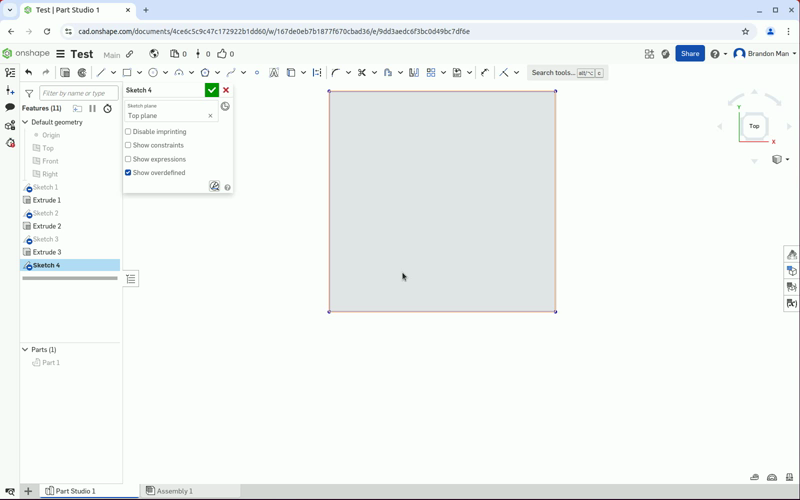
click(402, 272)
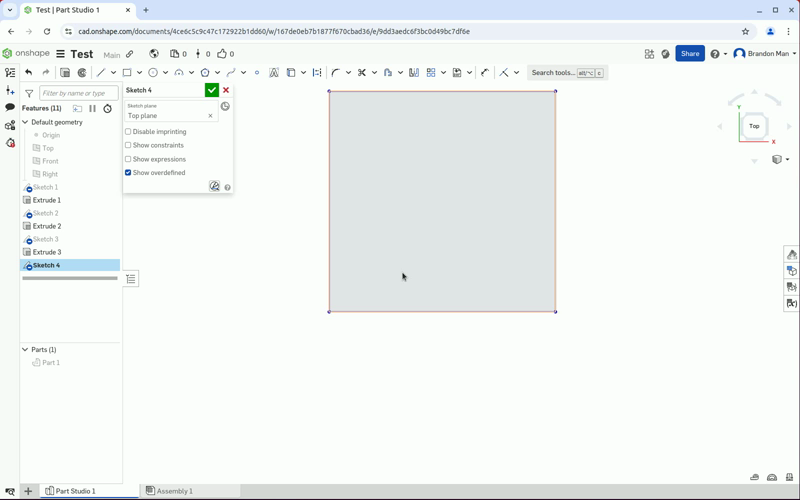
scroll(-6)
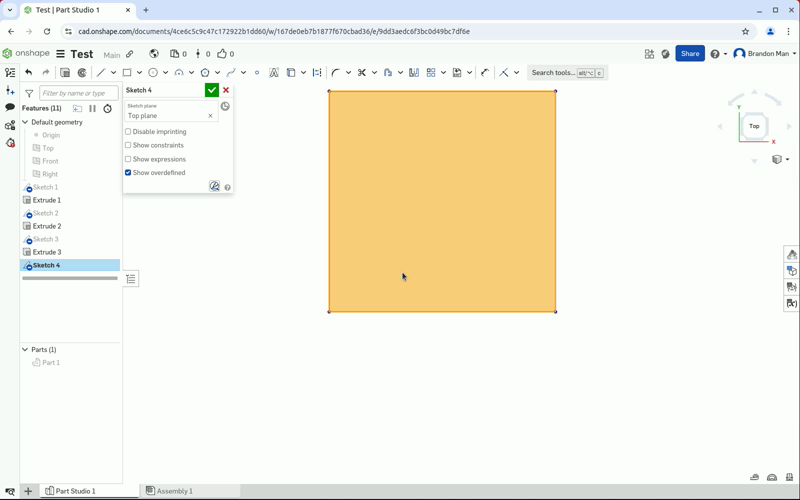
scroll(-6)
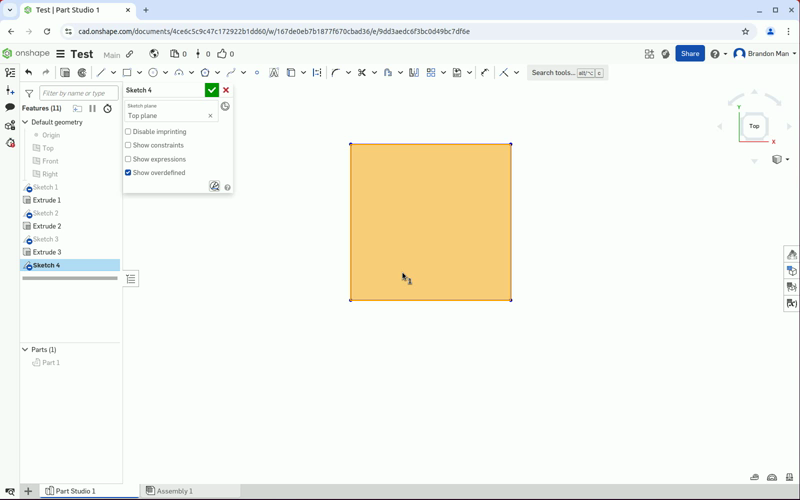
scroll(-6)
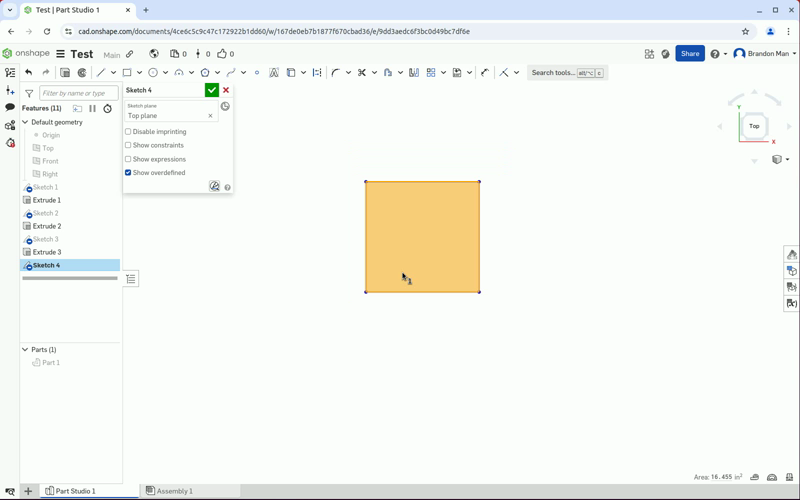
scroll(-6)
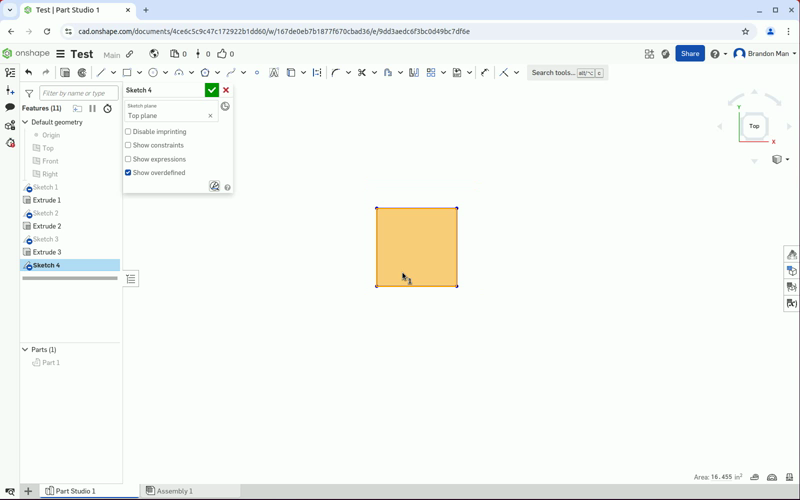
scroll(-6)
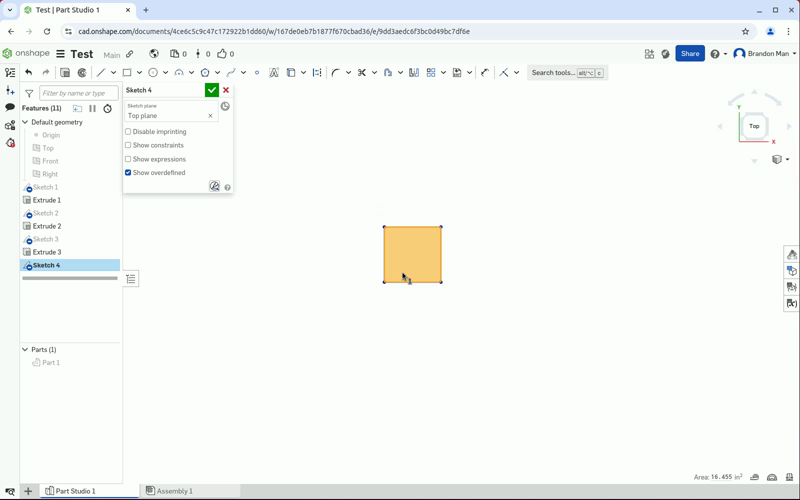
scroll(-6)
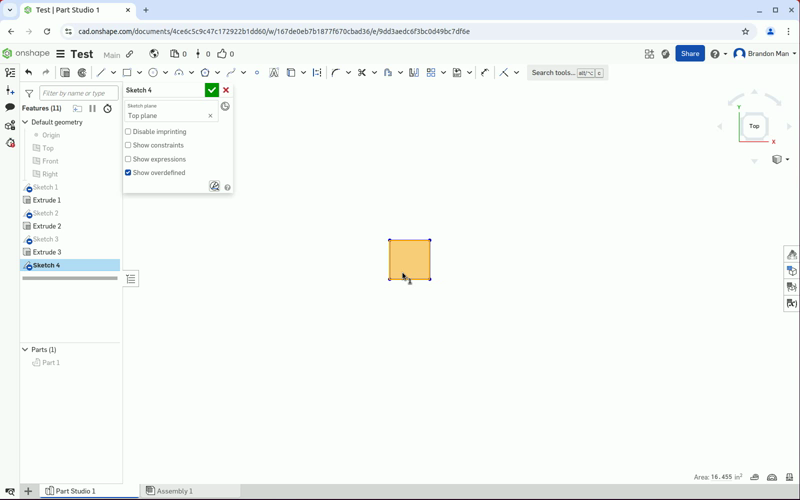
scroll(-6)
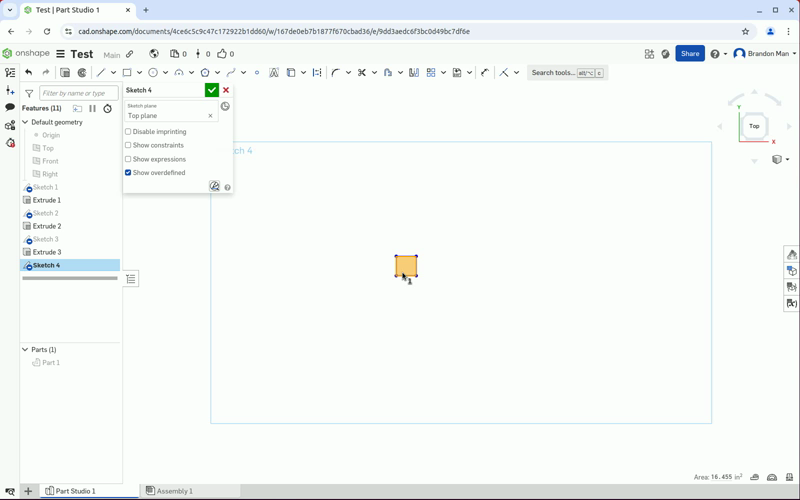
mouse_move(73, 352)
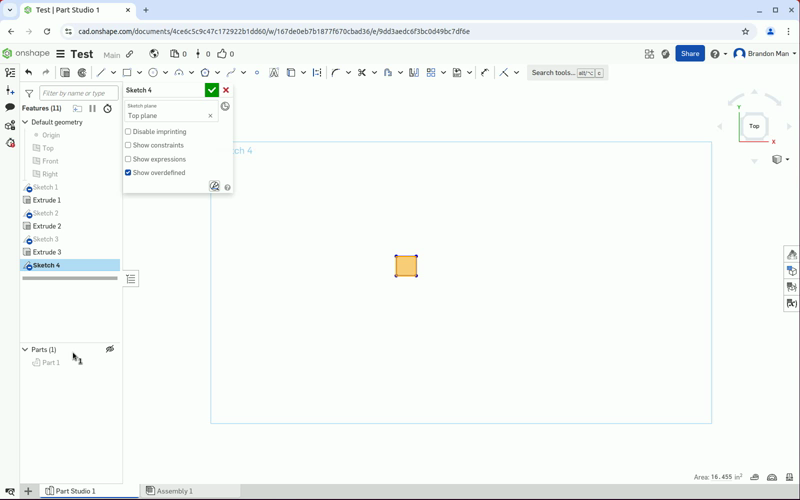
key(shift+y)
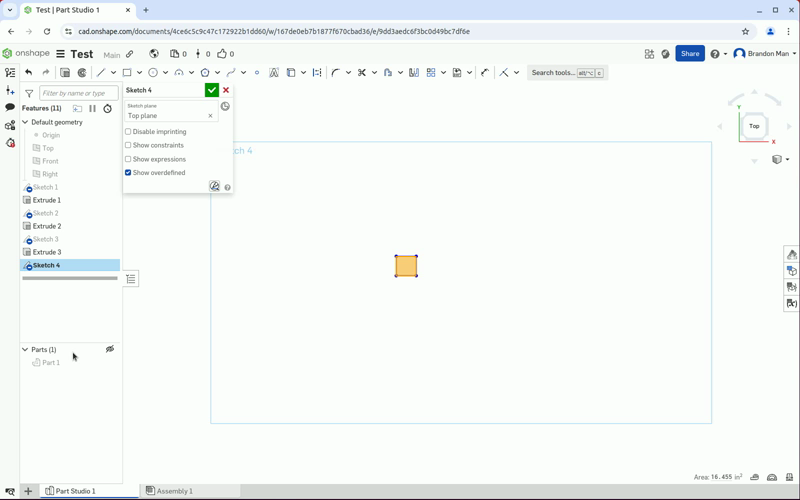
key(shift+e)
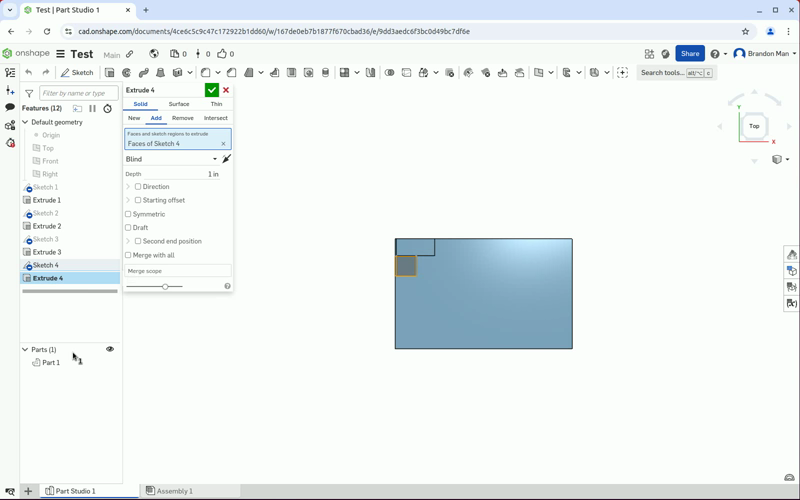
mouse_move(143, 106)
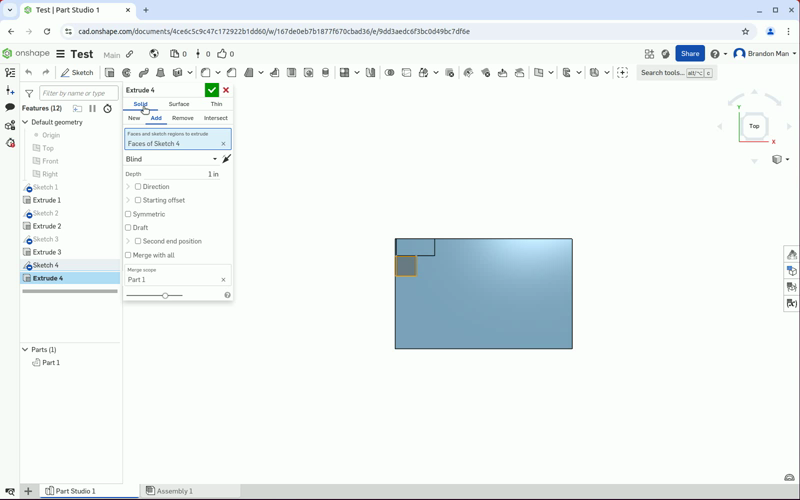
click(143, 106)
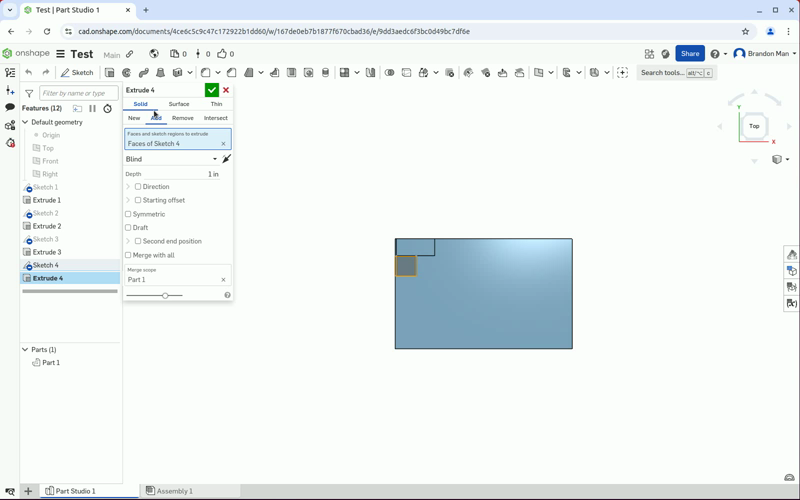
mouse_move(186, 120)
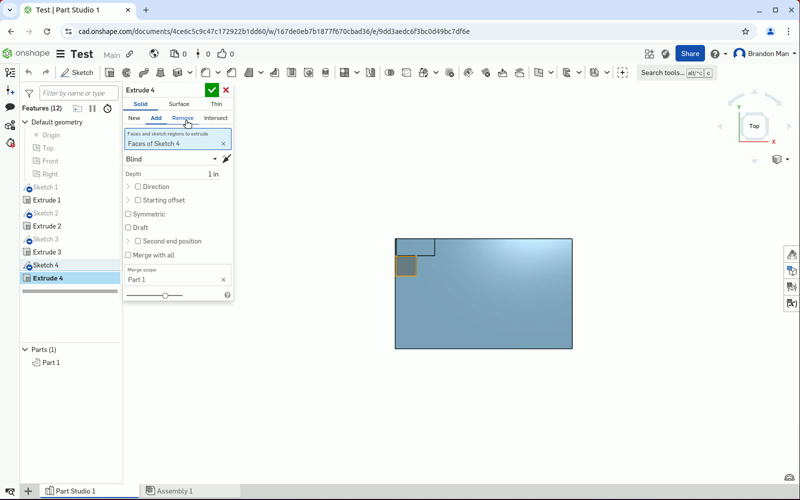
click(186, 120)
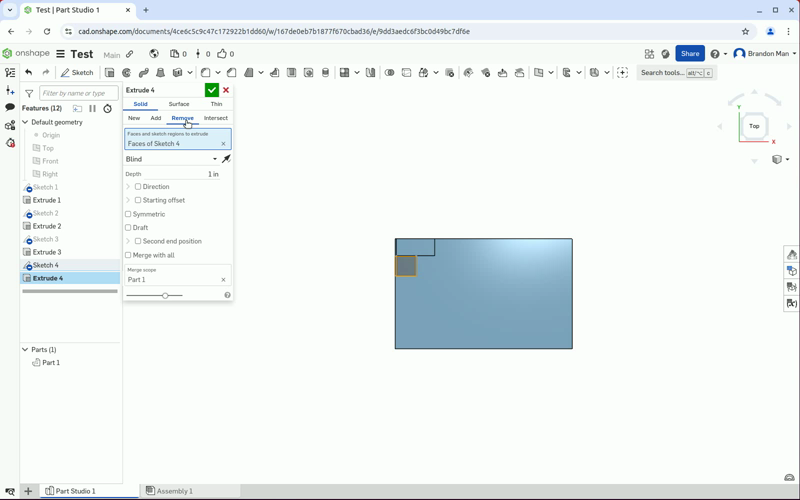
key(tab, 4)
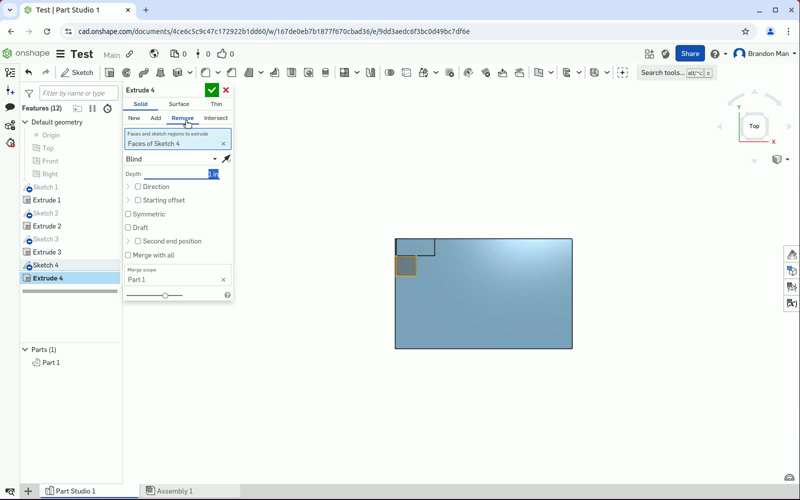
text(1.444)
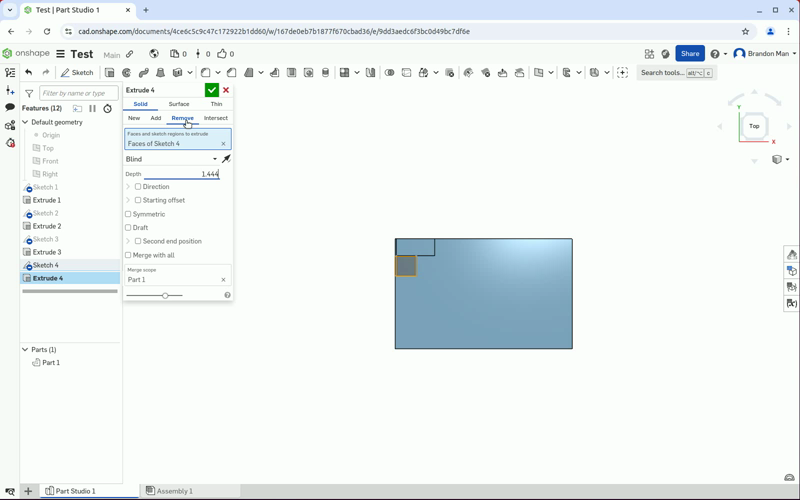
key(tab, 6)
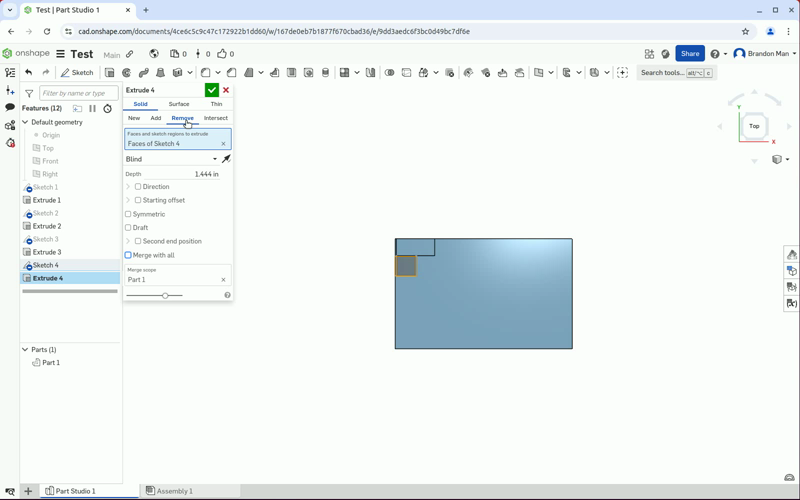
key(space)
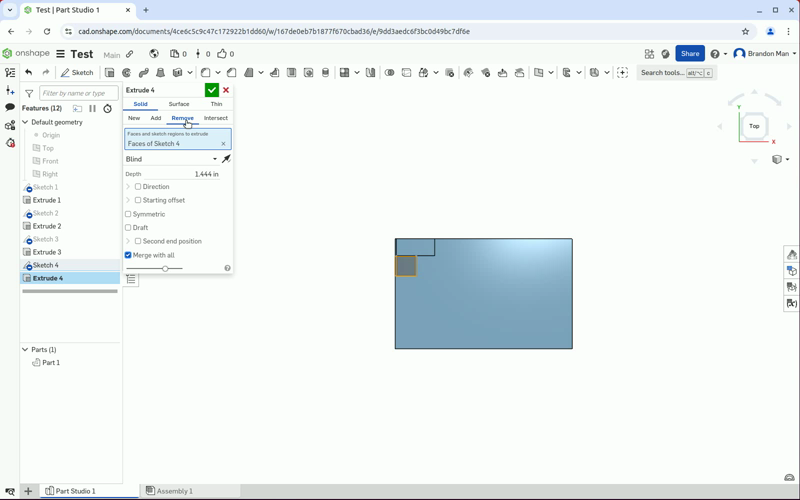
key(enter)
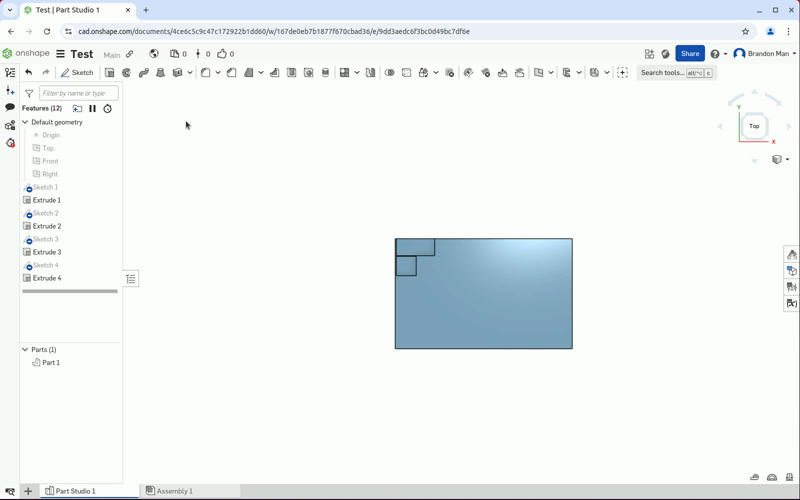
key(shift+h)
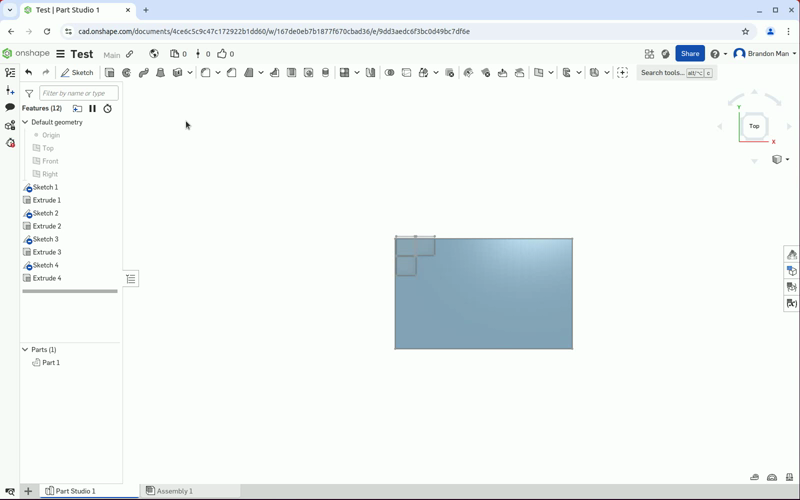
key(shift+h)
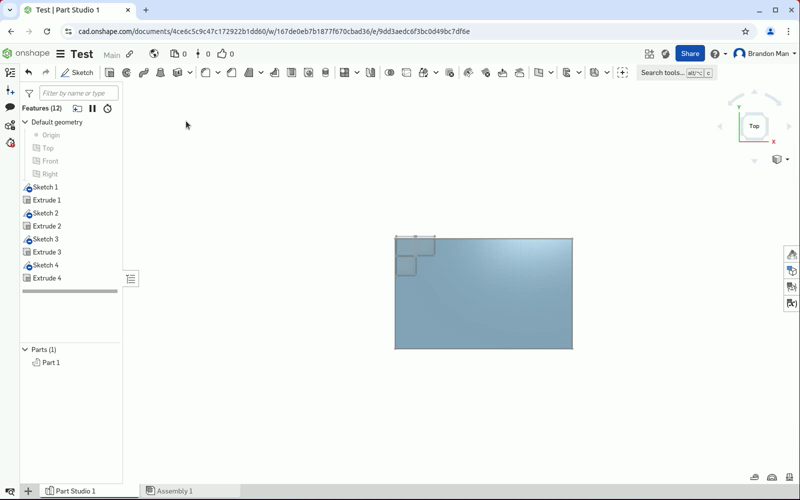
key(shift+7)
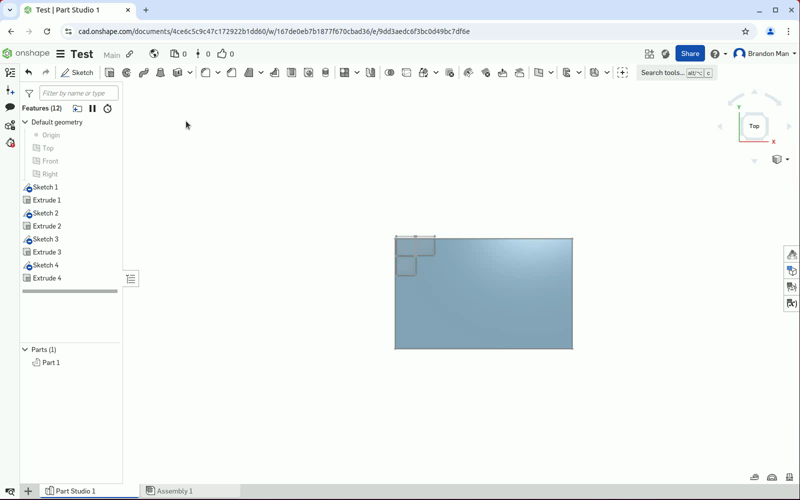
key(up, 3)
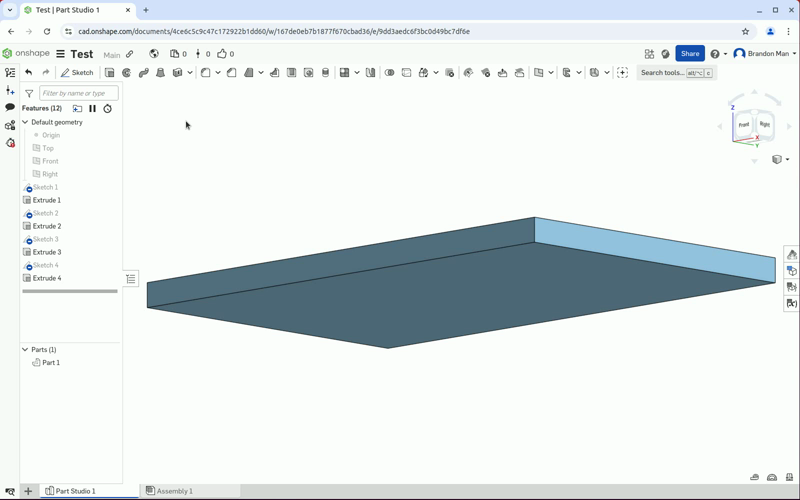
key(left, 3)
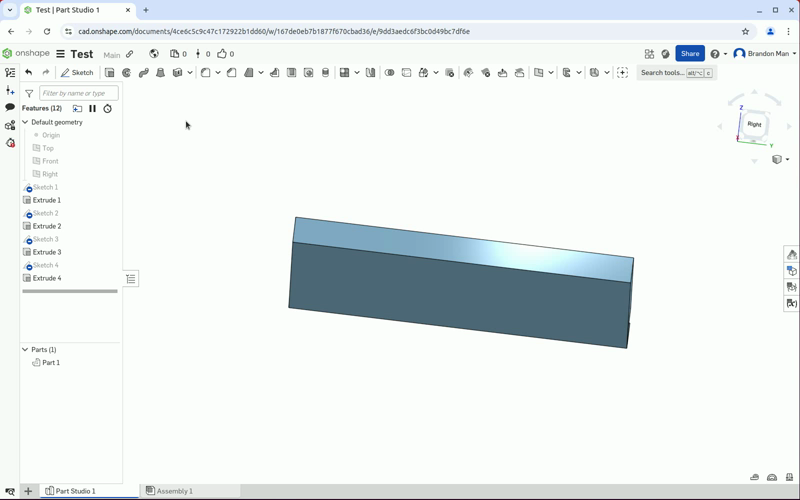
key(right, 3)
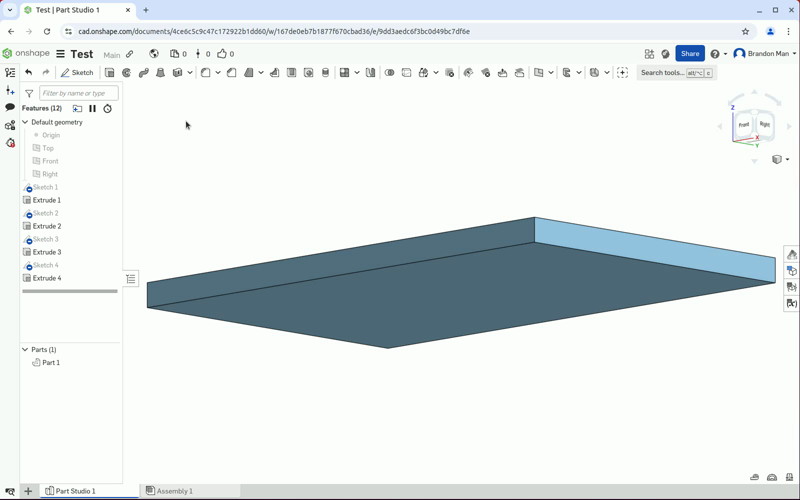
key(down, 3)
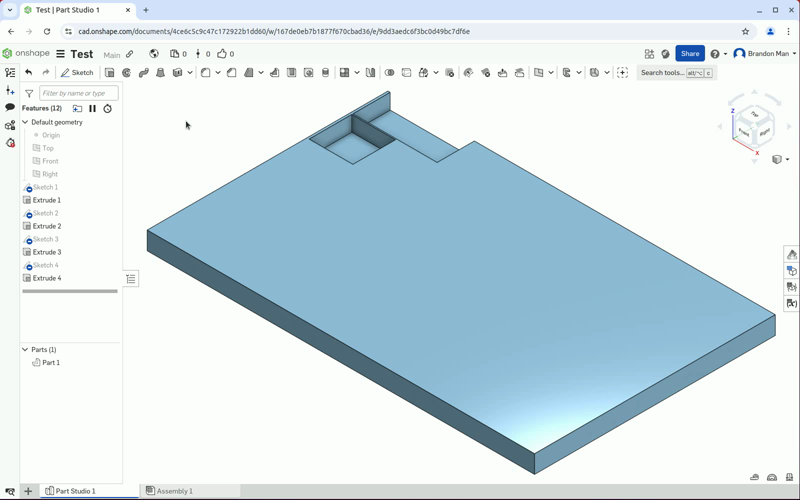
mouse_move(73, 189)
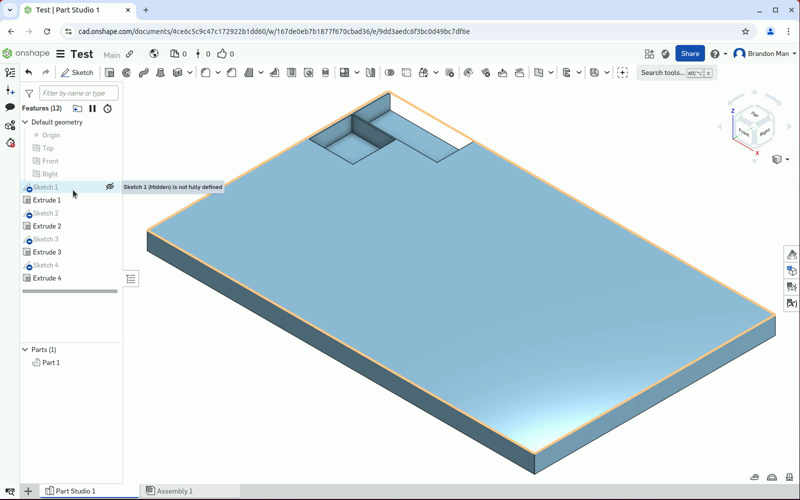
click(73, 189)